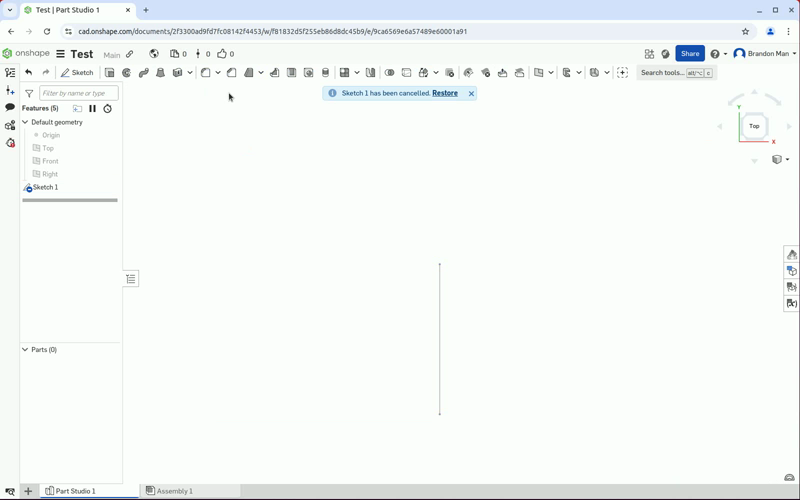
key(shift+h)
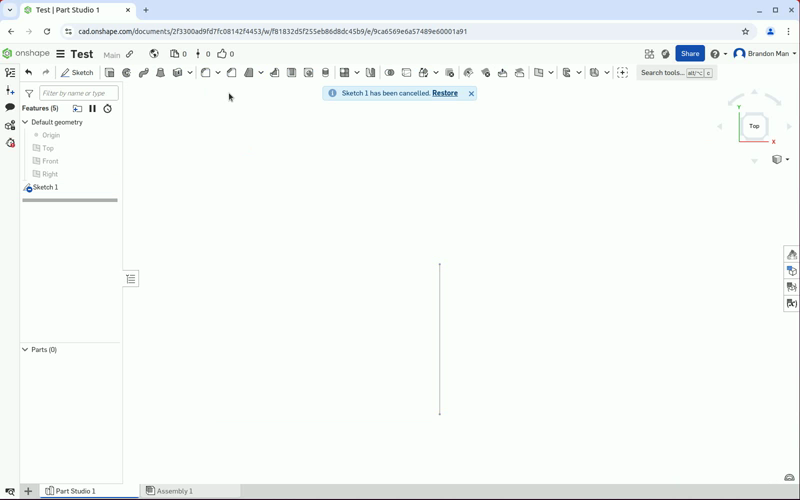
key(shift+s)
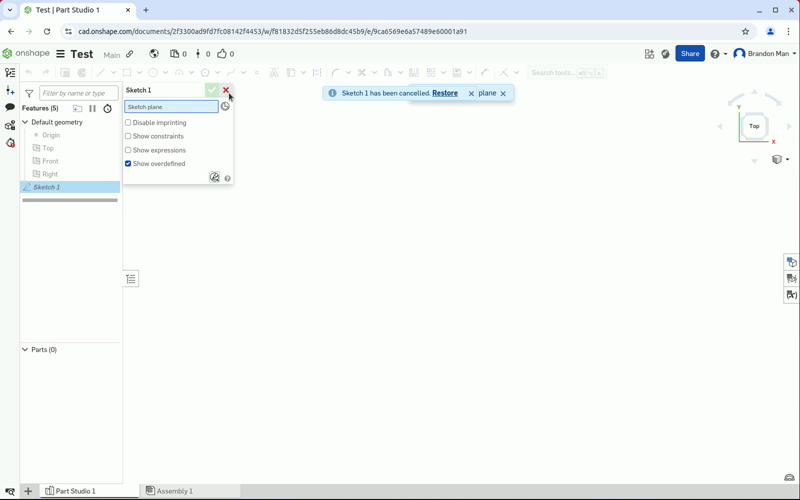
mouse_move(73, 150)
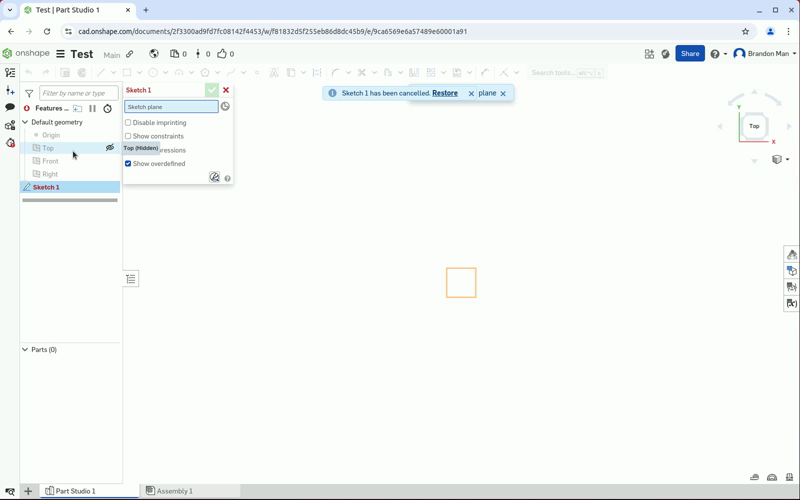
click(73, 150)
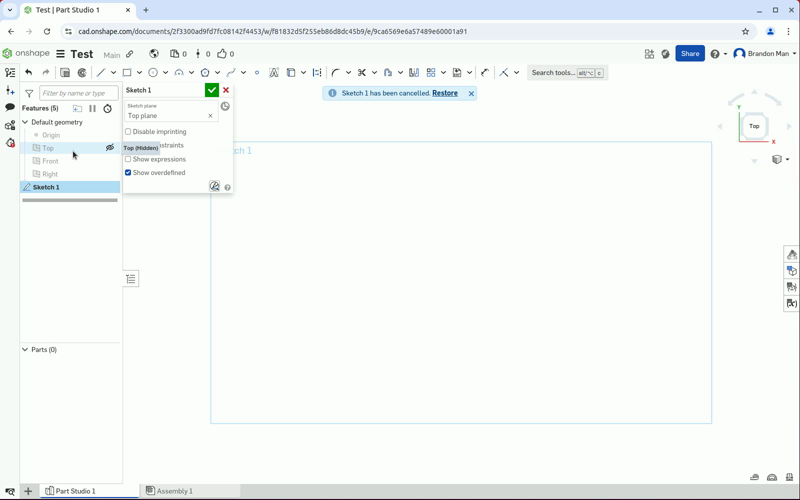
mouse_move(73, 352)
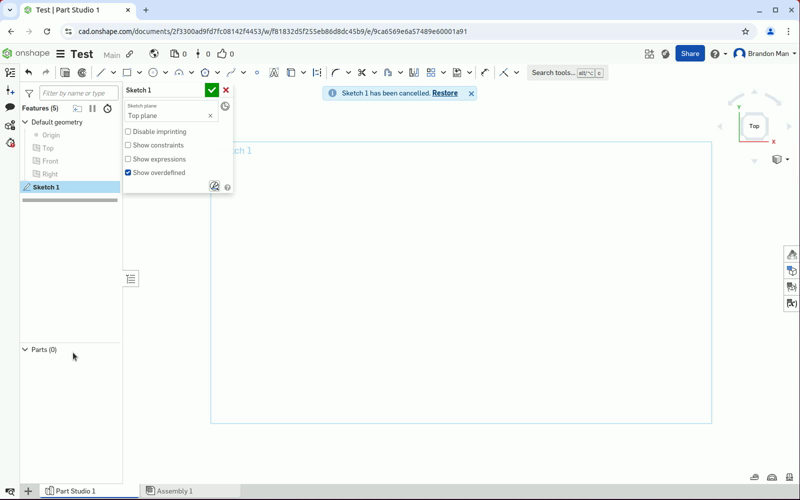
key(y)
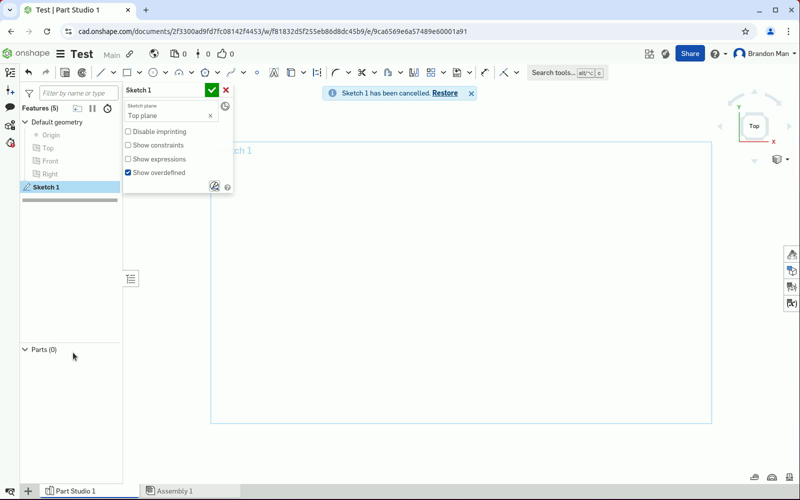
key(l)
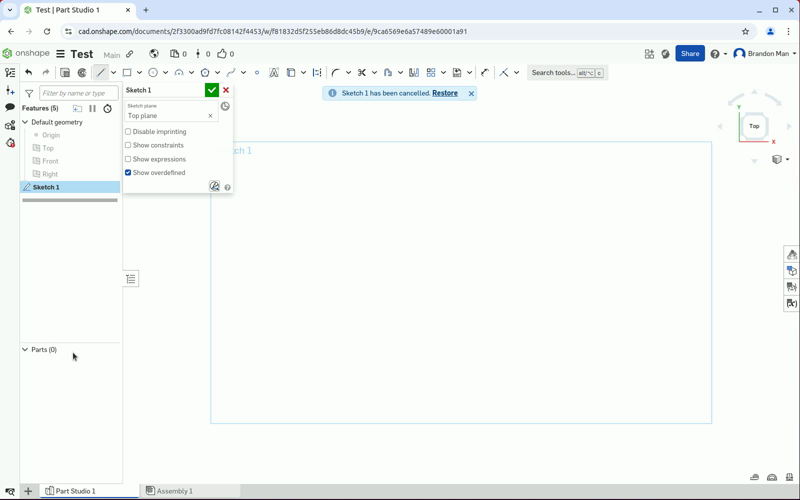
key_down(shift)
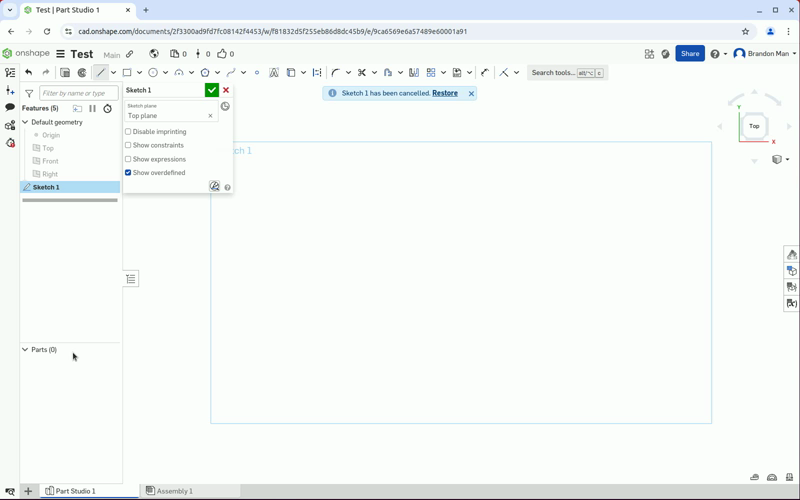
mouse_move(348, 270)
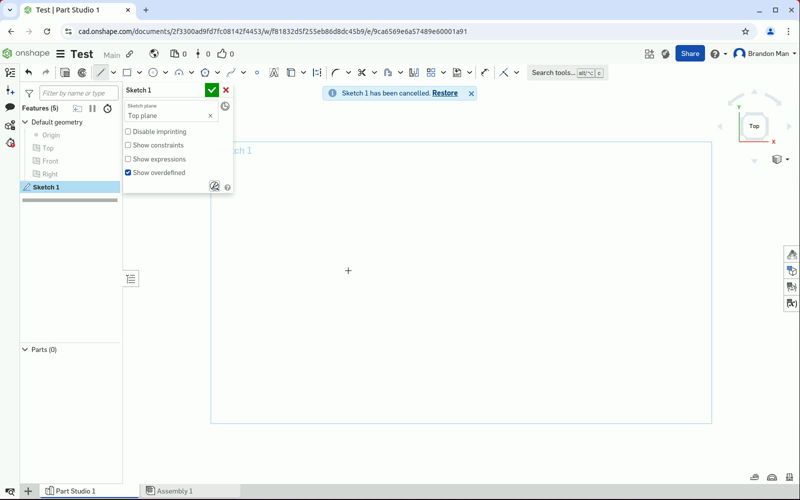
click(348, 270)
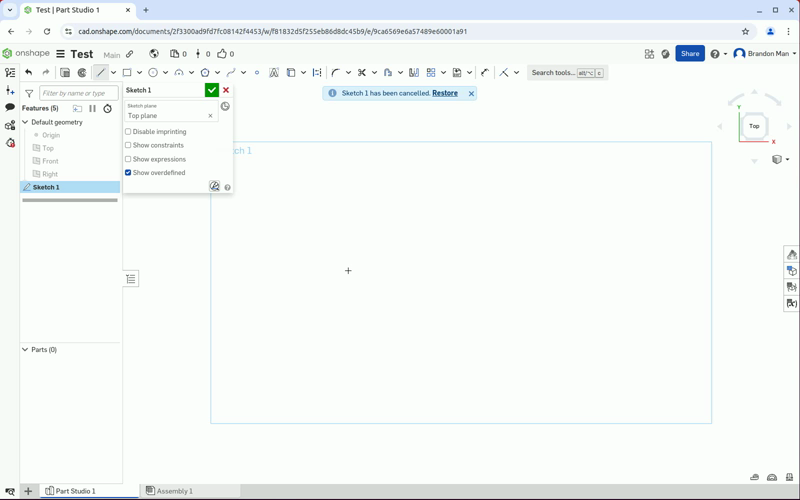
key_up(shift)
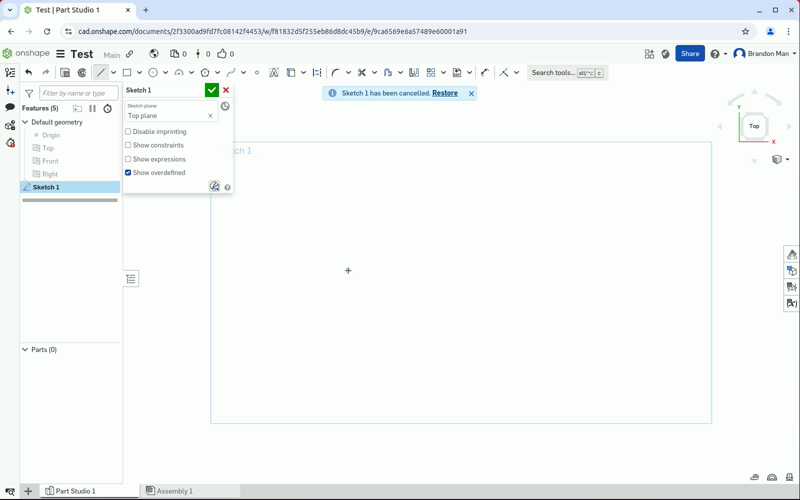
key_down(shift)
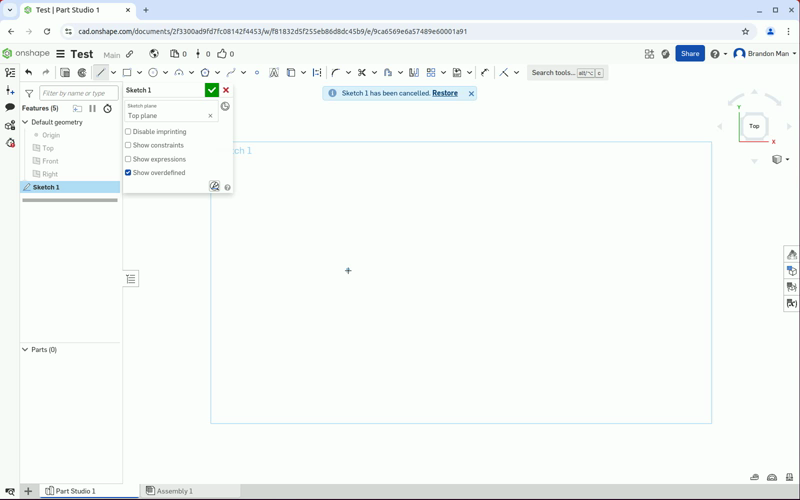
mouse_move(378, 270)
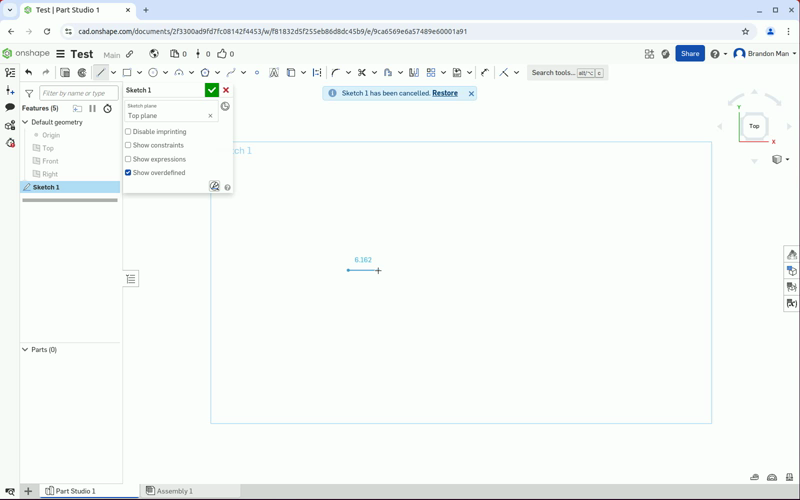
mouse_move(362, 270)
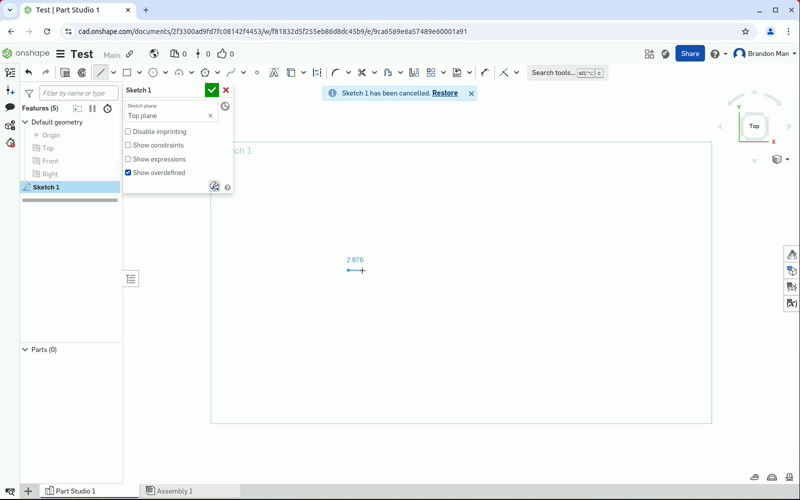
click(362, 270)
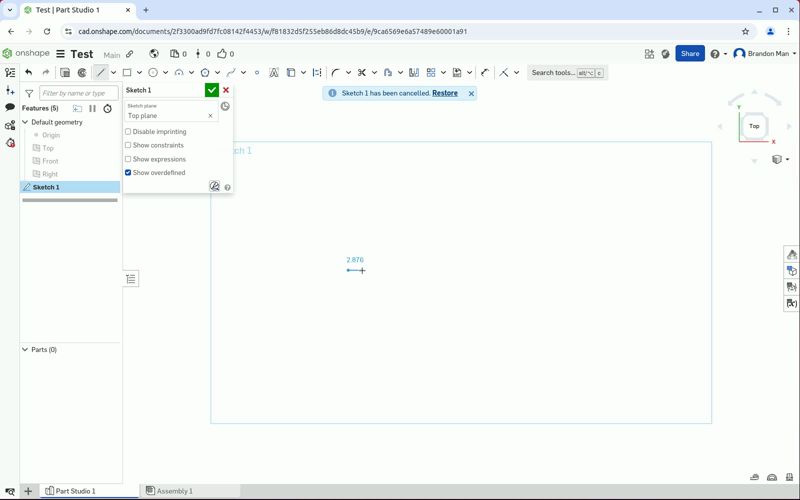
key_up(shift)
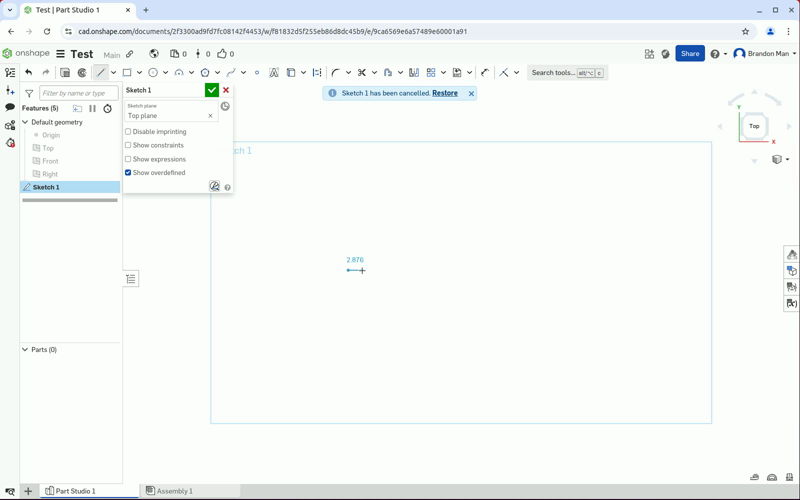
key_down(shift)
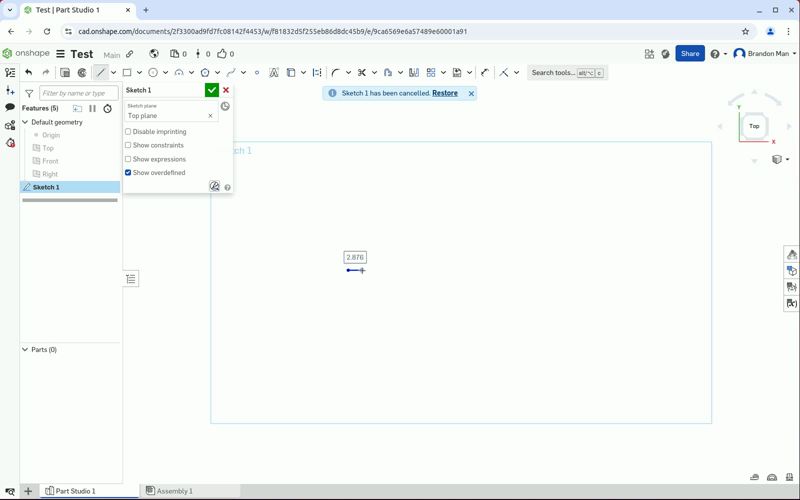
mouse_move(392, 270)
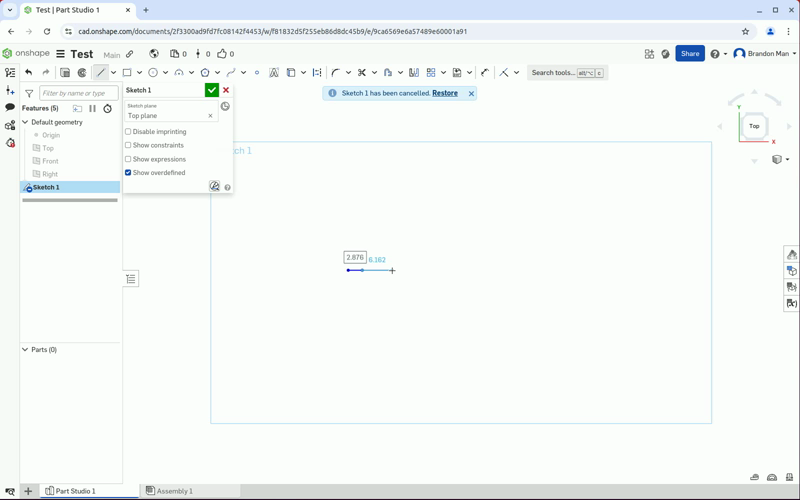
mouse_move(362, 253)
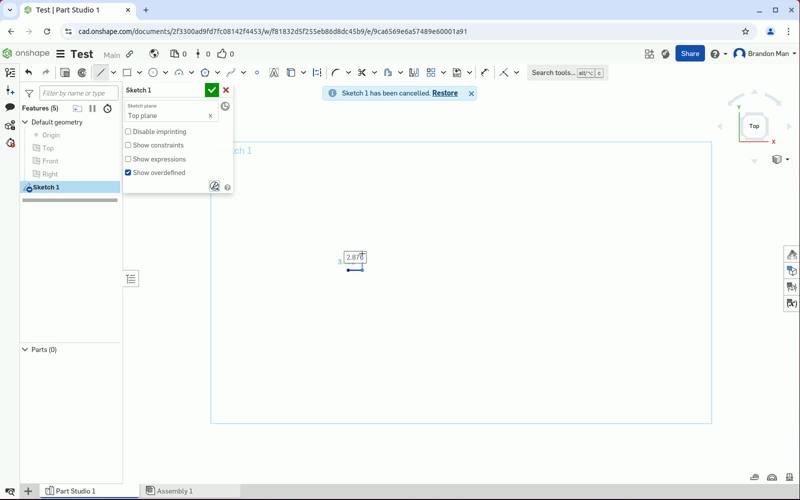
click(362, 253)
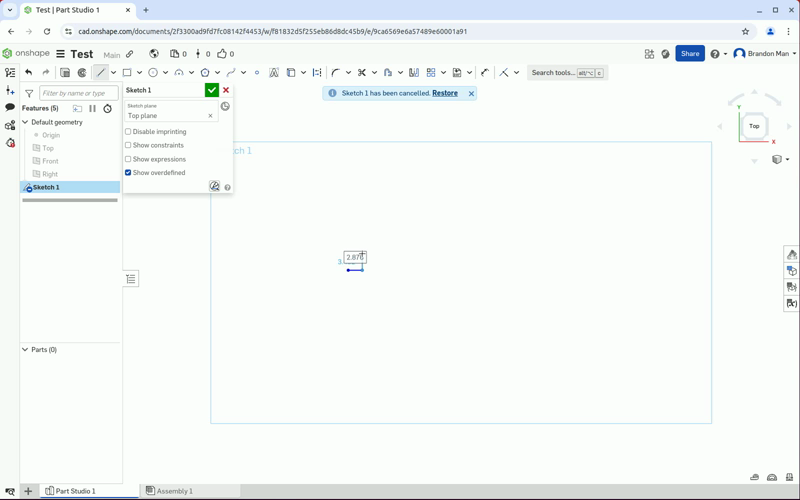
key_up(shift)
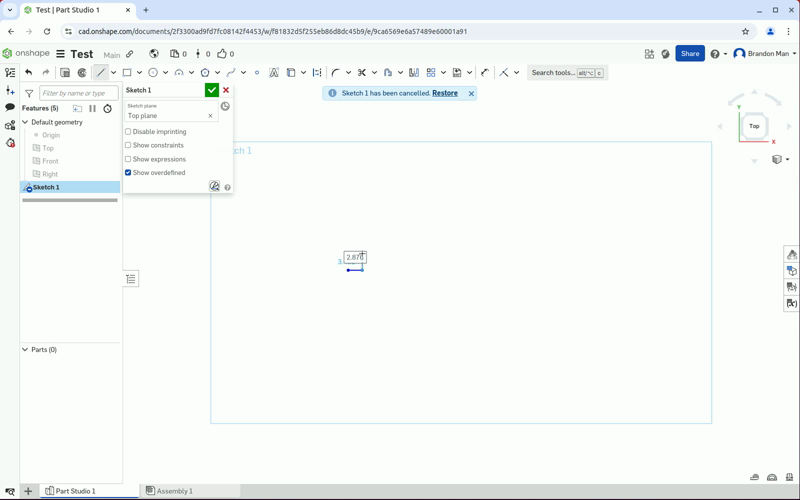
key(esc)
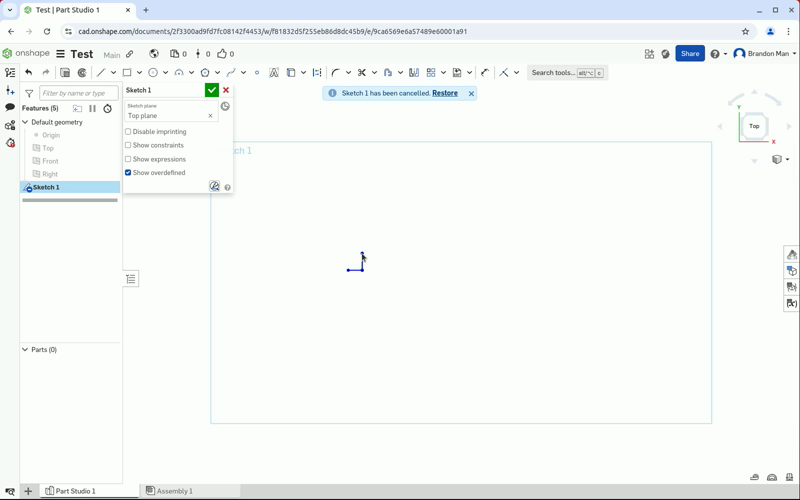
key(a)
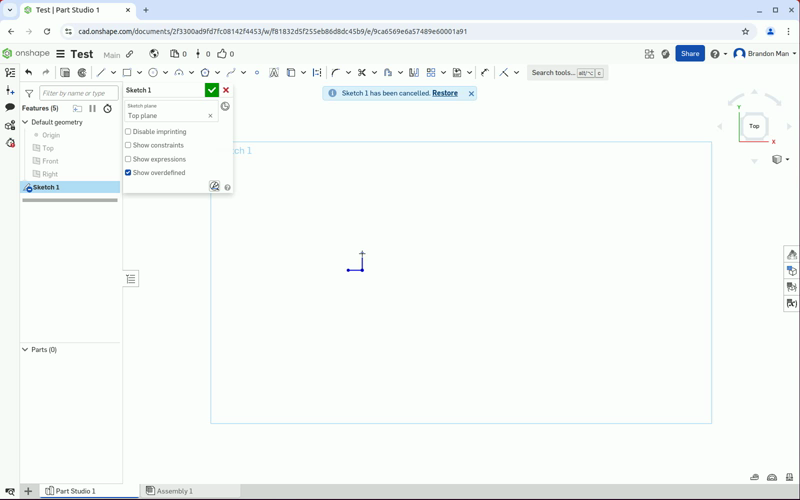
mouse_move(362, 253)
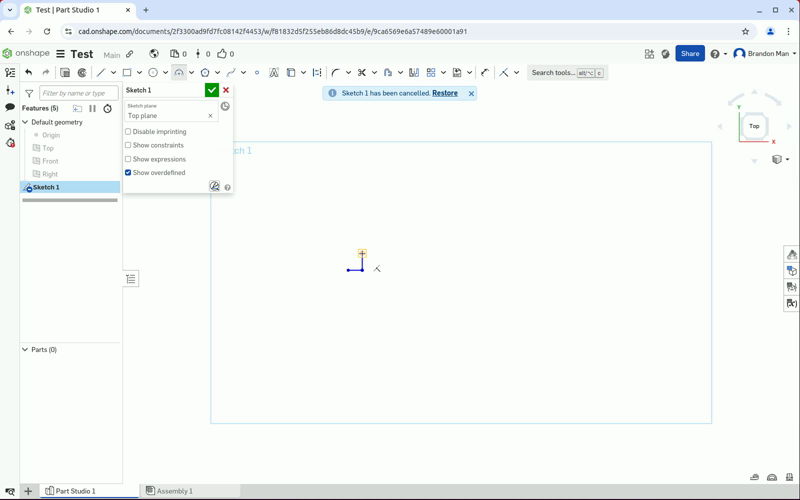
click(362, 253)
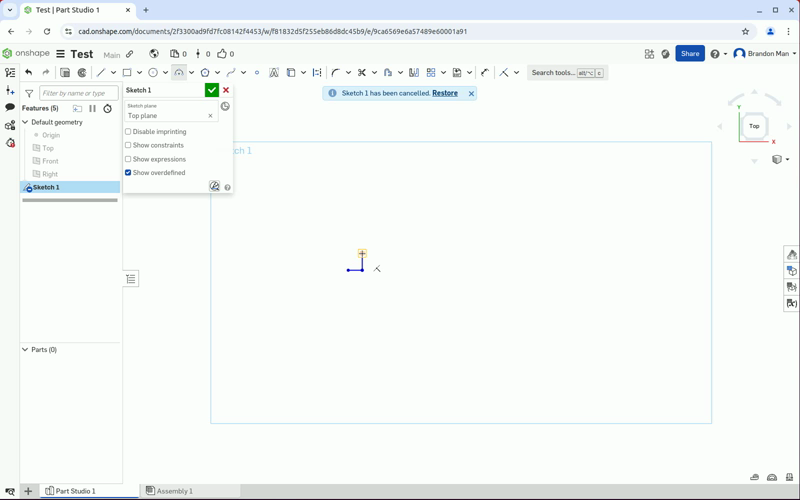
key_down(shift)
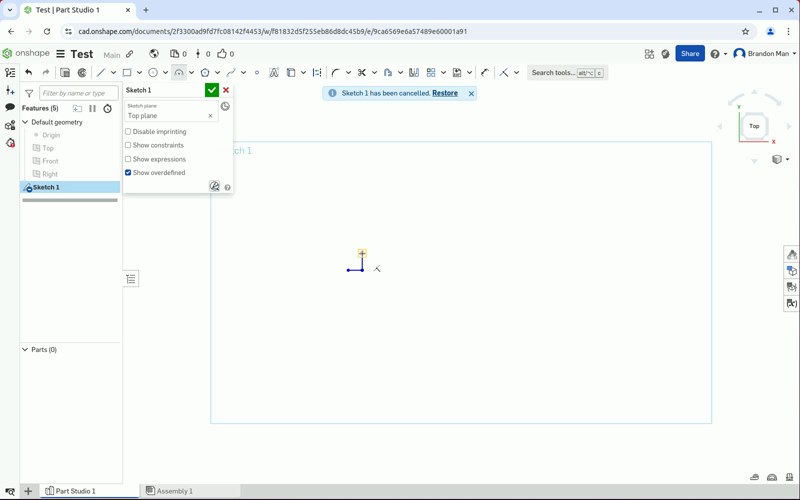
mouse_move(418, 197)
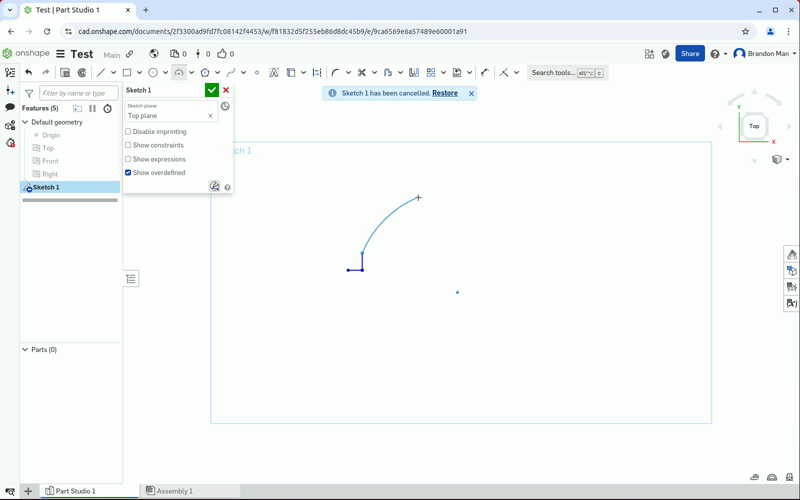
click(418, 197)
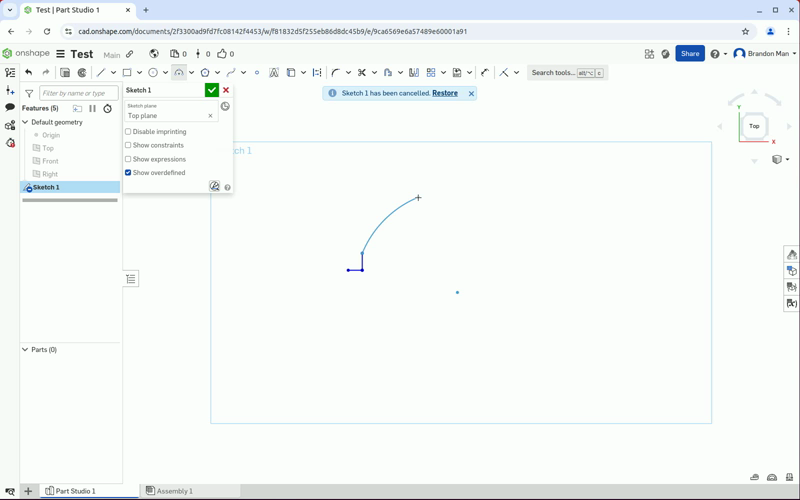
mouse_move(378, 213)
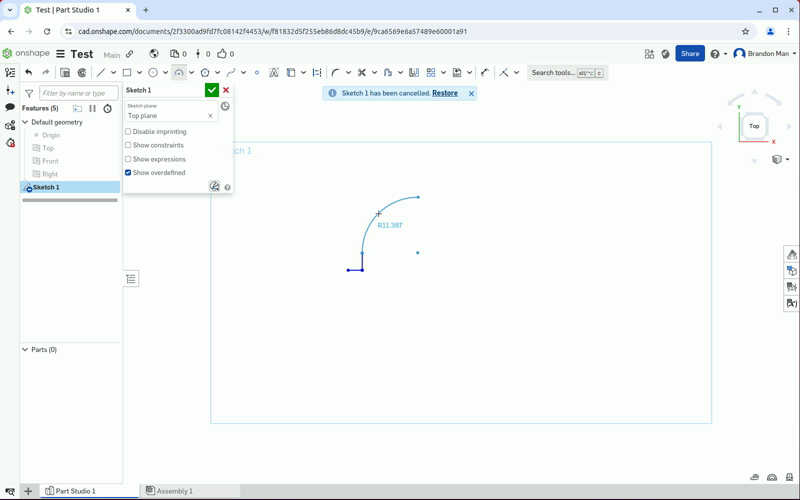
click(378, 213)
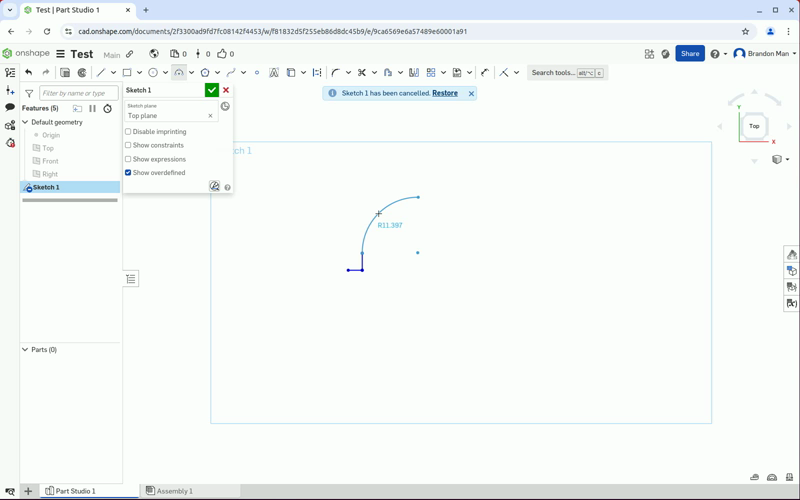
key_up(shift)
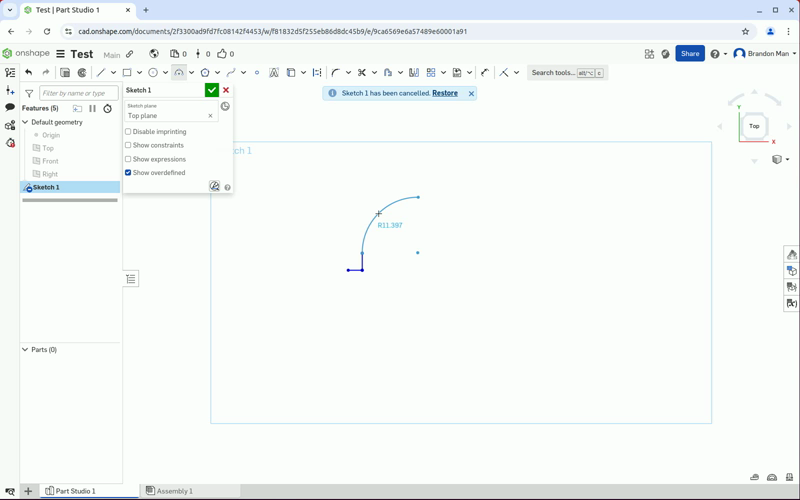
key(esc)
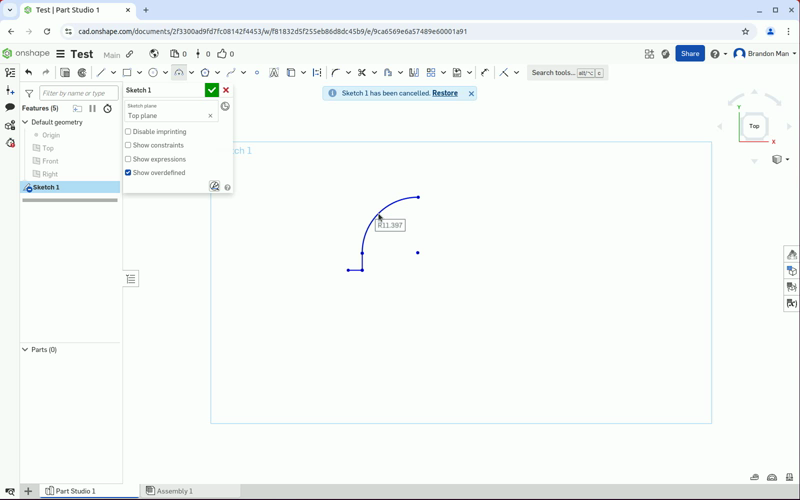
key(l)
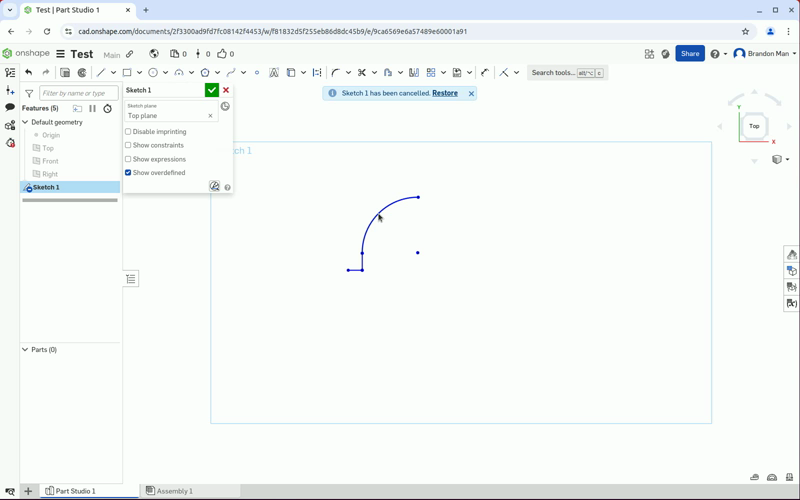
mouse_move(418, 197)
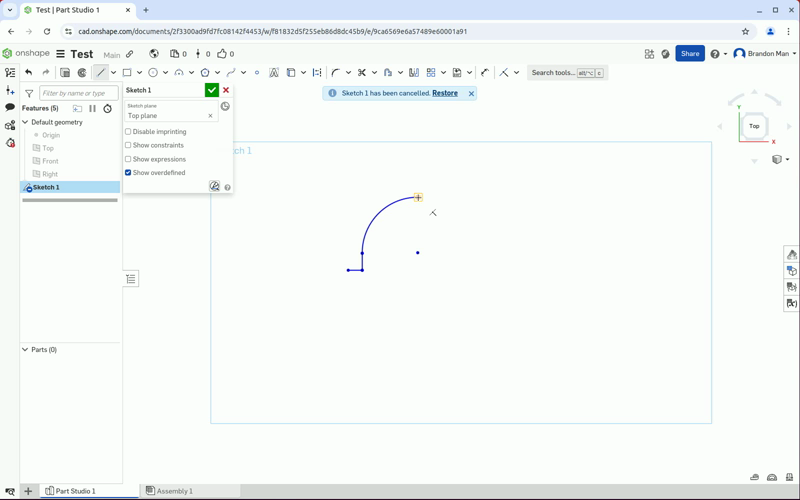
click(418, 197)
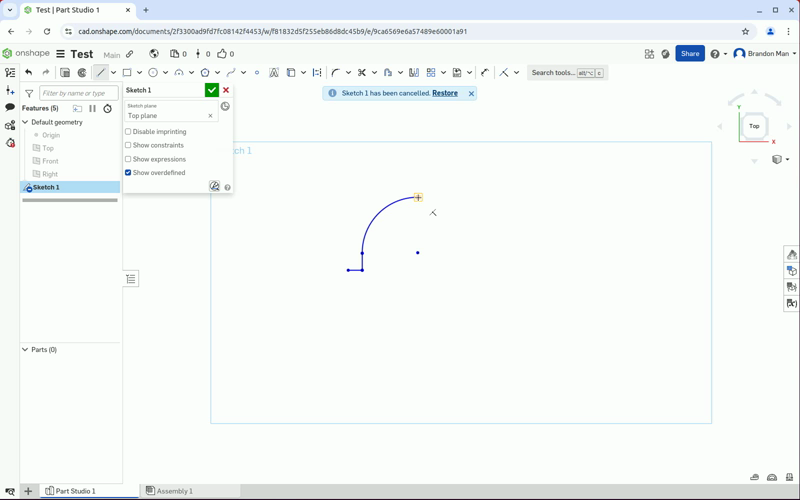
key_down(shift)
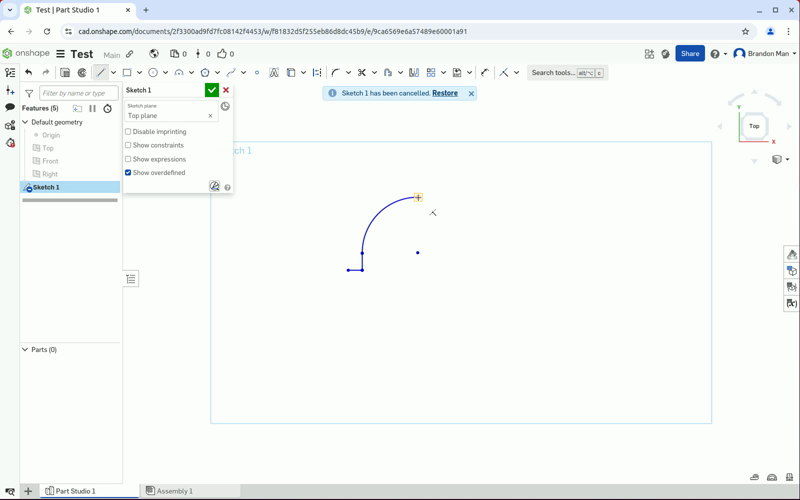
mouse_move(481, 197)
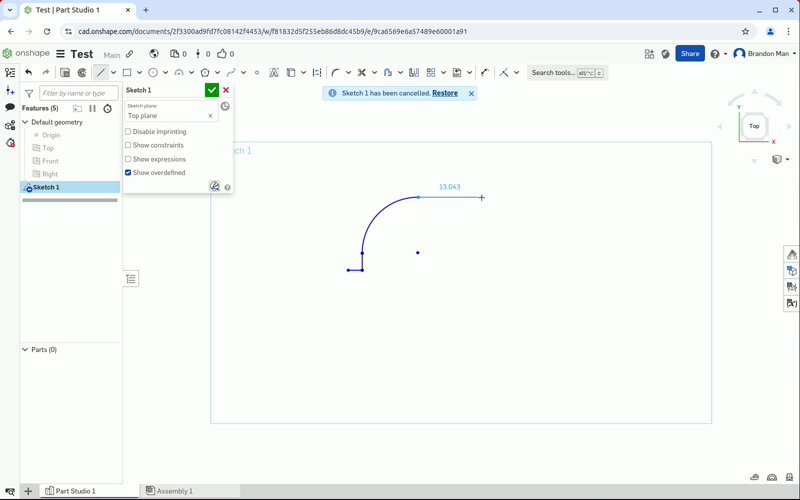
click(481, 197)
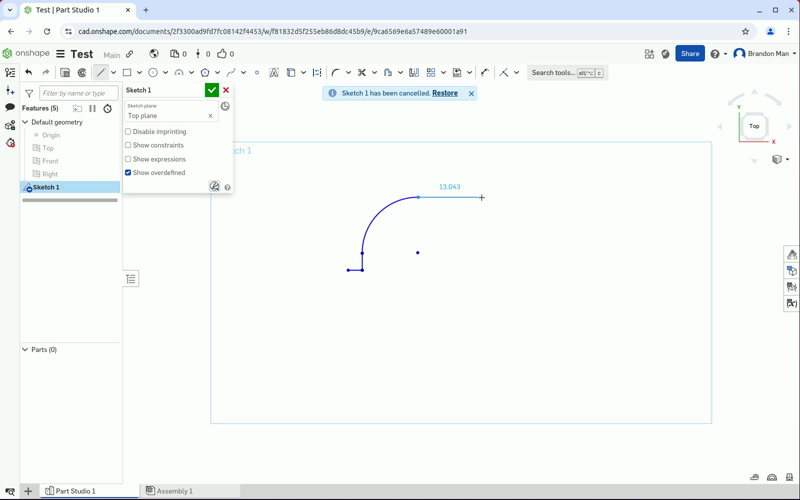
key_up(shift)
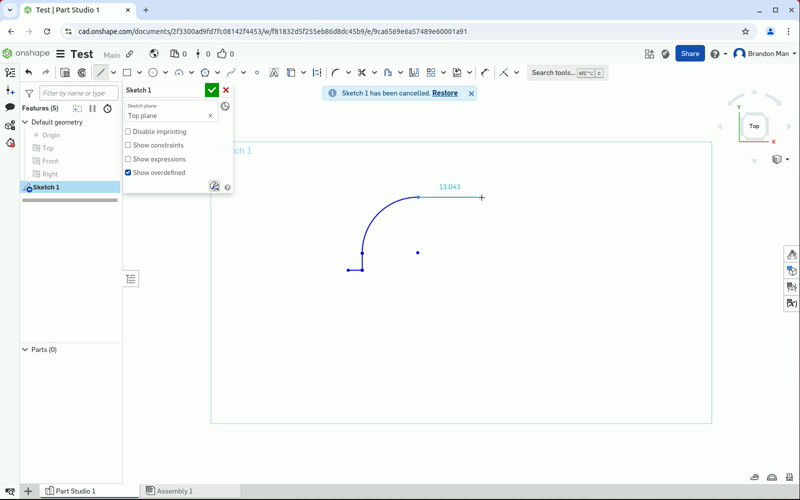
key_down(shift)
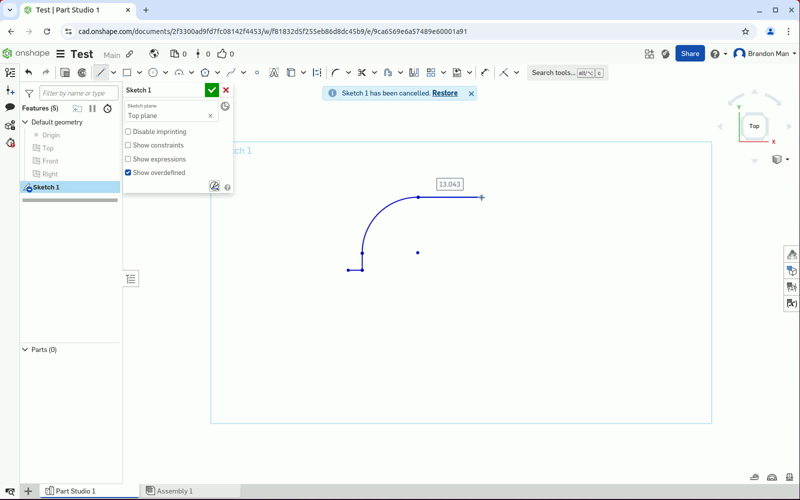
mouse_move(511, 197)
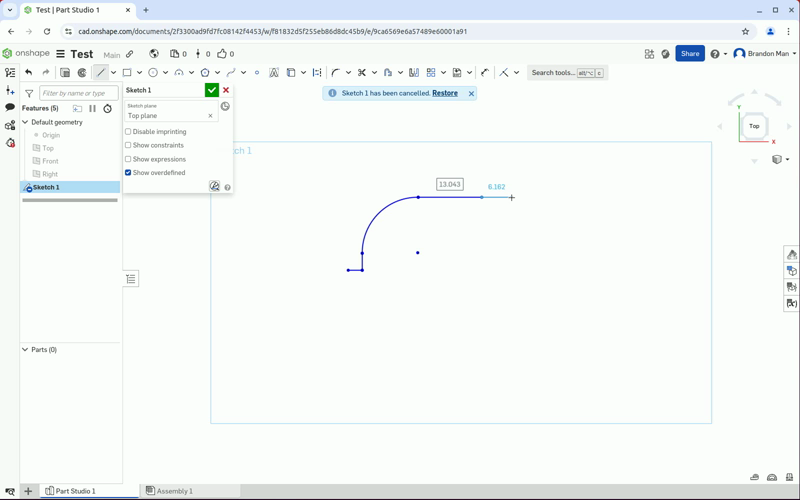
mouse_move(481, 170)
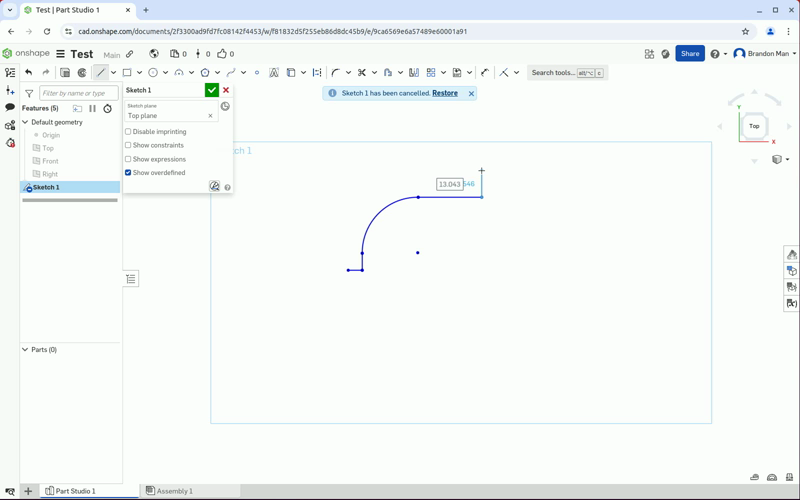
click(481, 170)
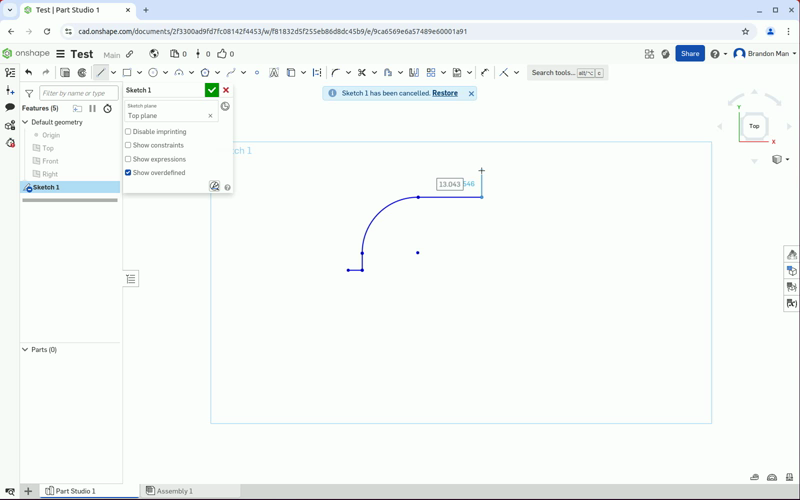
key_up(shift)
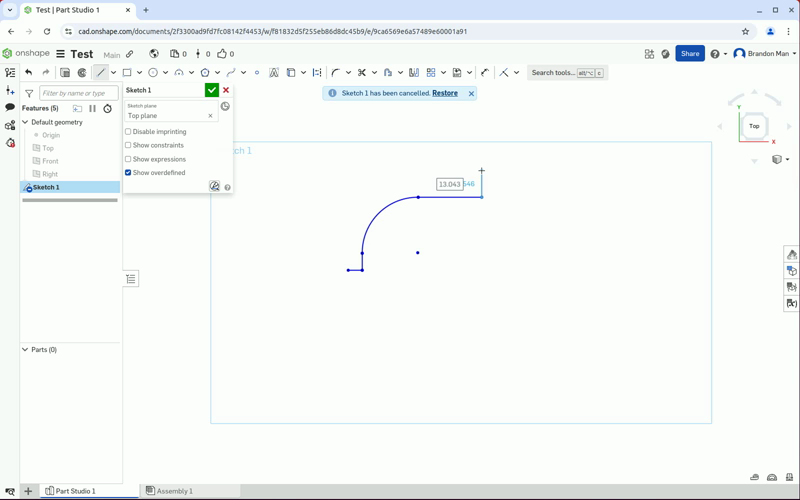
key_down(shift)
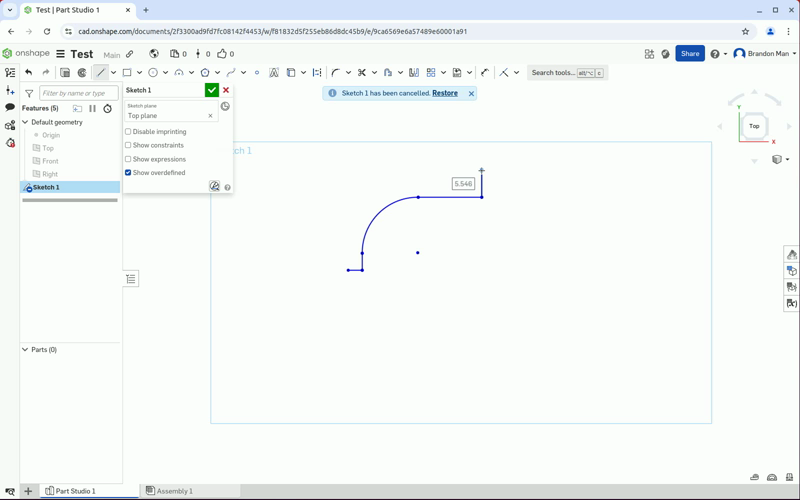
mouse_move(348, 170)
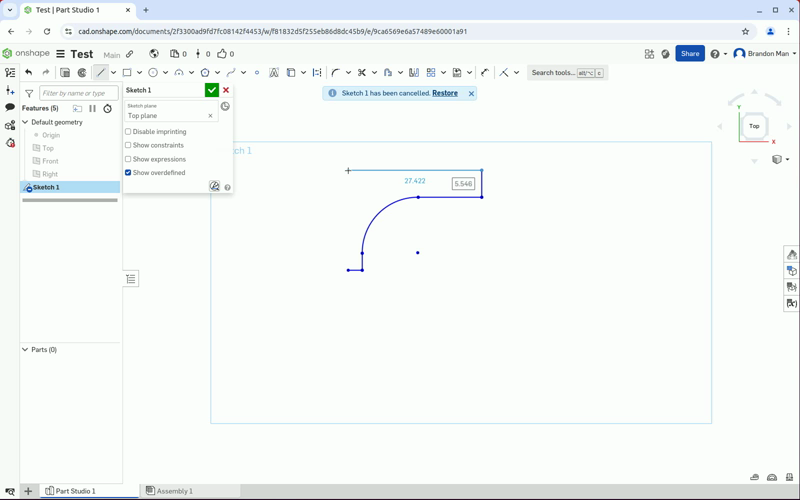
click(348, 170)
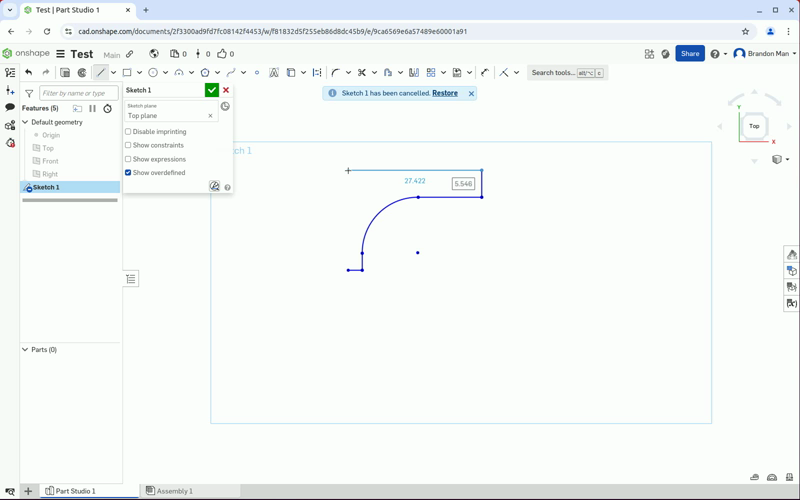
key_up(shift)
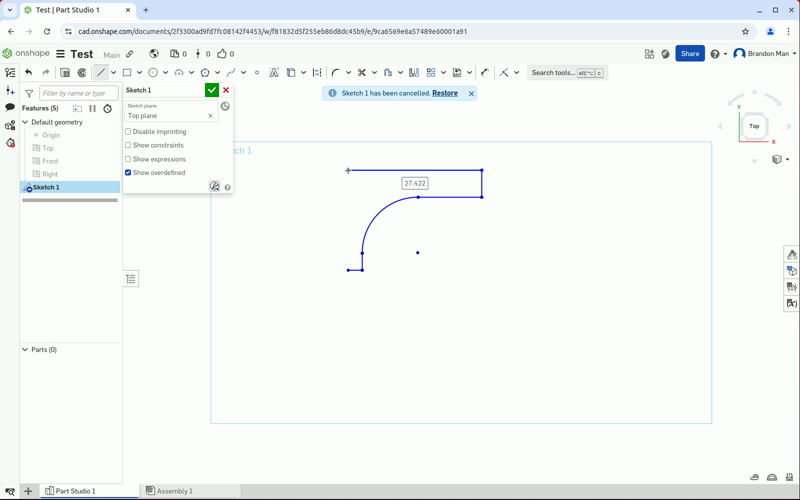
key_down(shift)
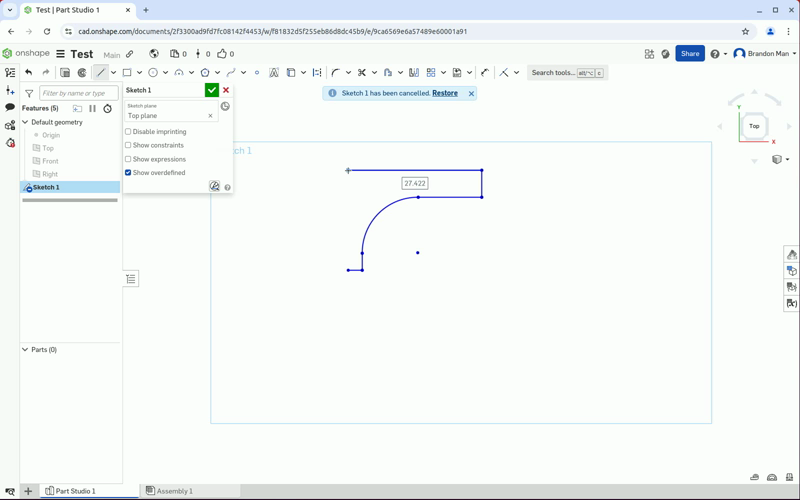
mouse_move(348, 270)
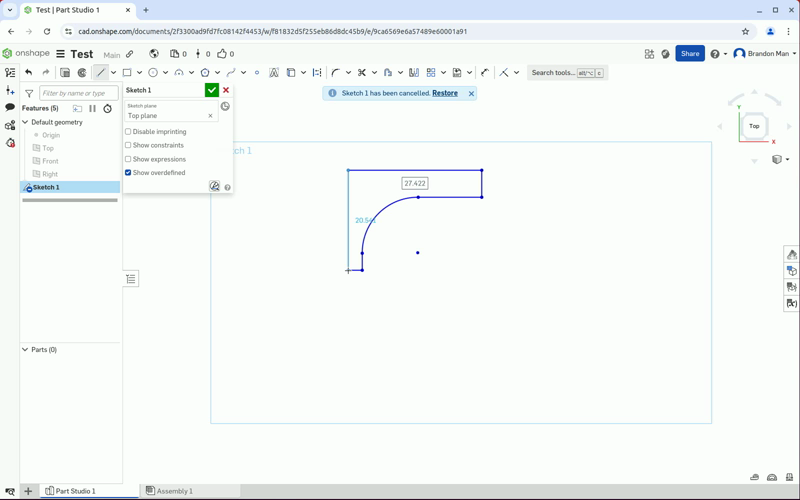
key_up(shift)
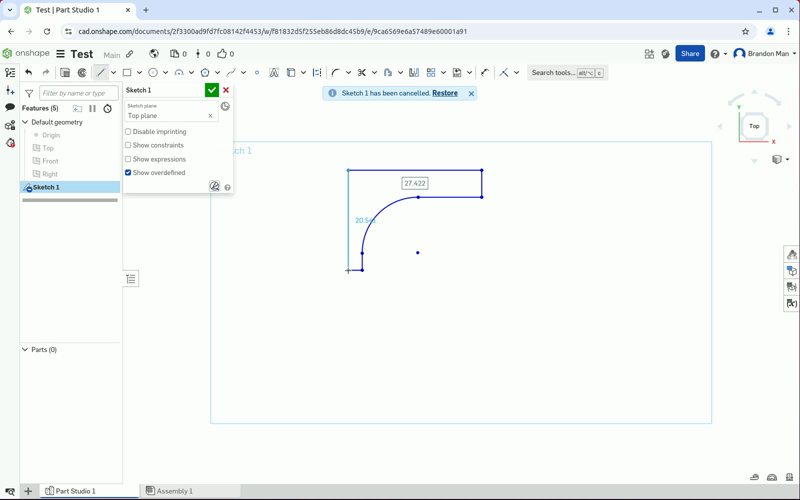
click(348, 270)
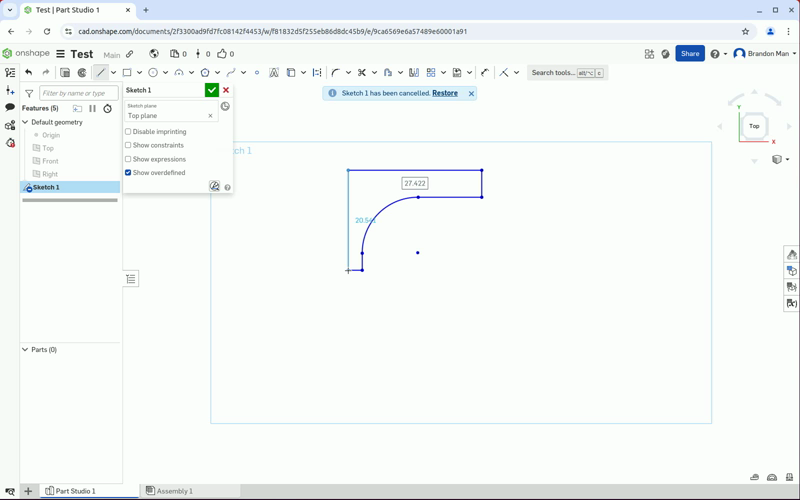
key(esc)
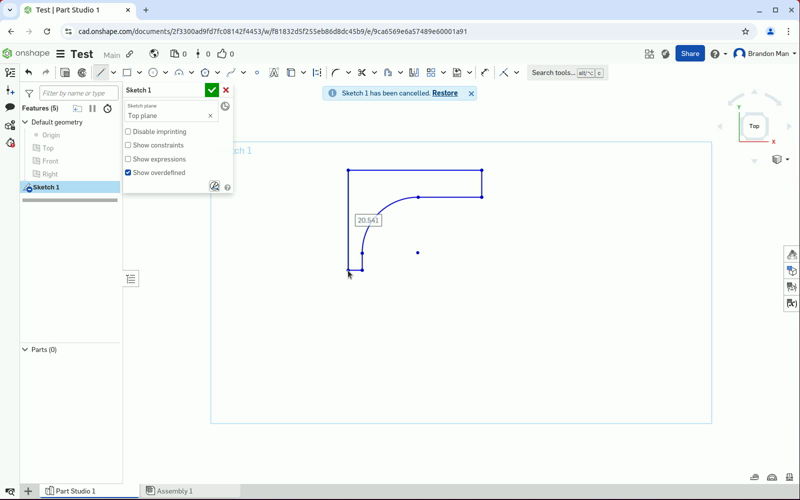
mouse_move(435, 191)
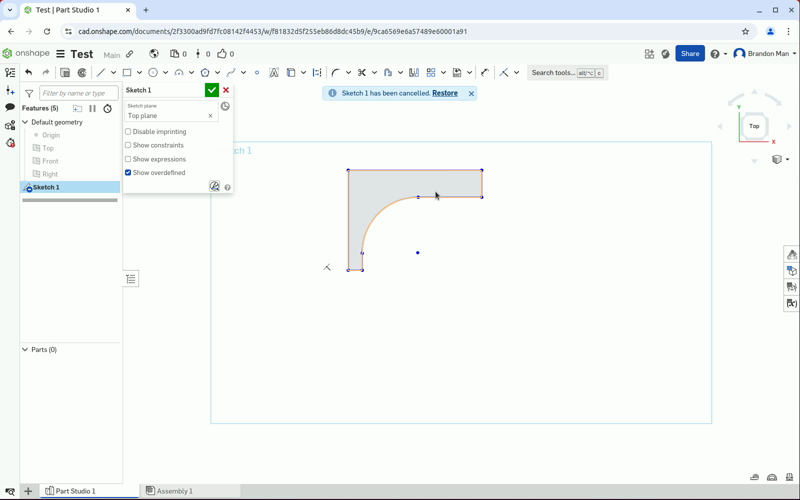
click(435, 191)
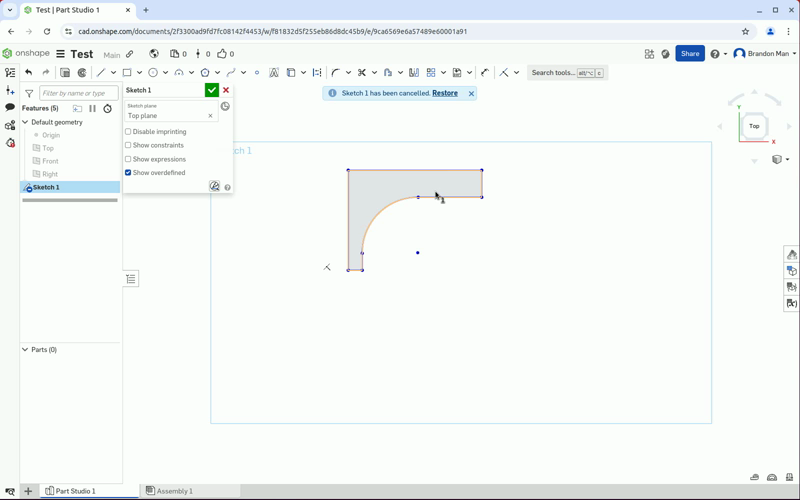
mouse_move(73, 352)
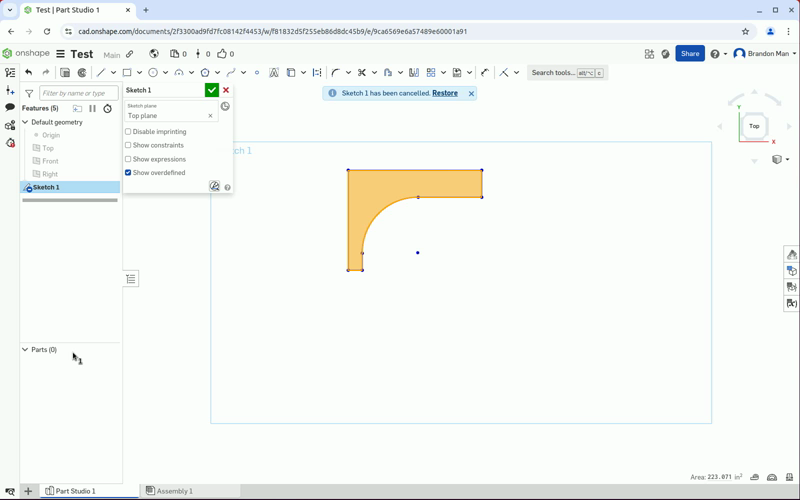
key(shift+y)
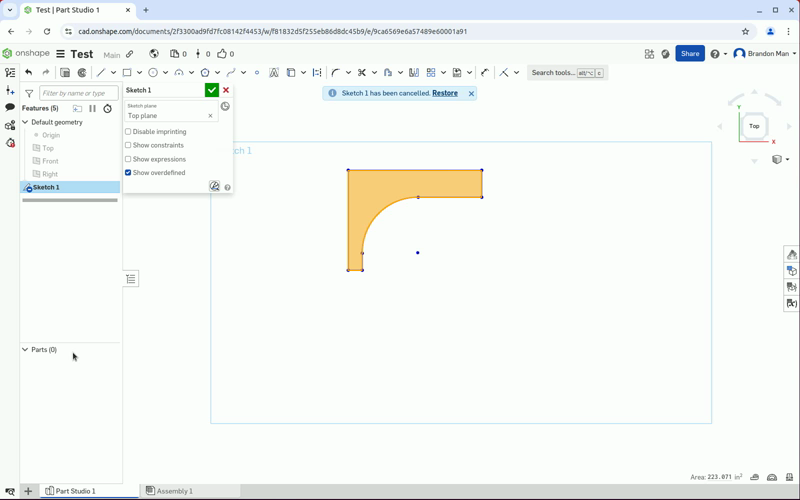
key(shift+e)
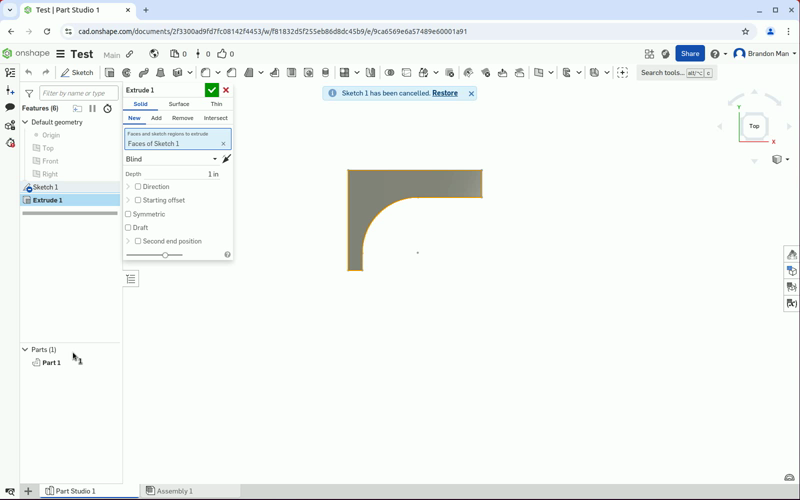
mouse_move(143, 106)
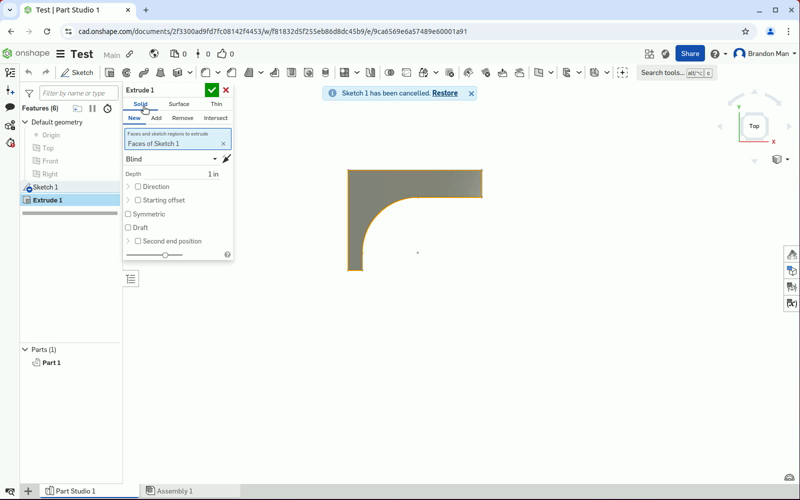
click(143, 106)
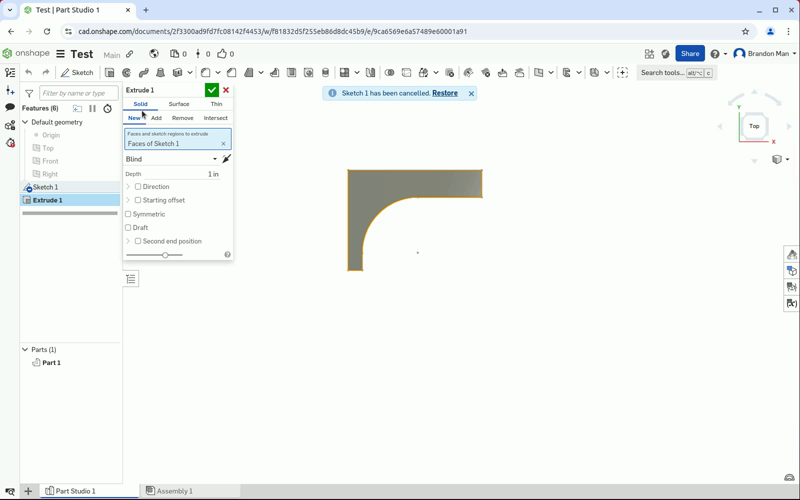
mouse_move(137, 120)
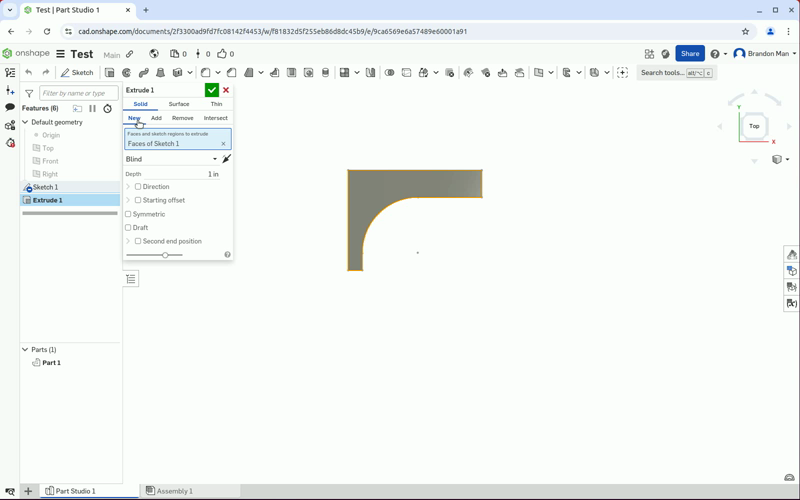
click(137, 120)
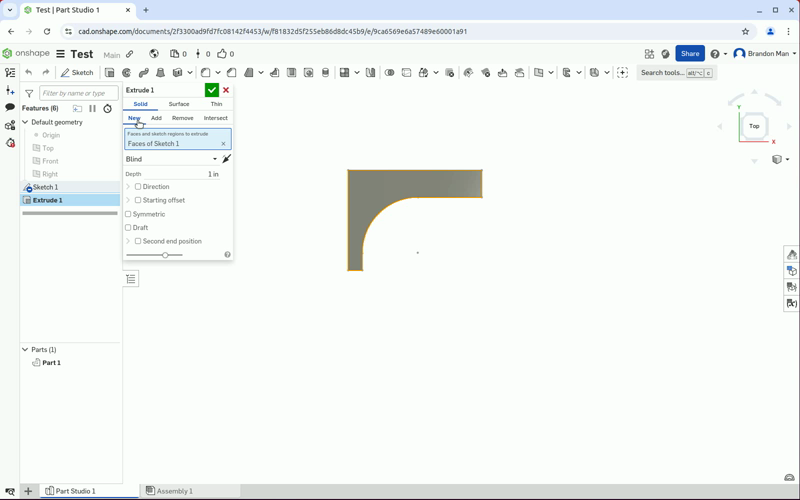
key(tab, 4)
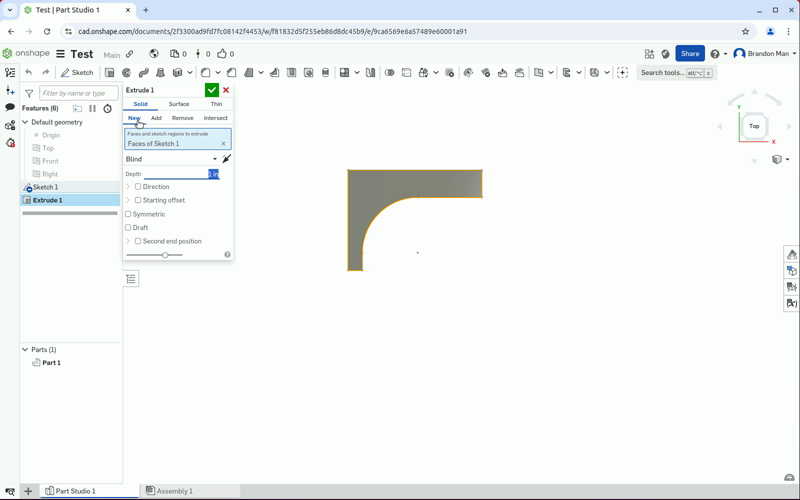
text(0.963)
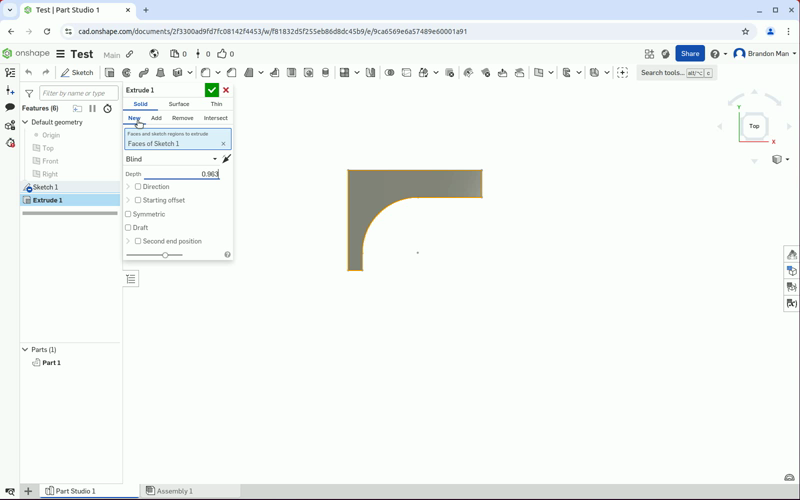
key(enter)
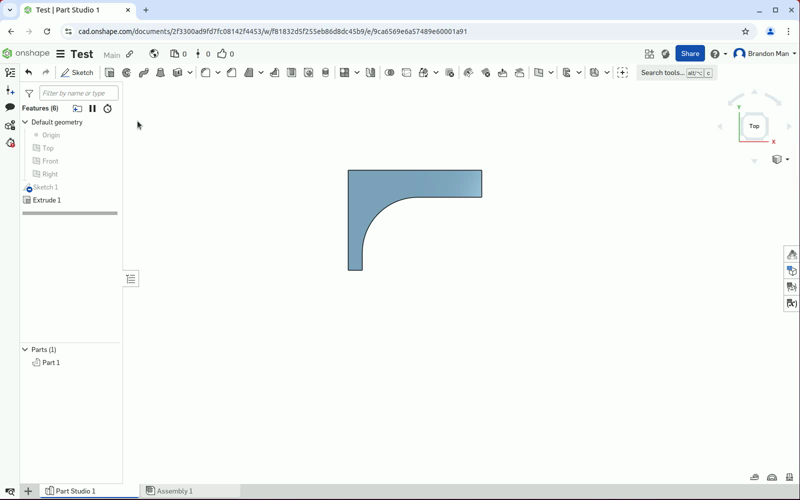
key(shift+h)
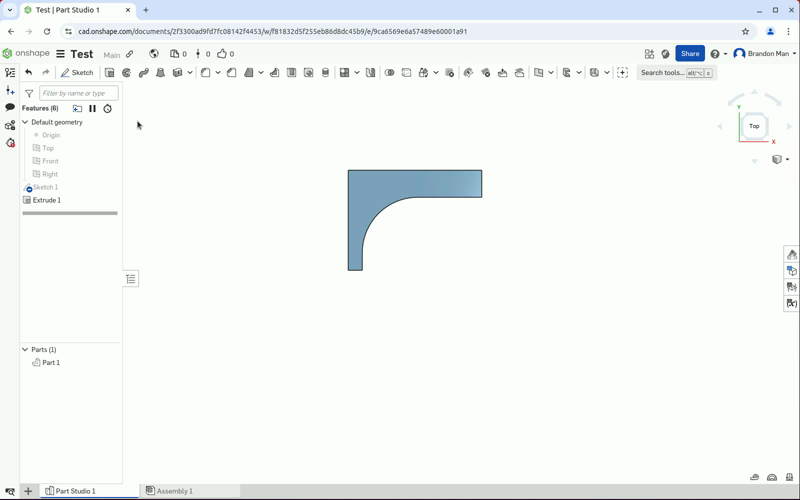
key(shift+h)
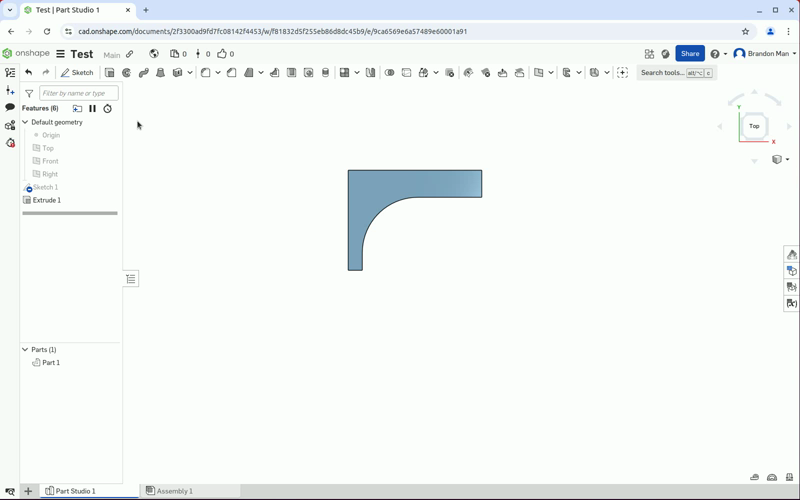
mouse_move(73, 189)
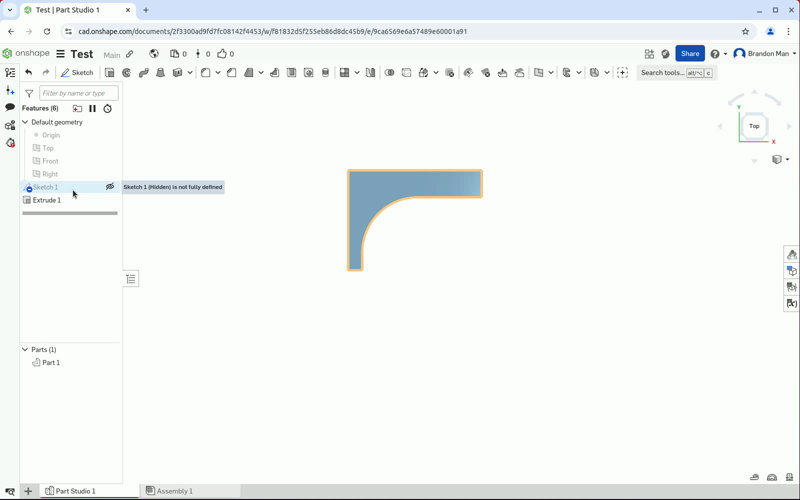
click(73, 189)
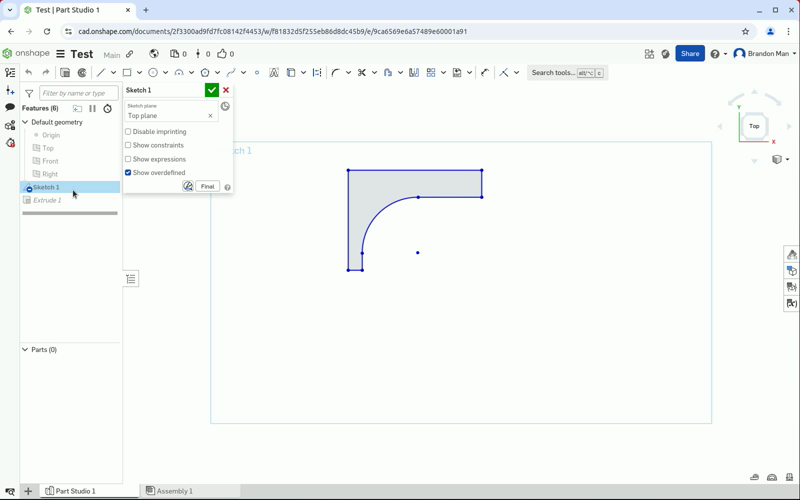
mouse_move(229, 92)
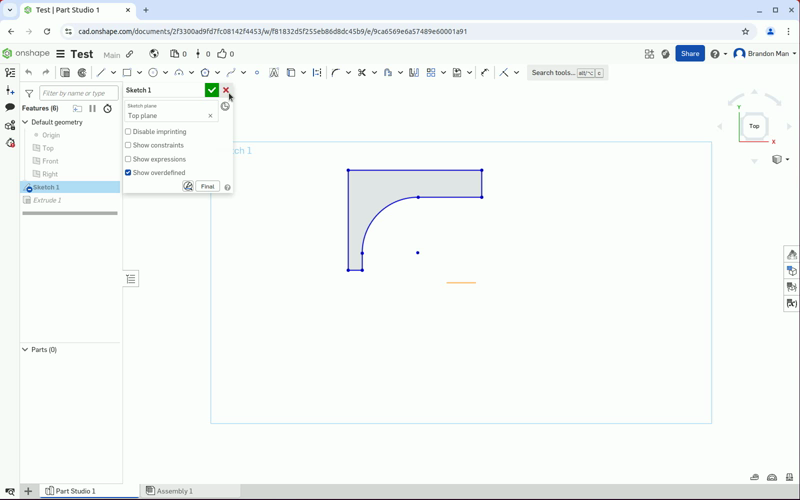
click(229, 92)
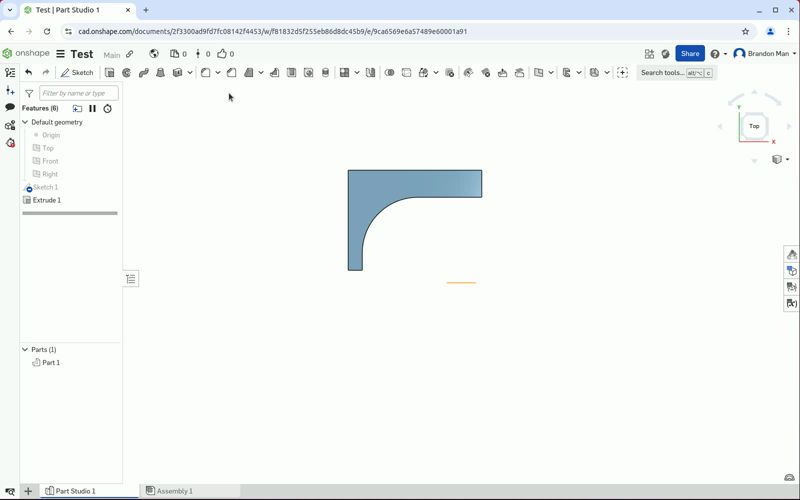
mouse_move(541, 75)
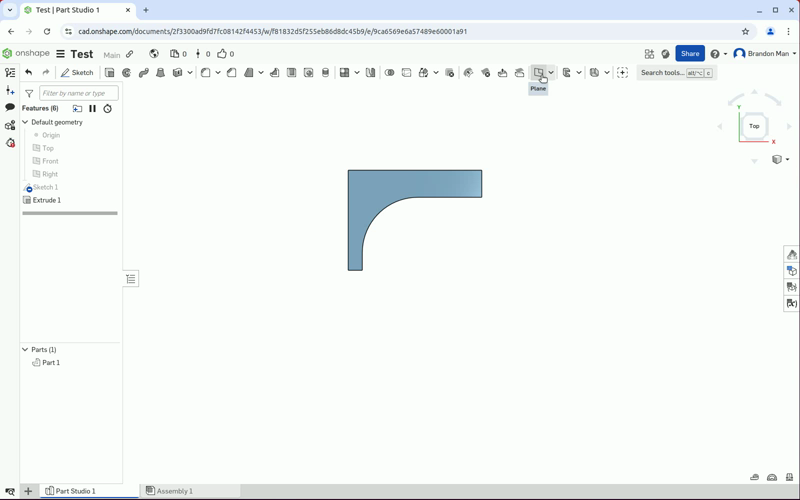
click(541, 75)
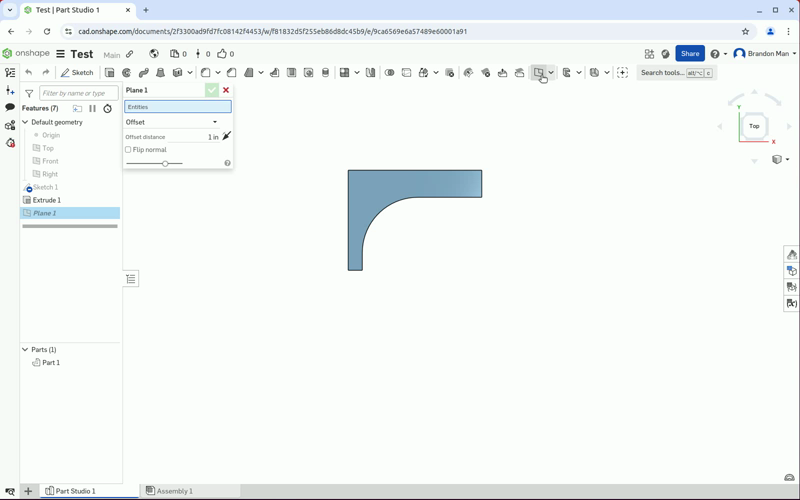
mouse_move(73, 150)
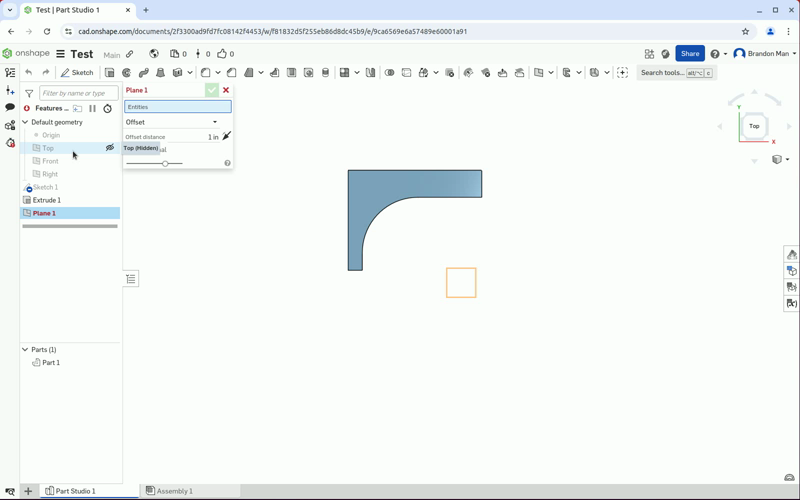
click(73, 150)
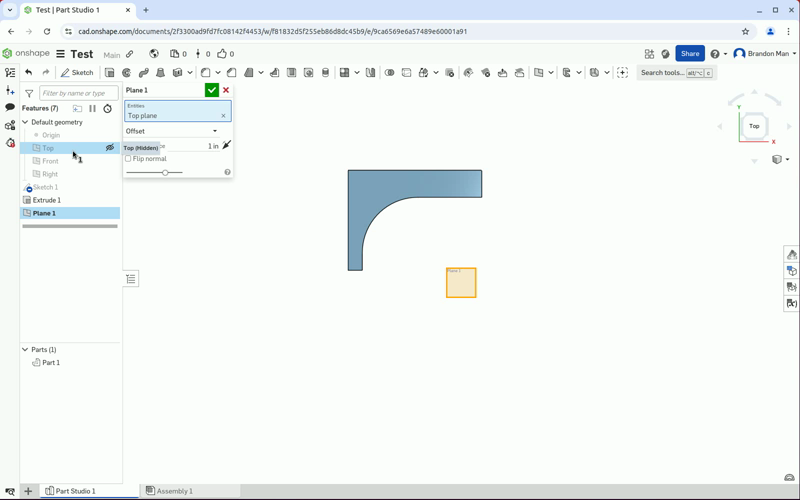
key(tab, 2)
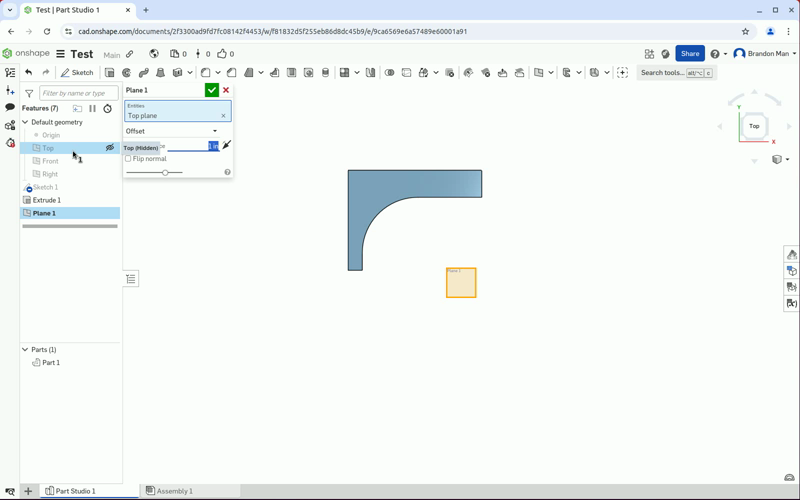
text(0.955)
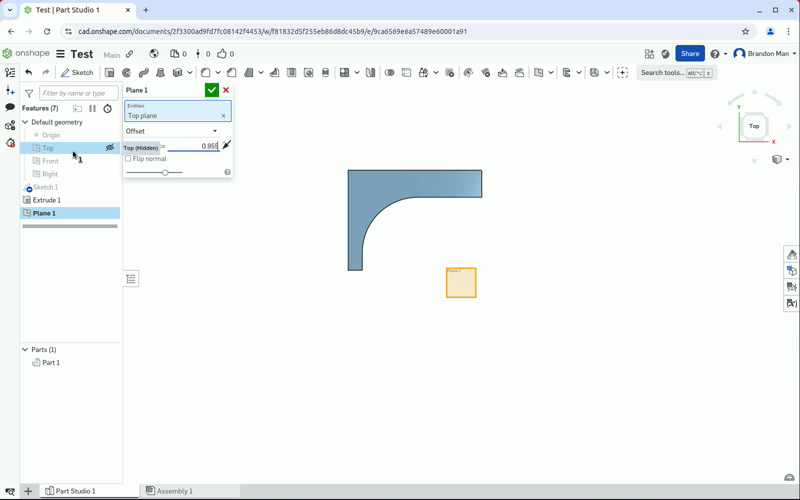
key(enter, 2)
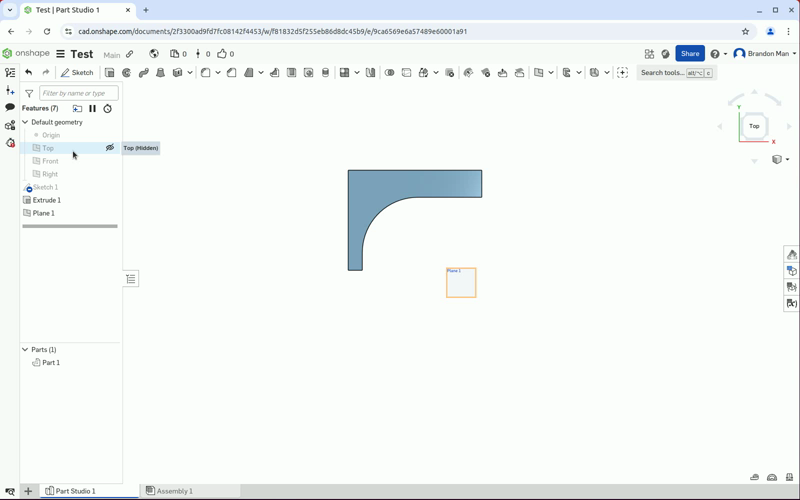
key(shift+s)
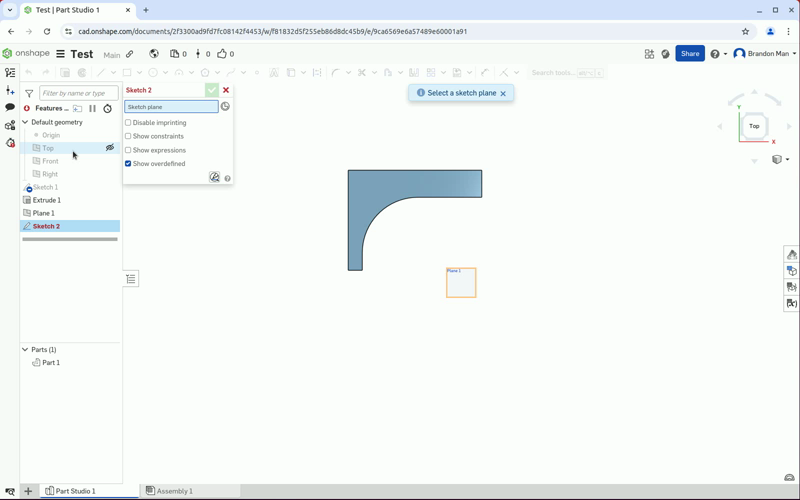
mouse_move(73, 215)
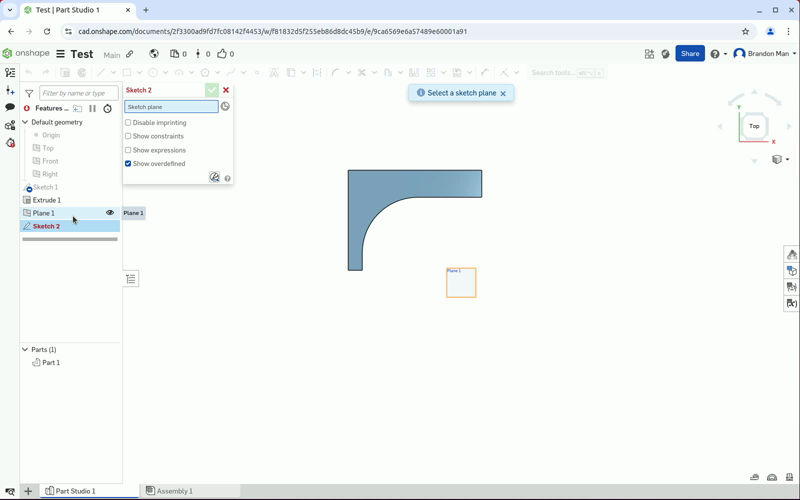
click(73, 215)
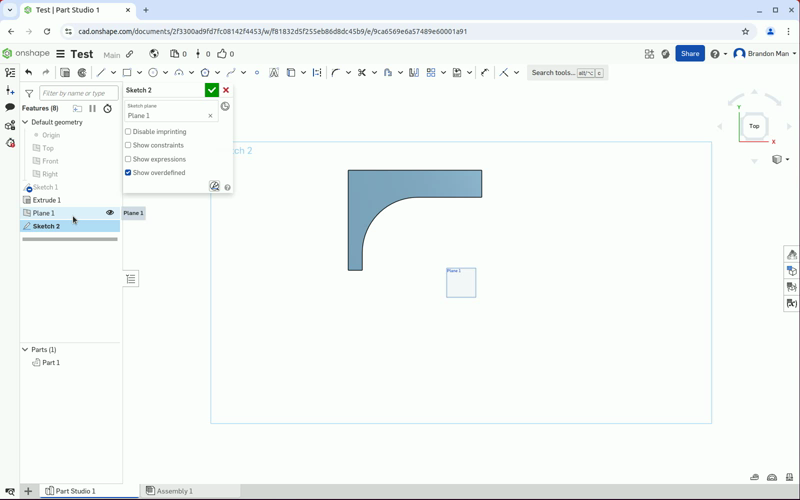
mouse_move(73, 352)
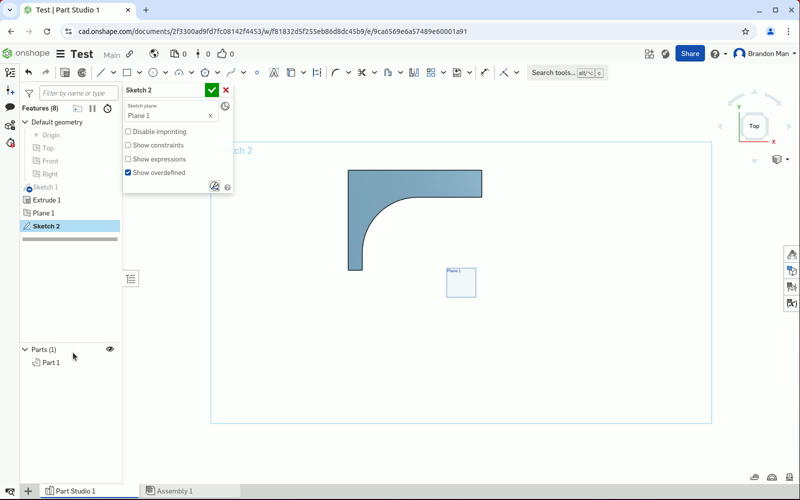
key(y)
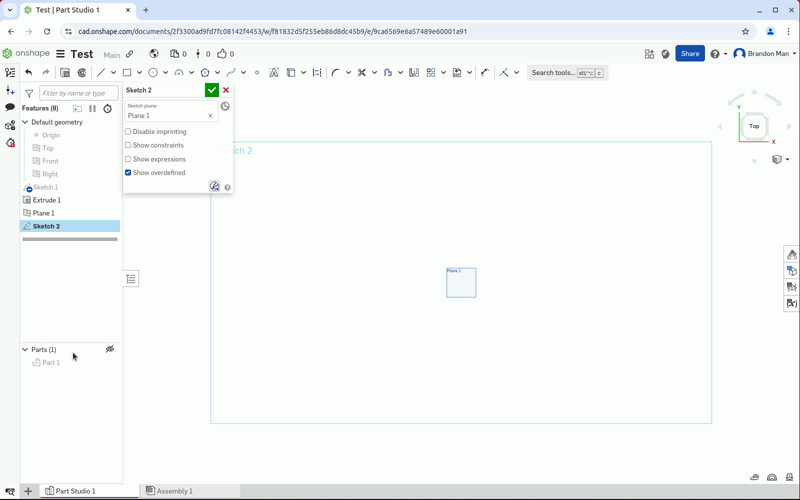
key(l)
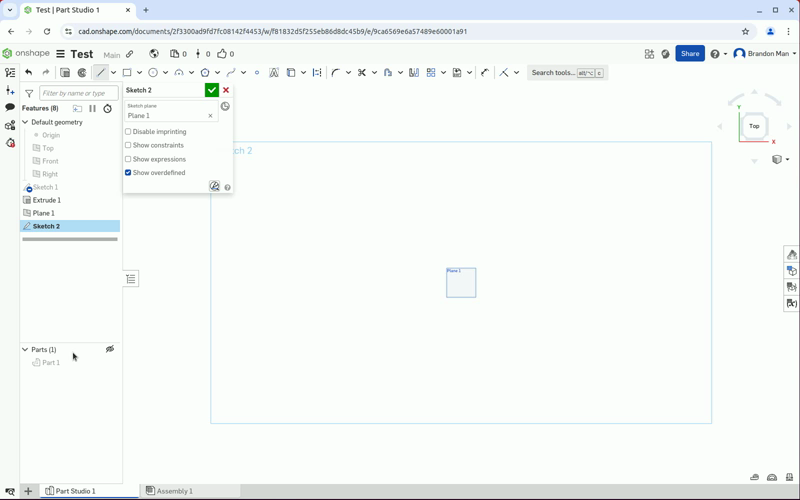
key_down(shift)
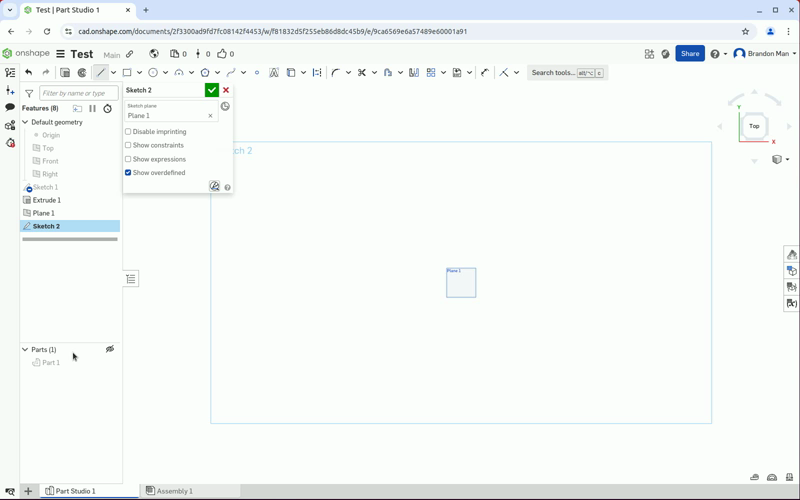
mouse_move(483, 245)
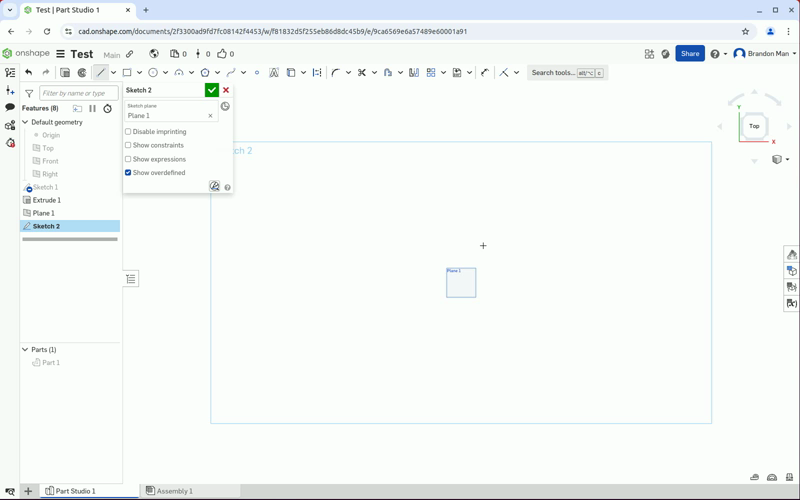
click(483, 245)
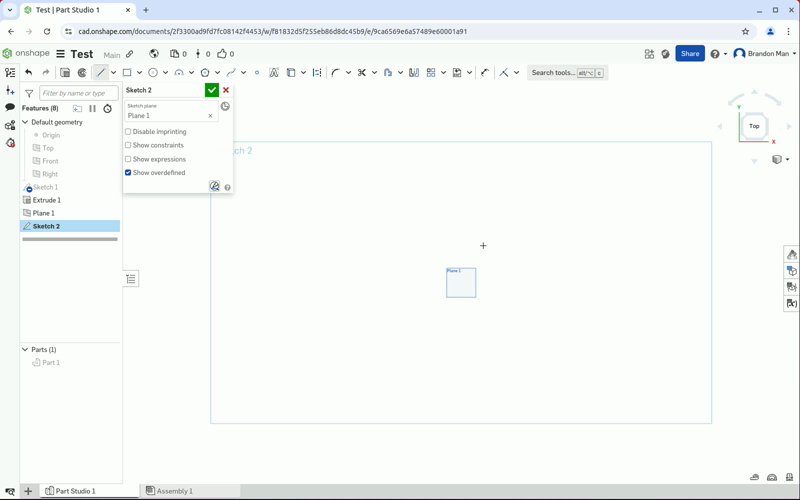
key_up(shift)
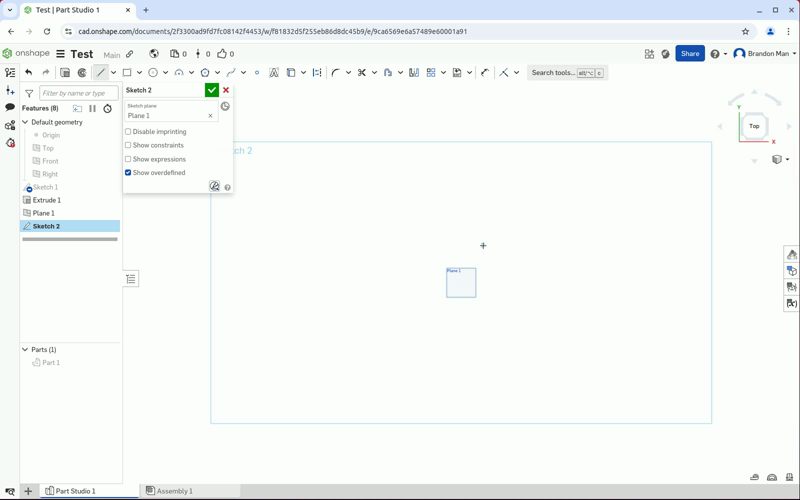
key_down(shift)
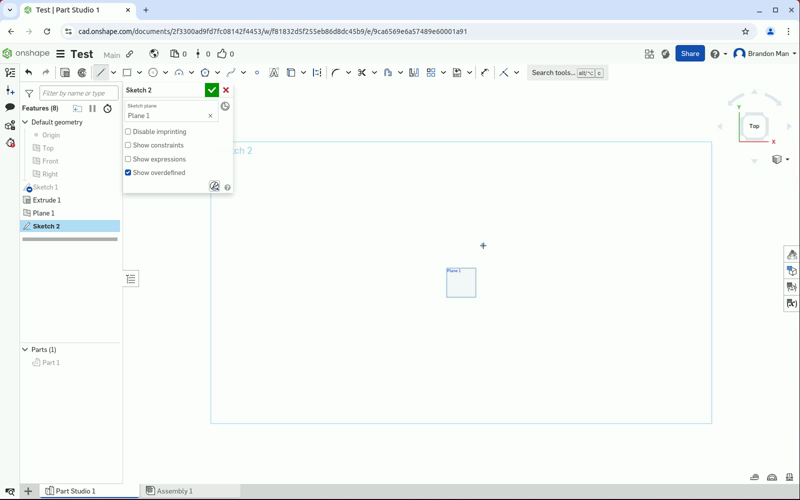
mouse_move(513, 245)
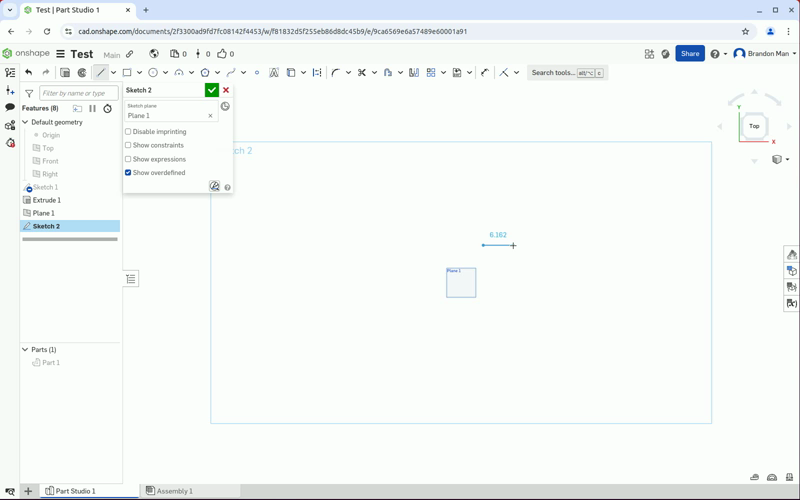
mouse_move(498, 245)
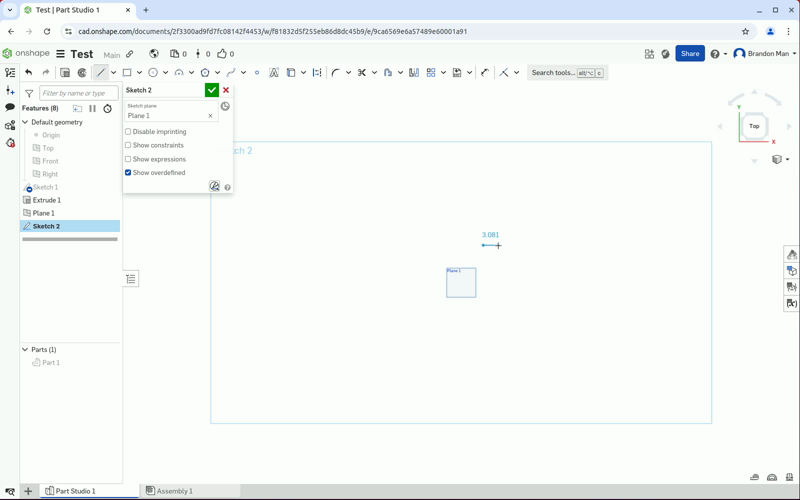
click(498, 245)
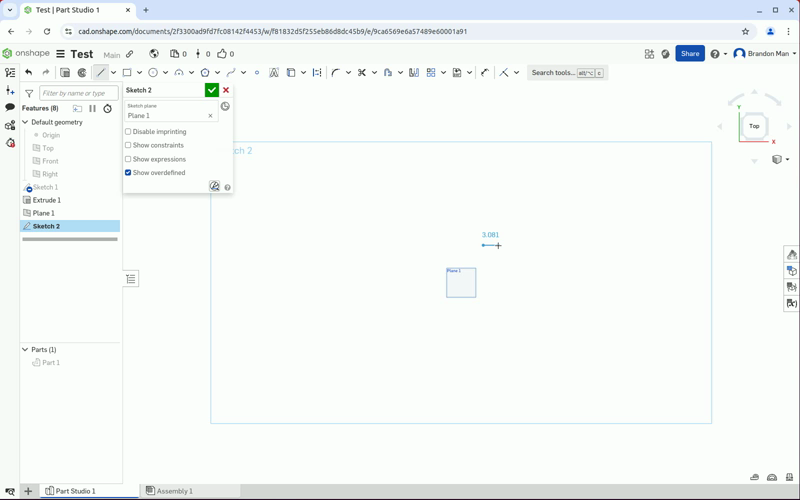
key_up(shift)
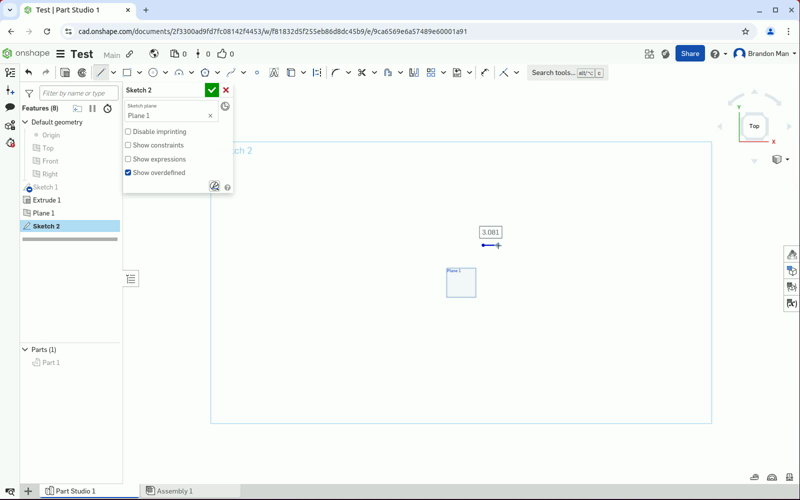
key_down(shift)
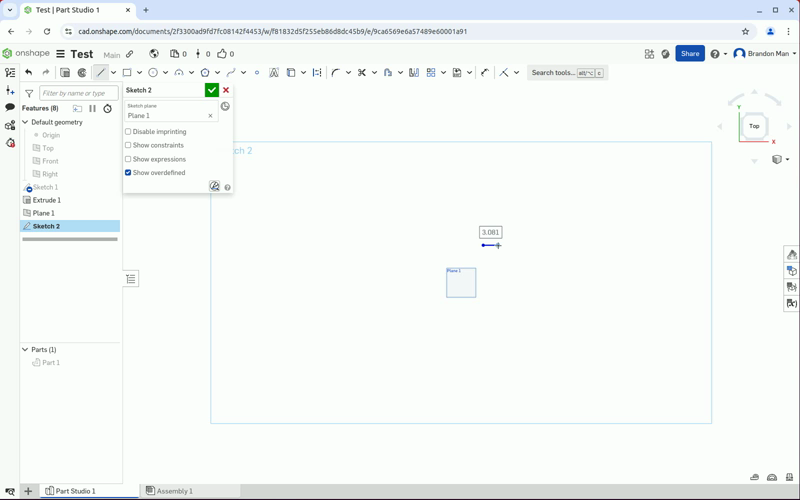
mouse_move(528, 245)
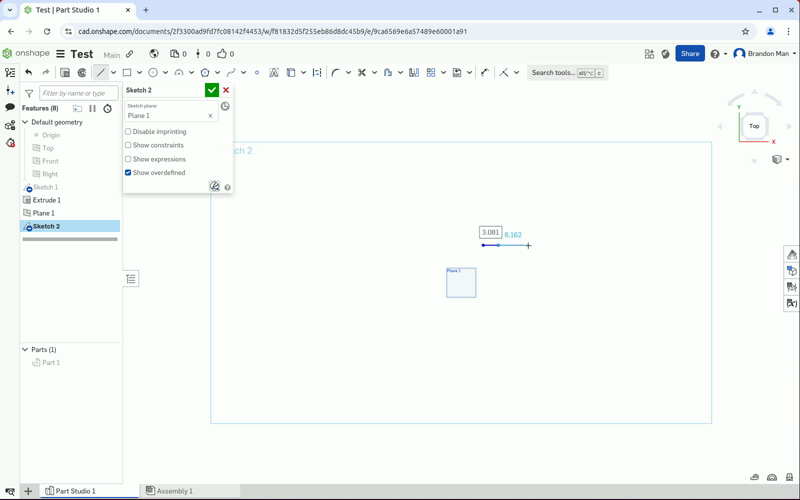
mouse_move(498, 217)
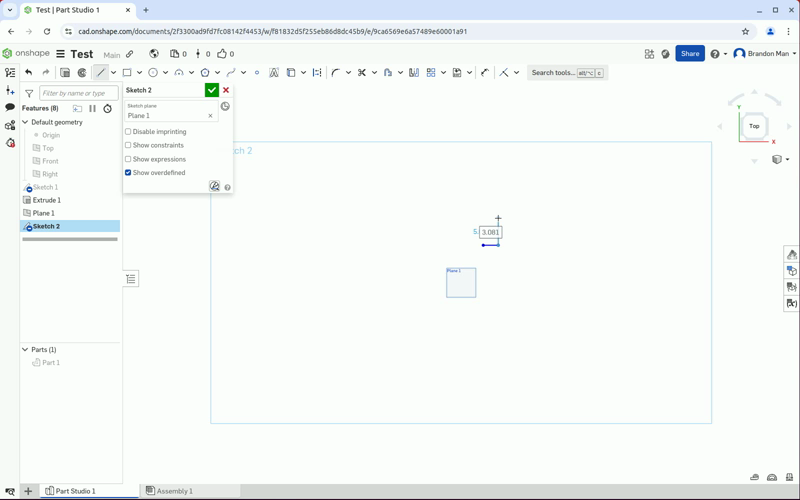
click(498, 217)
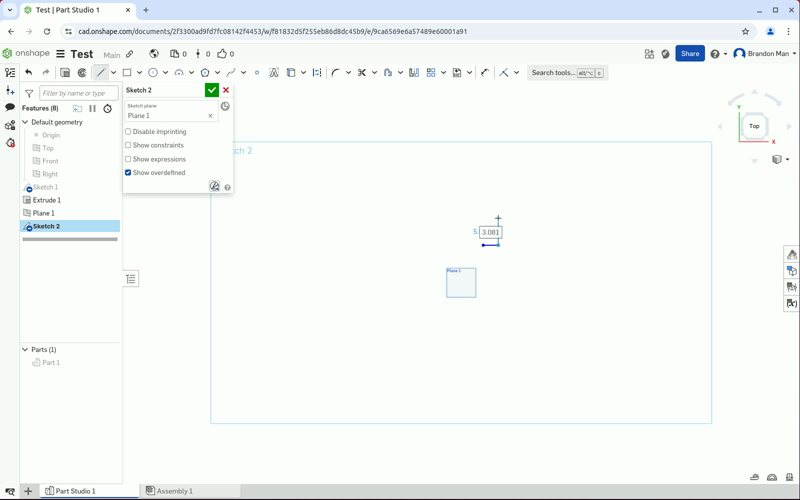
key_up(shift)
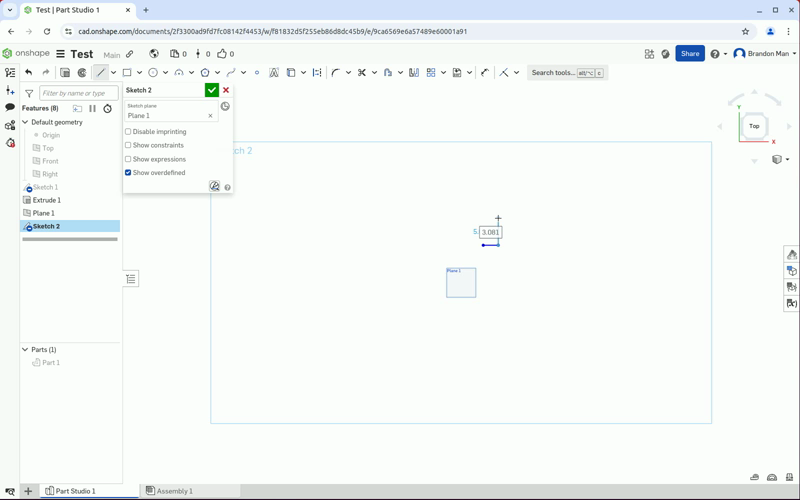
key_down(shift)
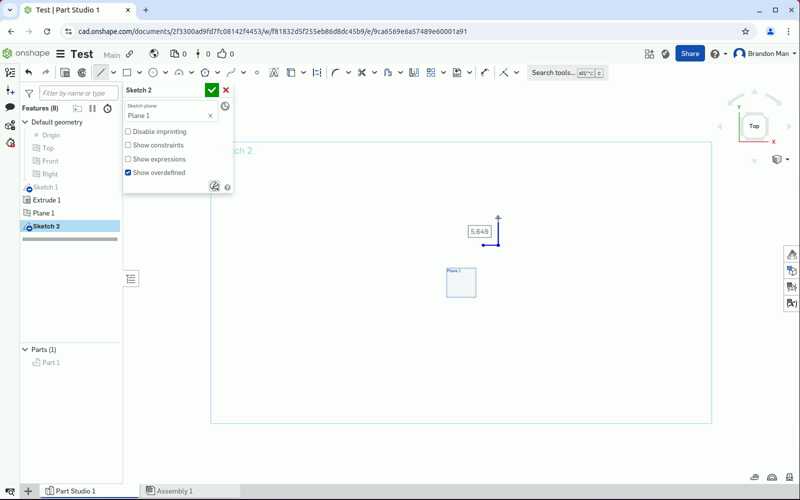
mouse_move(528, 217)
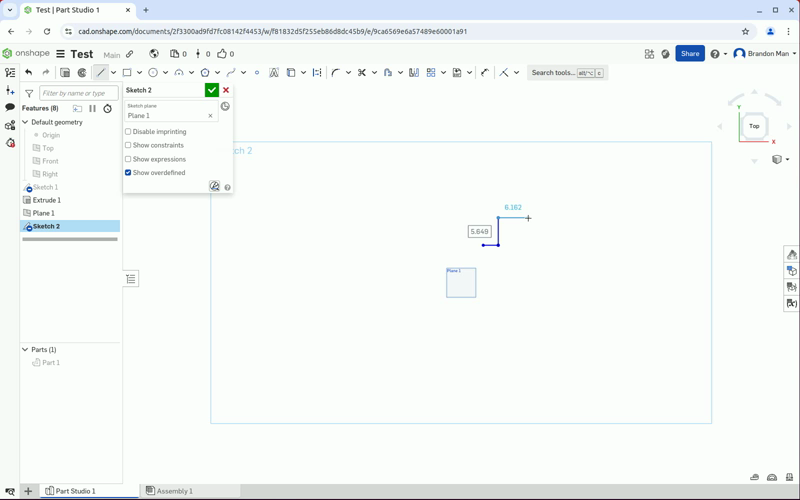
mouse_move(483, 217)
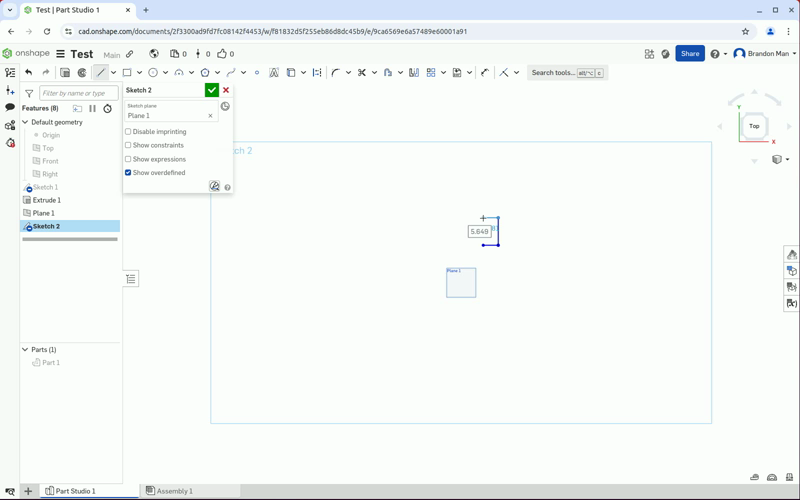
click(483, 217)
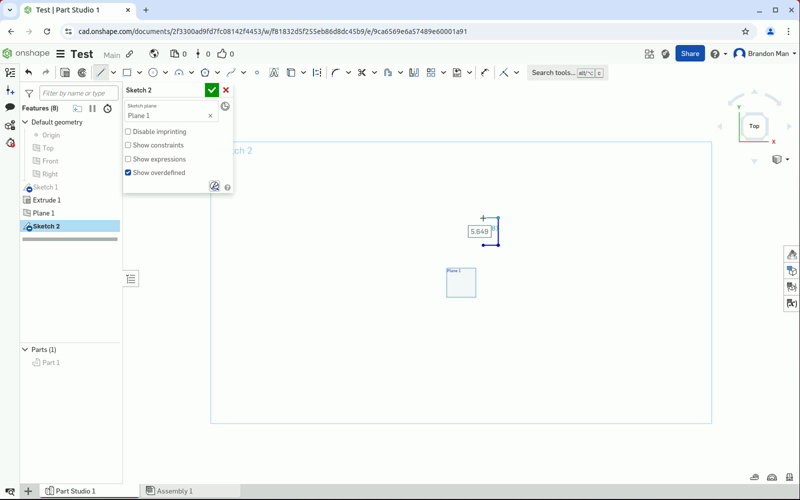
key_up(shift)
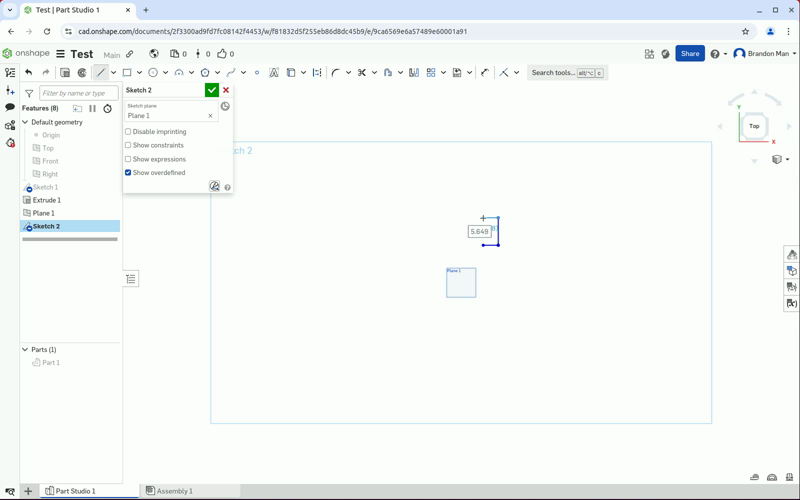
mouse_move(513, 217)
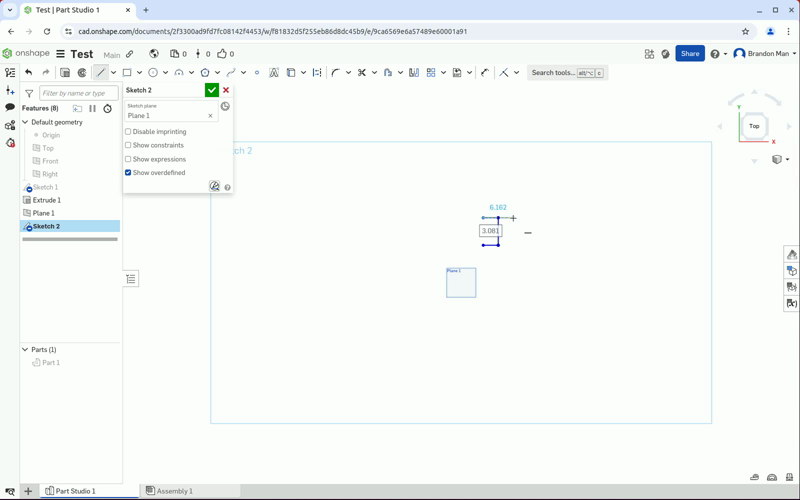
key_down(shift)
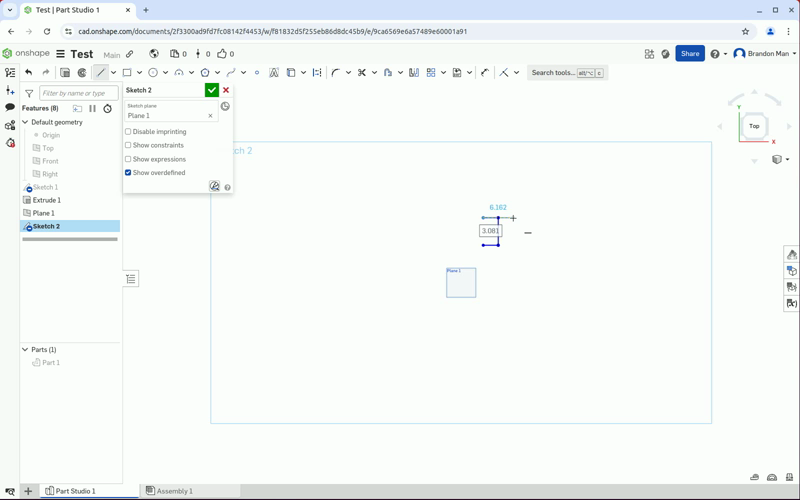
mouse_move(483, 245)
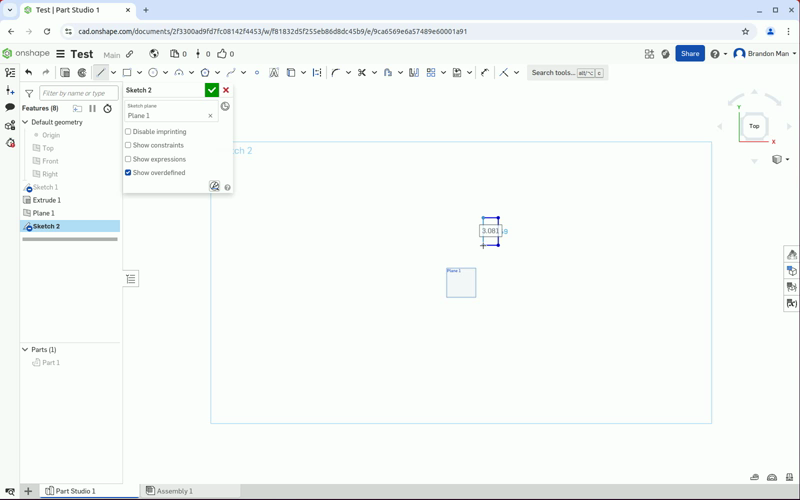
key_up(shift)
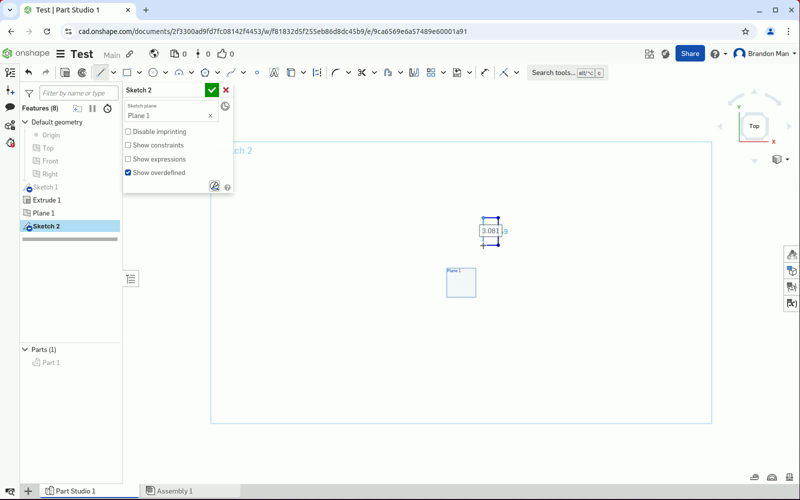
click(483, 245)
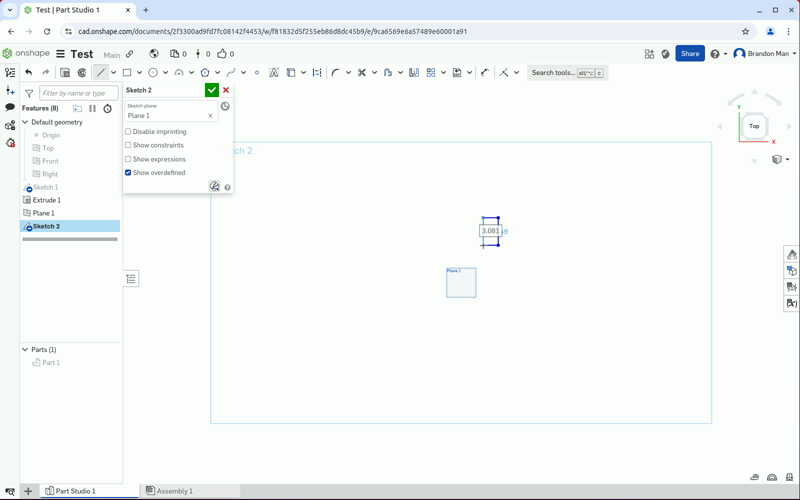
key(esc)
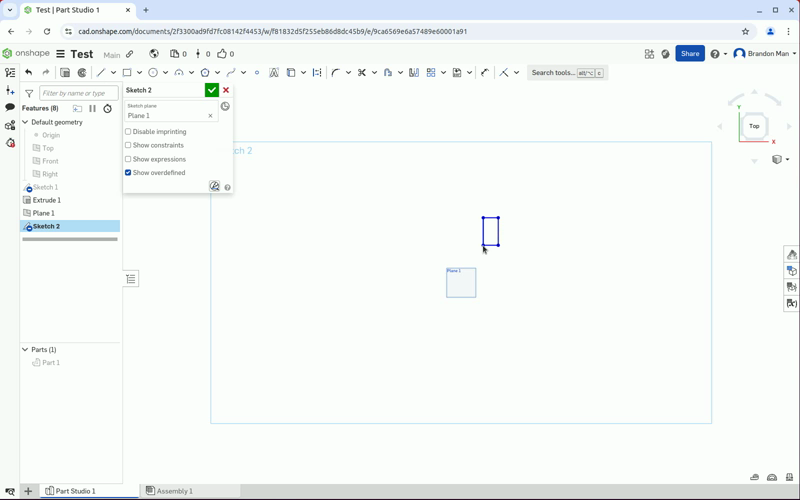
mouse_move(489, 225)
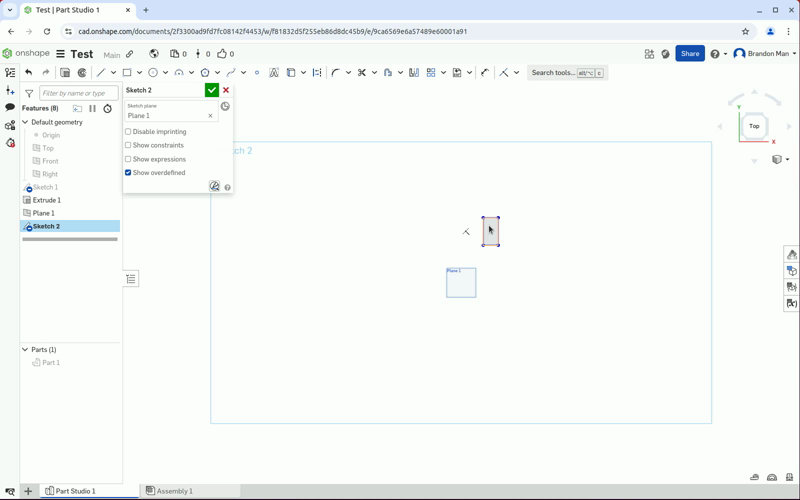
scroll(6)
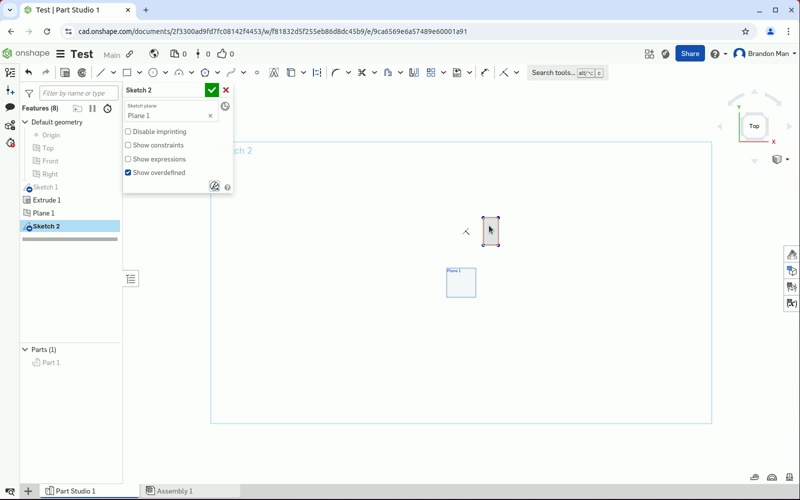
scroll(6)
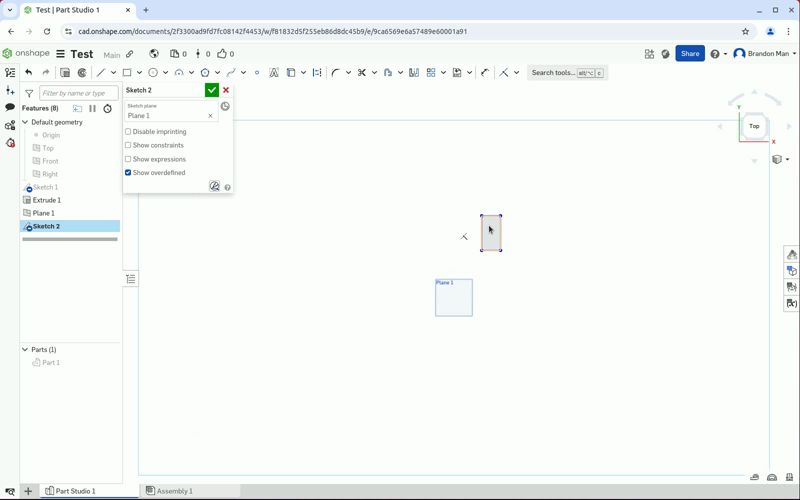
scroll(6)
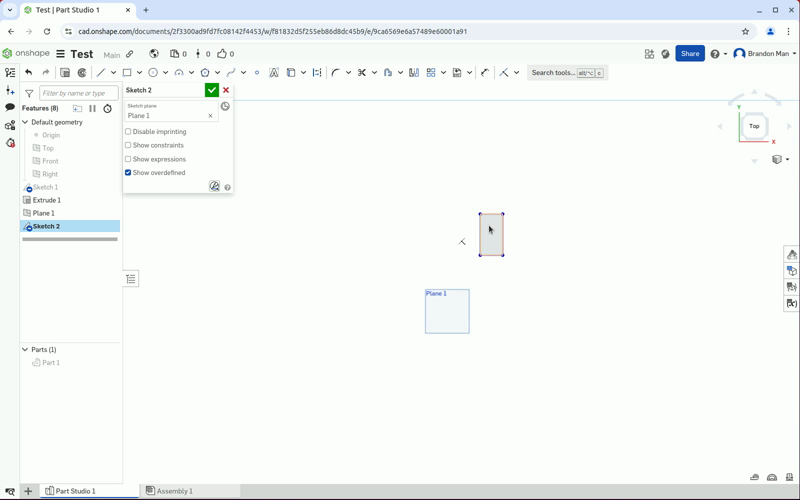
scroll(6)
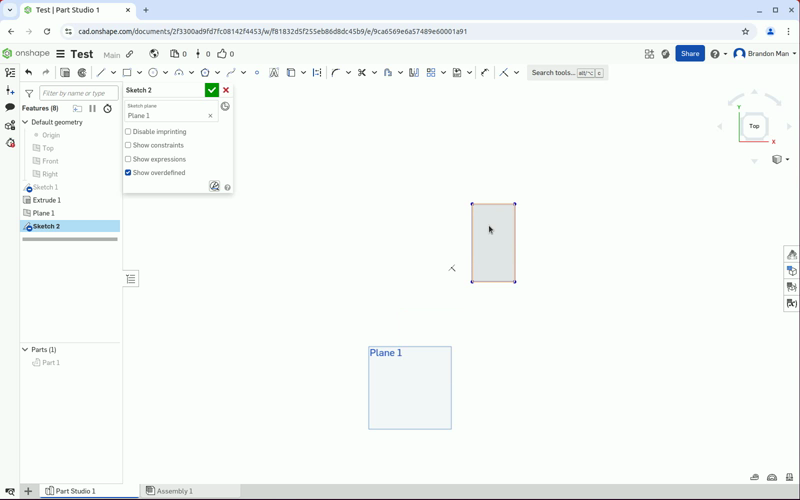
scroll(6)
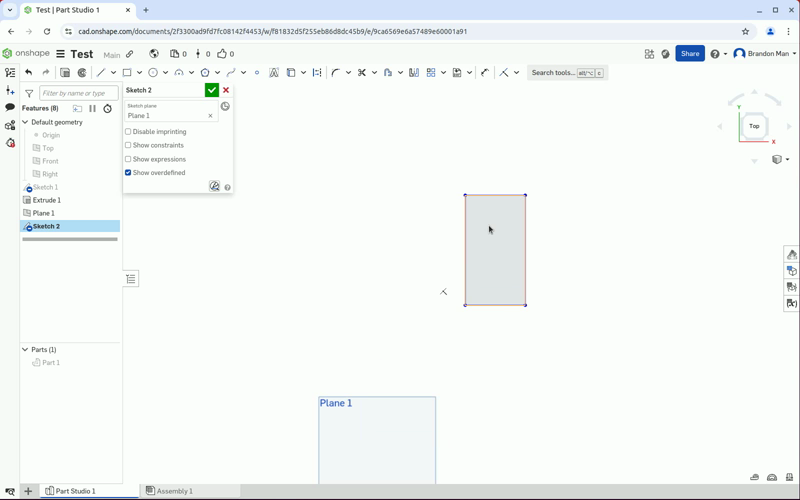
scroll(6)
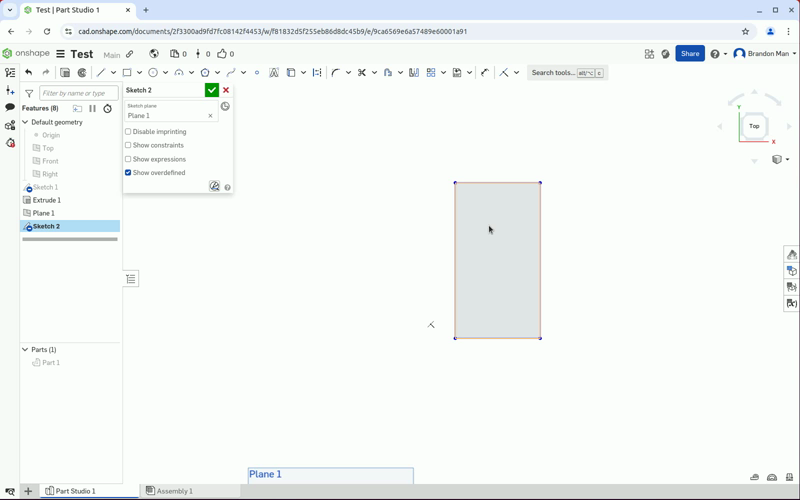
scroll(6)
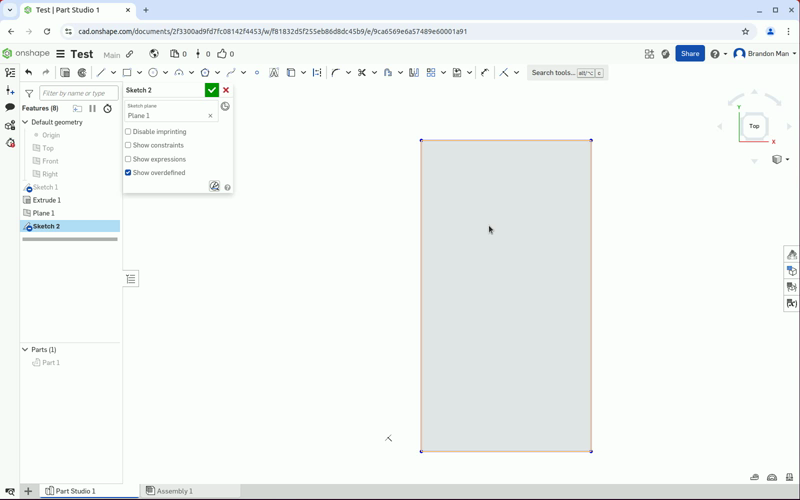
click(489, 225)
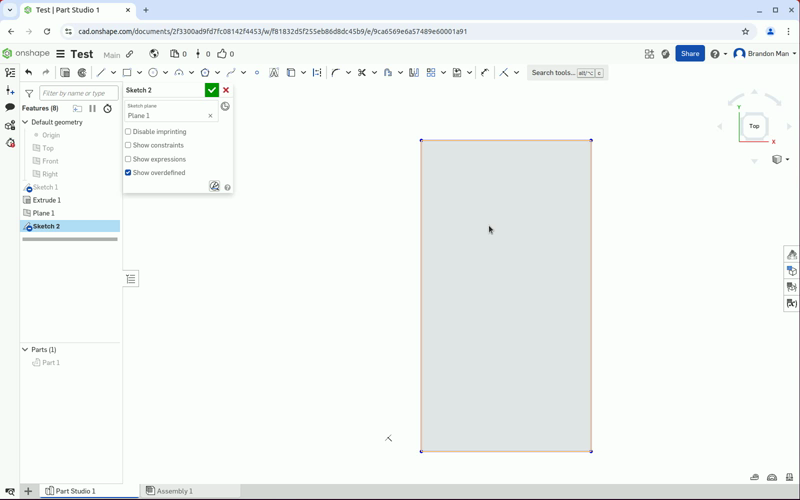
scroll(-6)
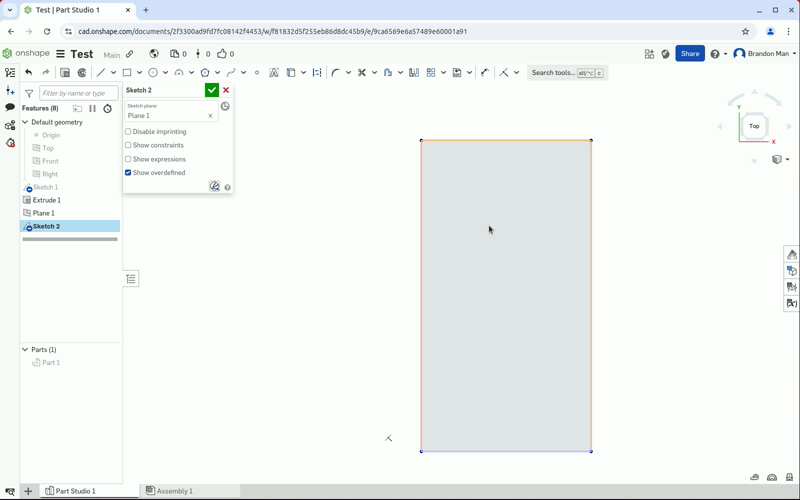
scroll(-6)
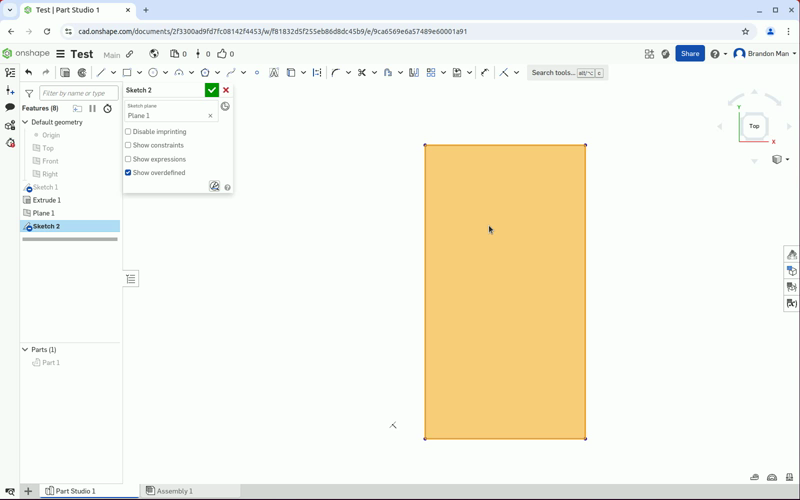
scroll(-6)
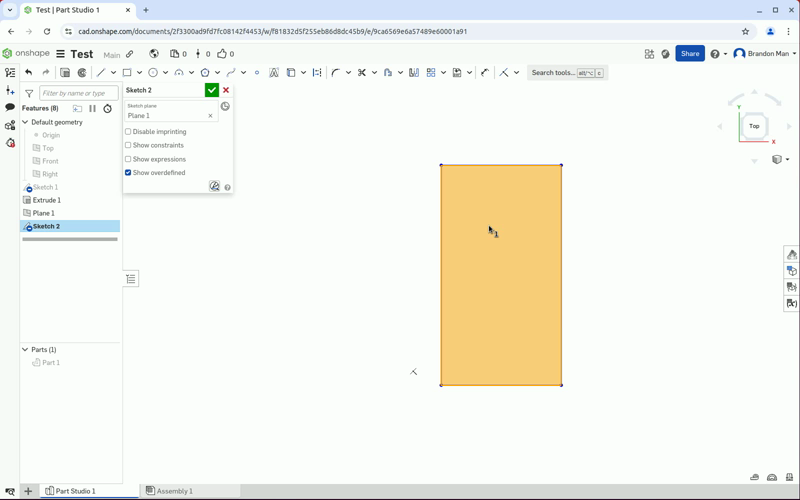
scroll(-6)
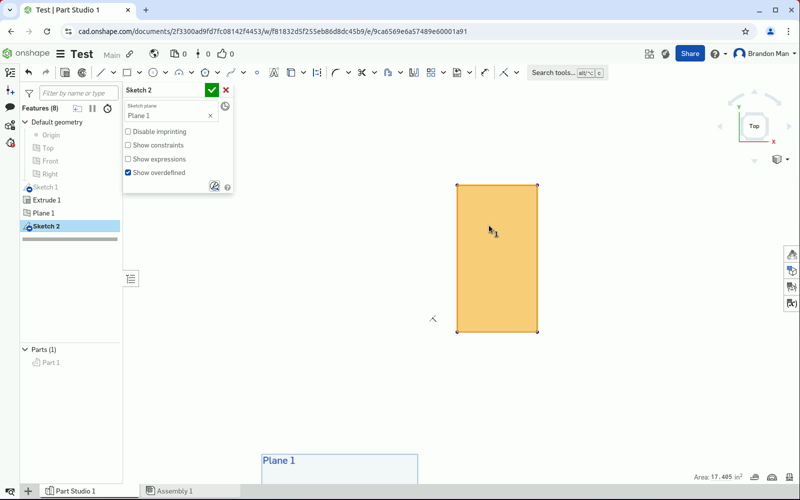
scroll(-6)
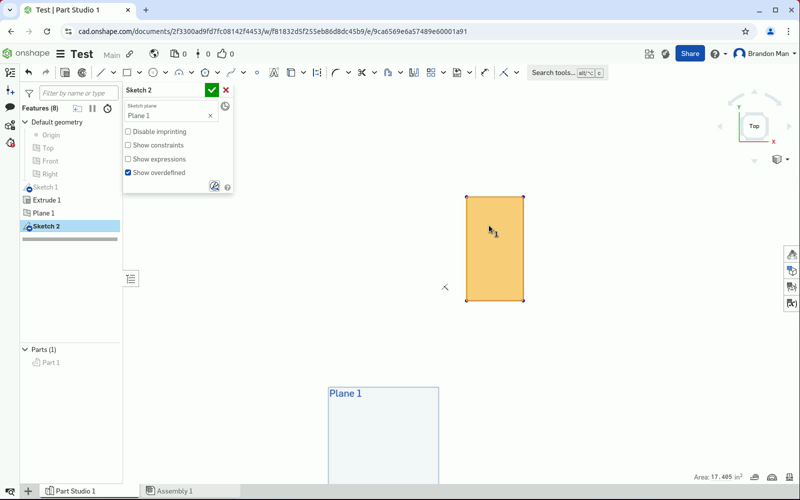
scroll(-6)
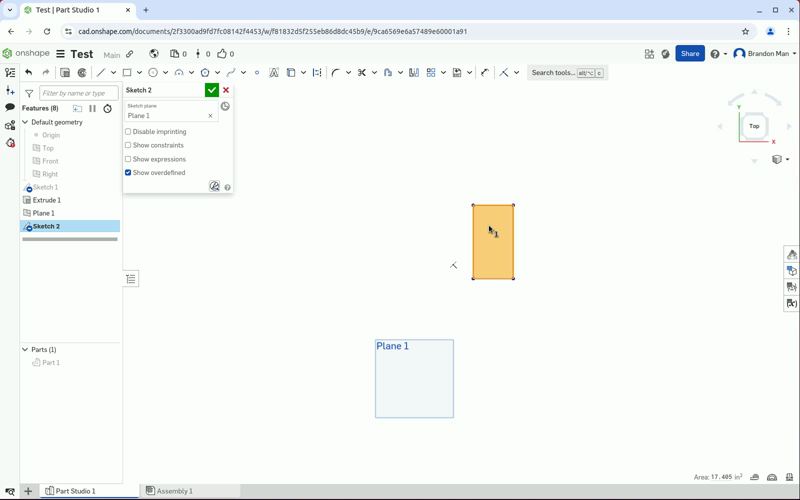
scroll(-6)
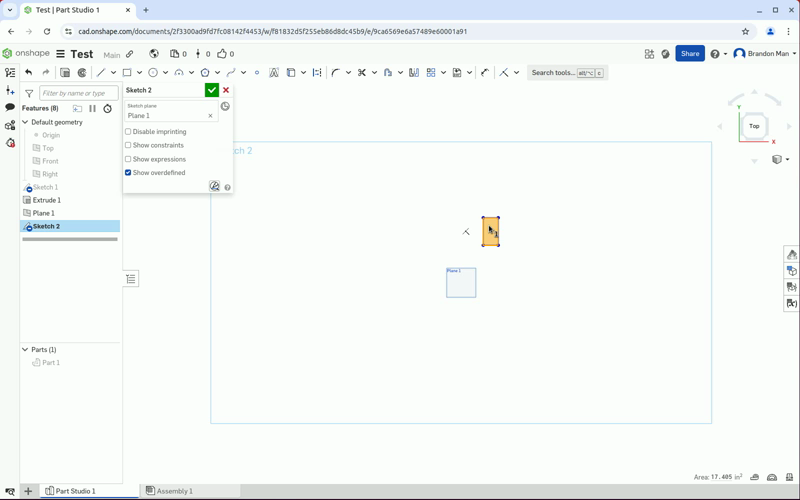
mouse_move(73, 352)
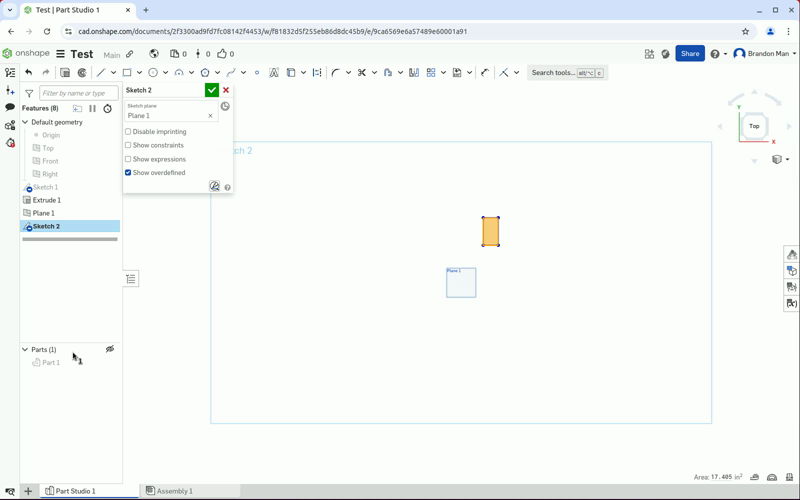
key(shift+y)
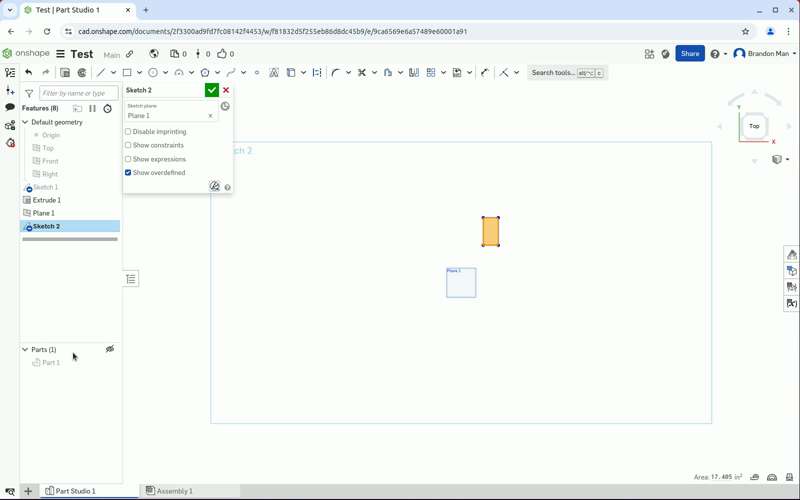
key(shift+e)
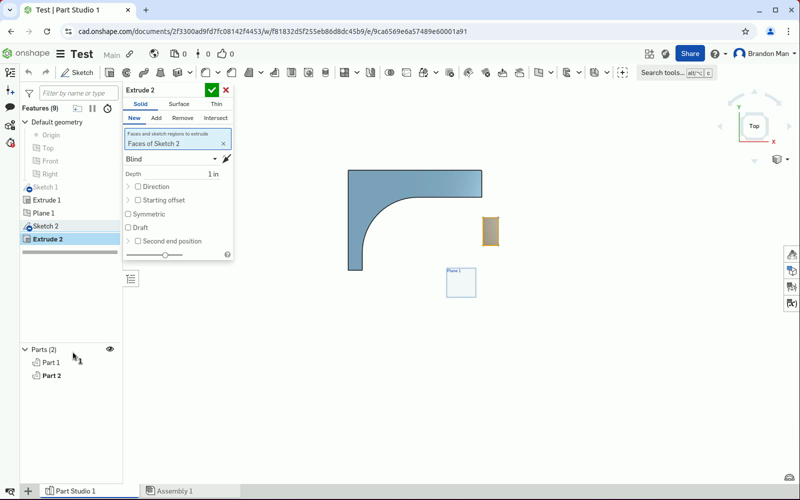
mouse_move(143, 106)
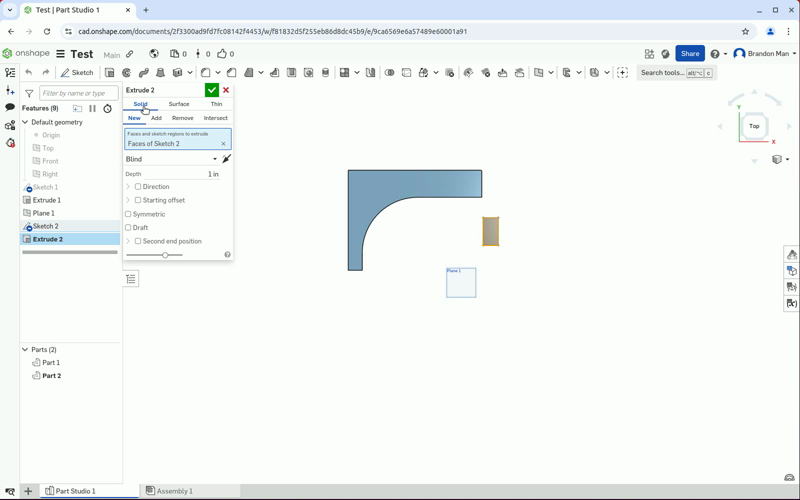
click(143, 106)
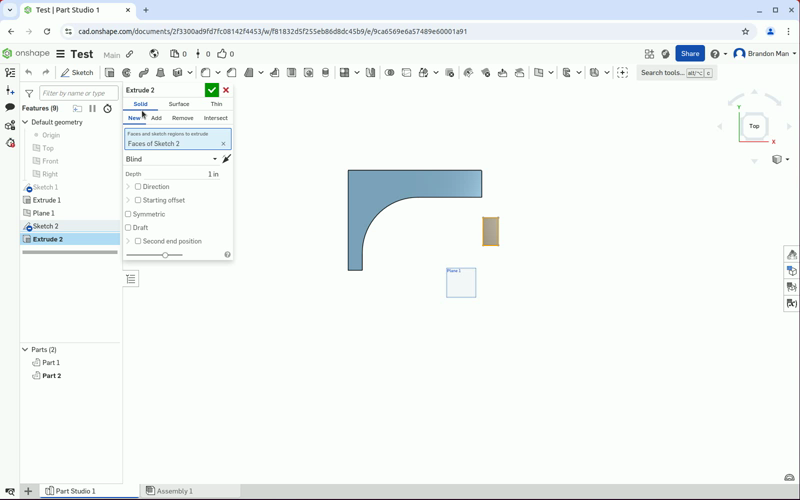
mouse_move(137, 120)
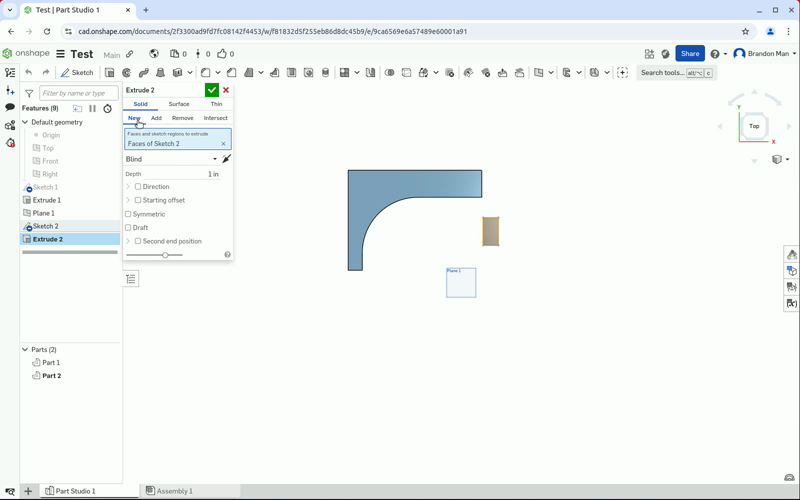
click(137, 120)
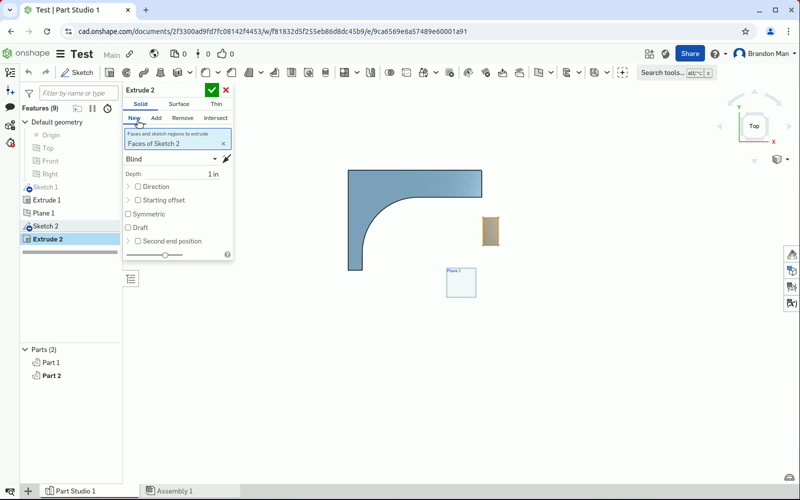
key(tab, 4)
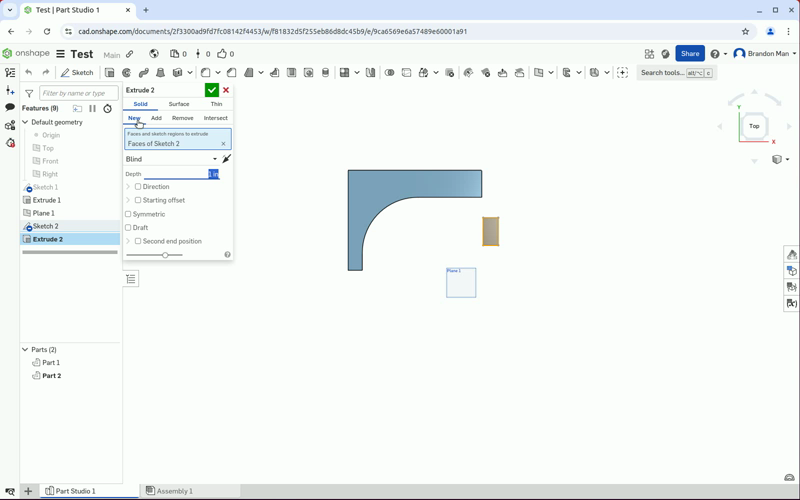
text(0.963)
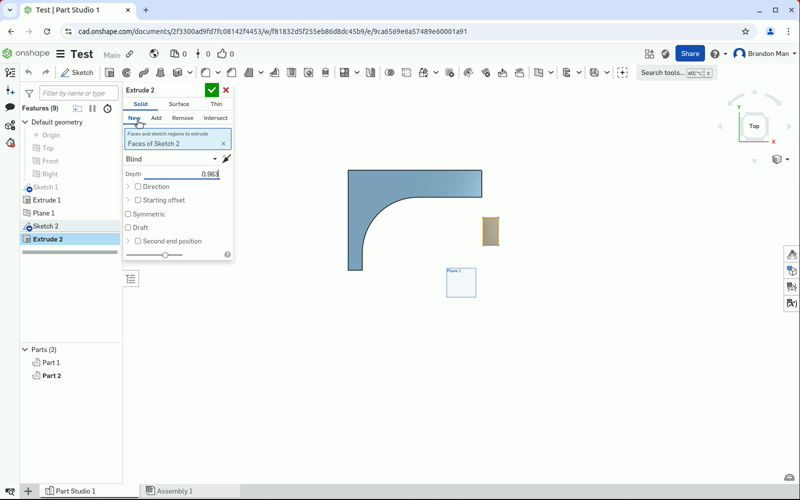
key(enter)
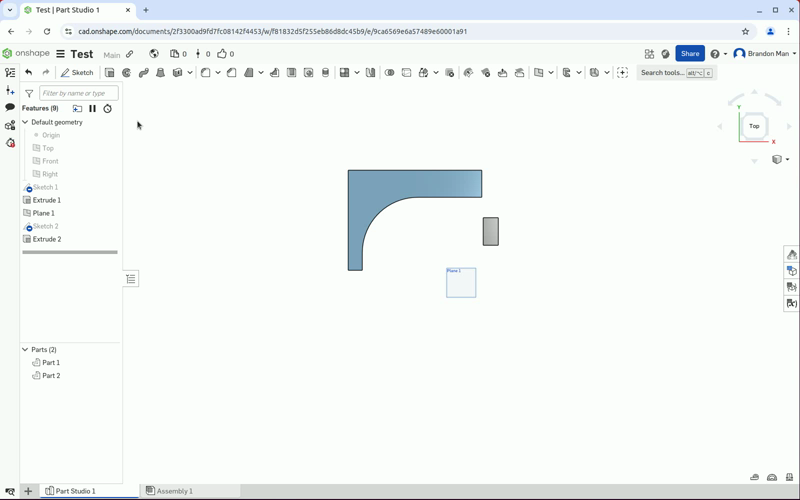
key(shift+h)
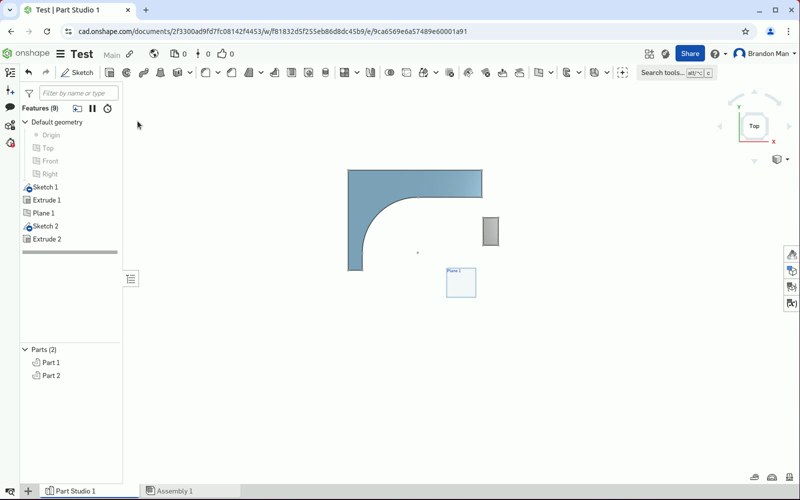
key(shift+h)
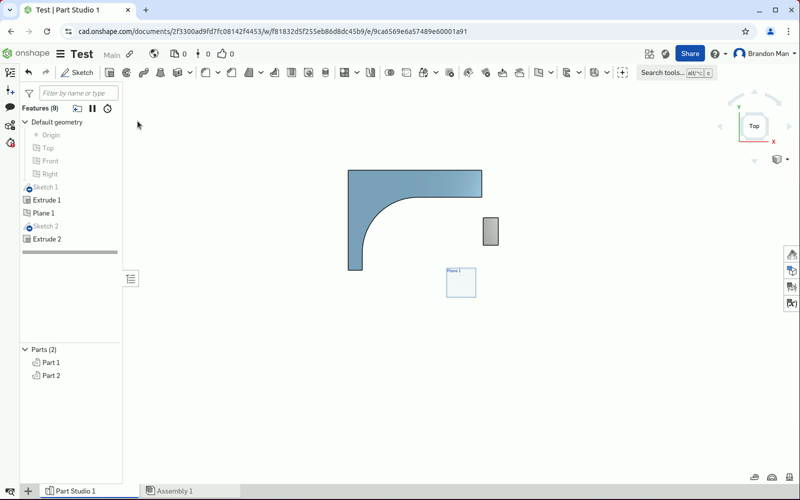
mouse_move(73, 189)
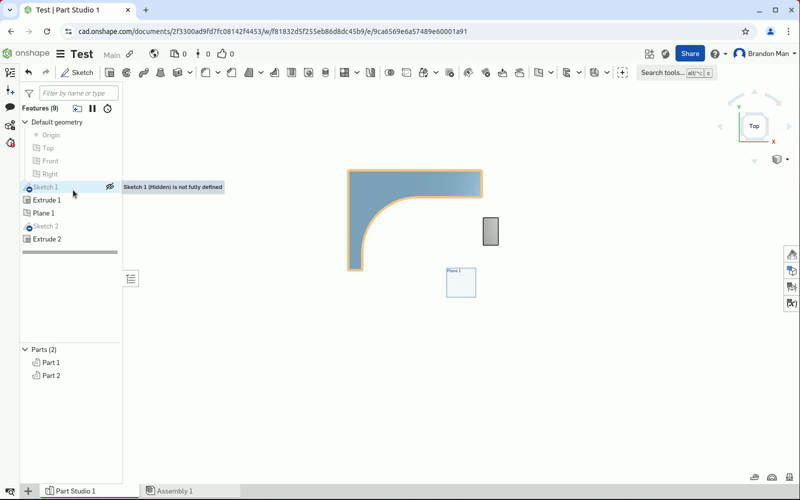
click(73, 189)
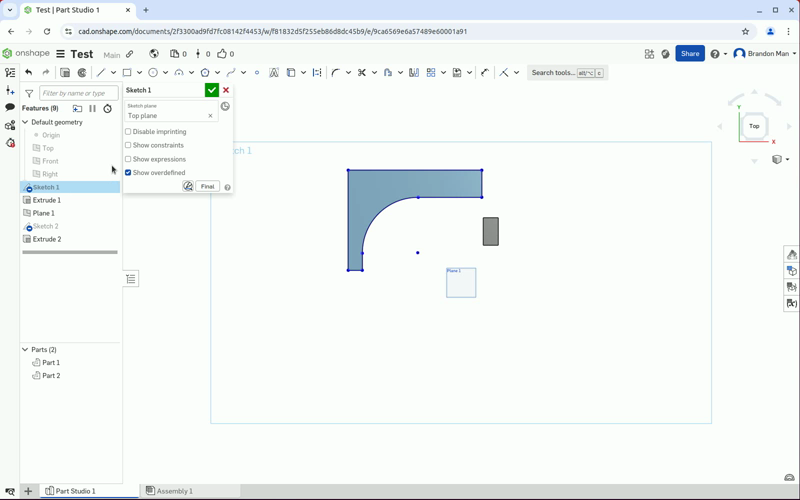
mouse_move(229, 92)
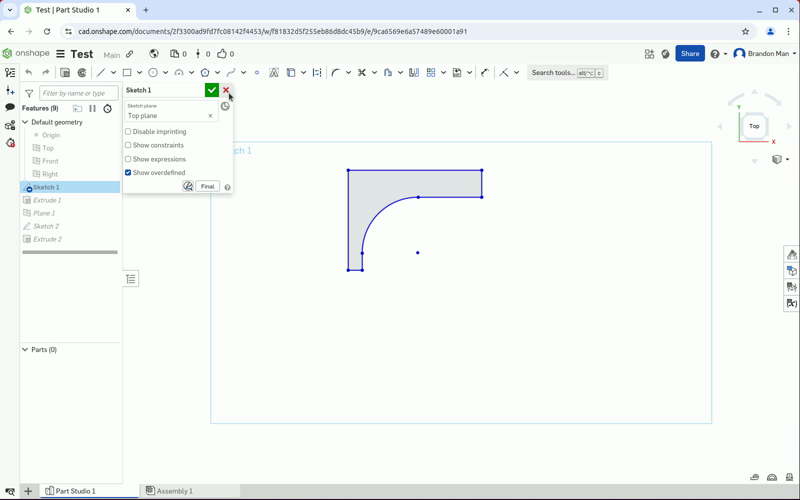
click(229, 92)
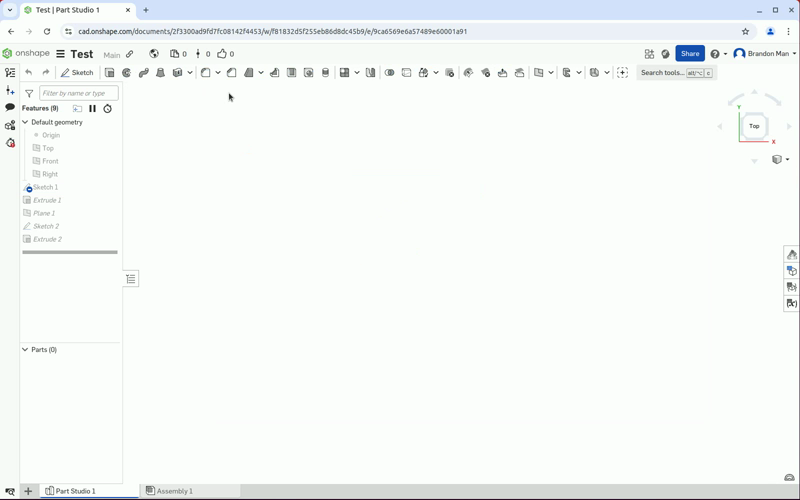
key(shift+s)
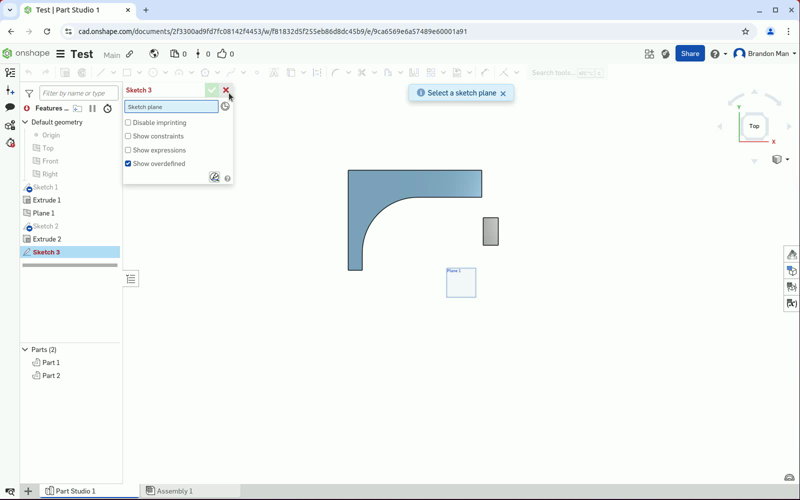
mouse_move(73, 215)
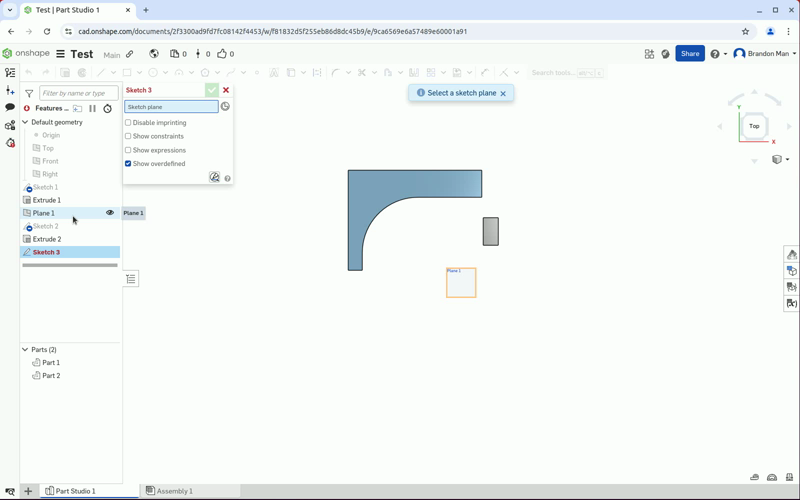
click(73, 215)
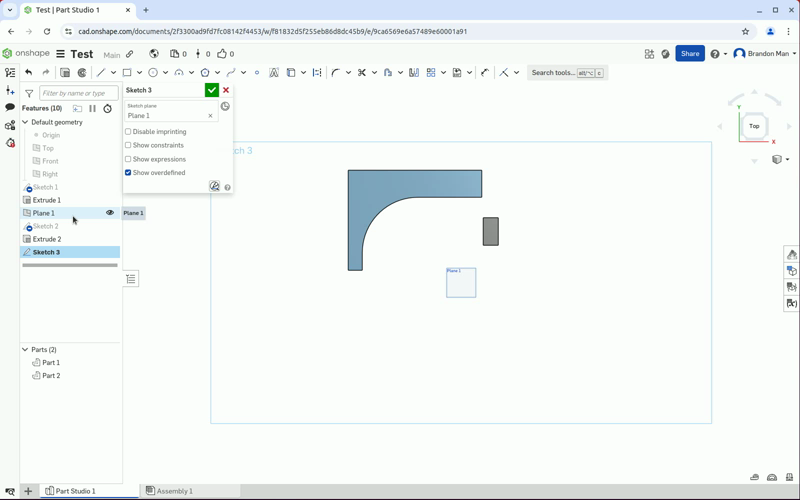
mouse_move(73, 352)
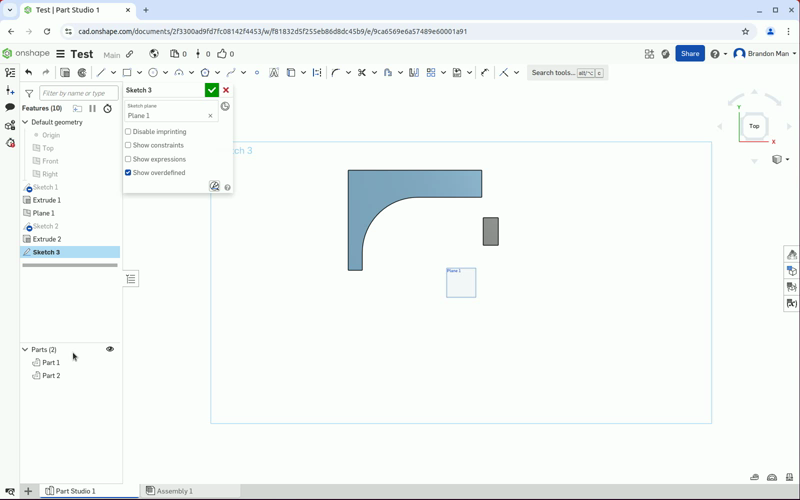
key(y)
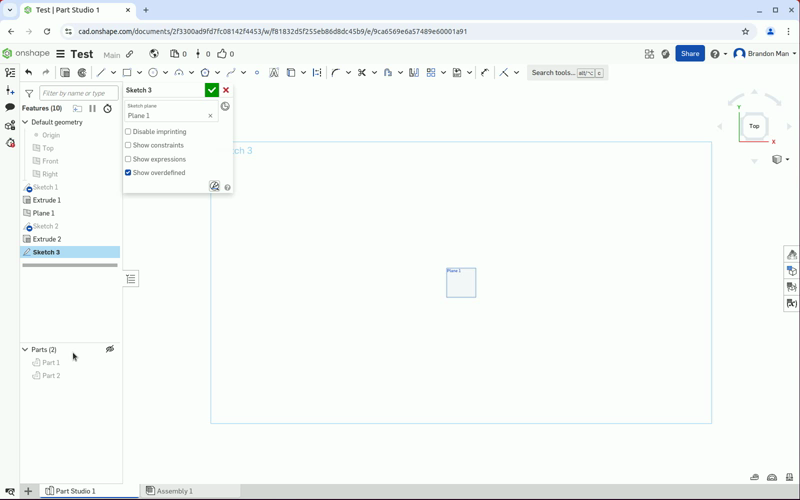
key(l)
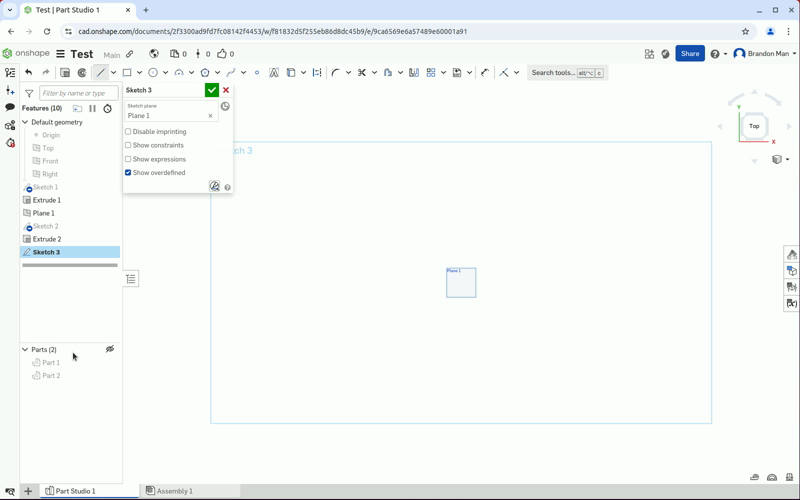
key_down(shift)
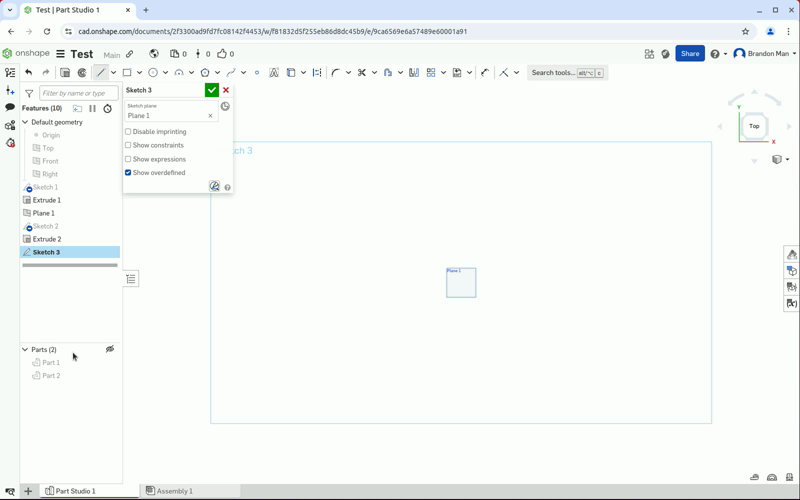
mouse_move(384, 270)
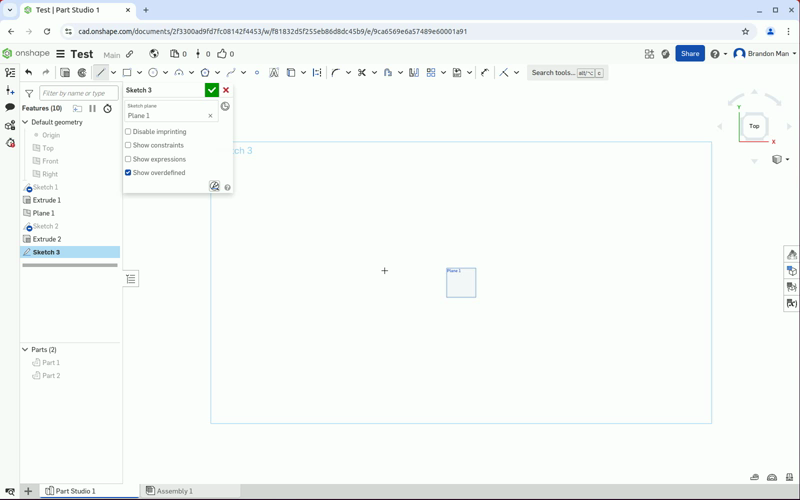
click(384, 270)
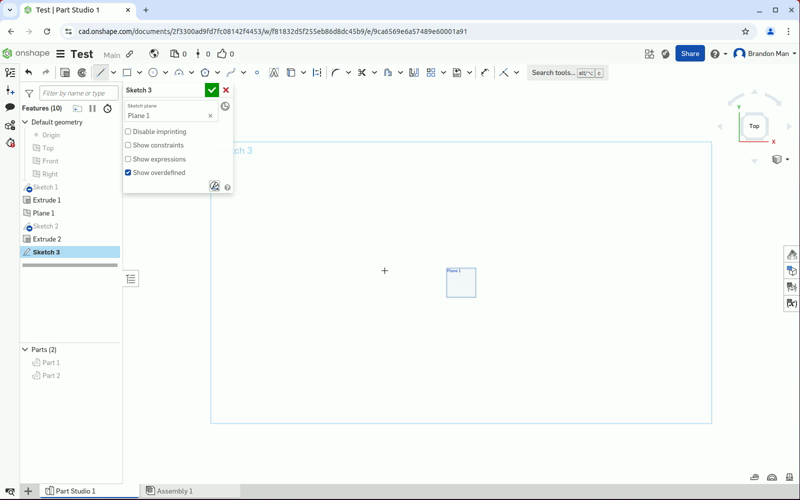
key_up(shift)
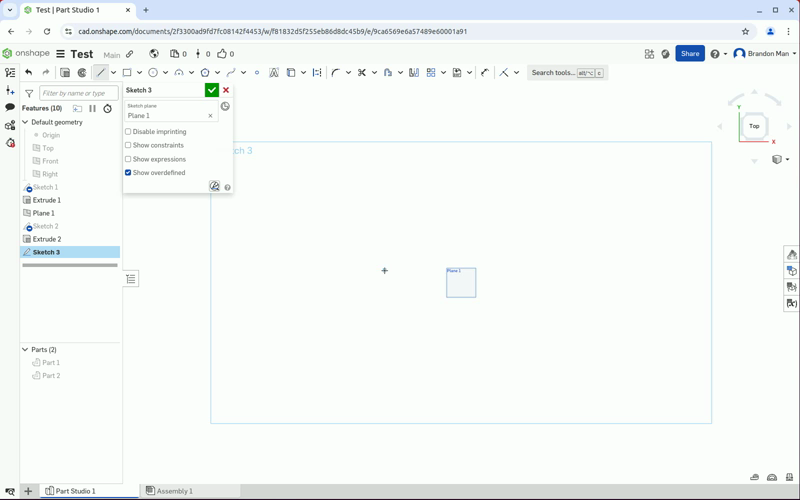
key_down(shift)
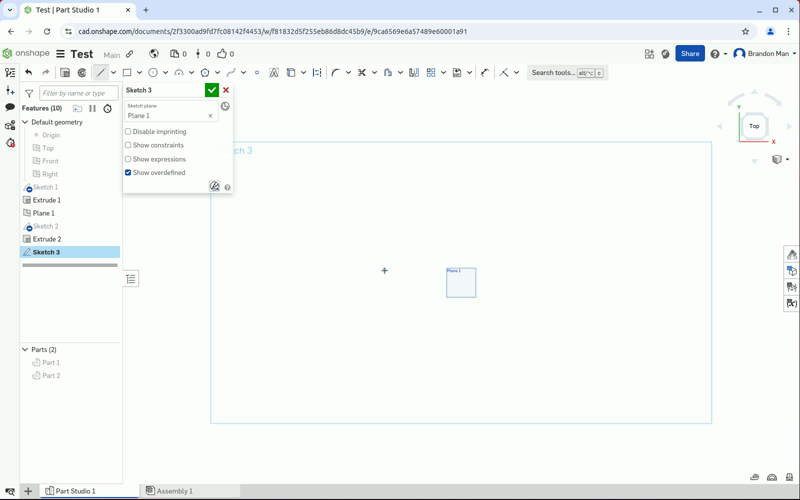
mouse_move(414, 270)
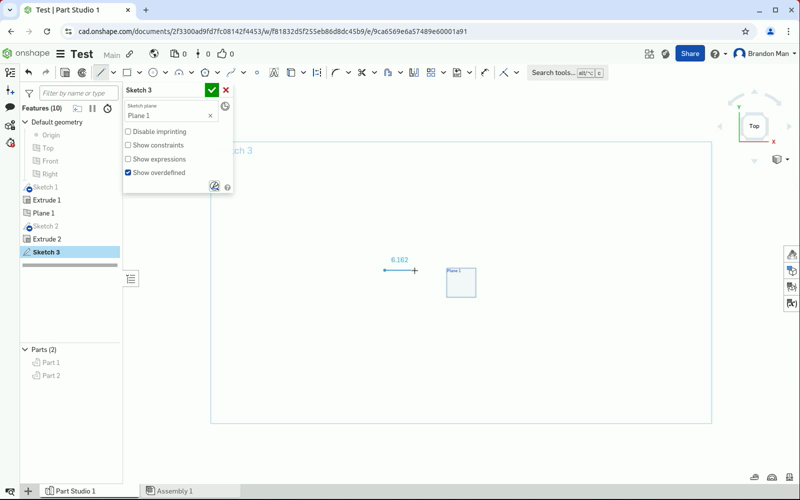
mouse_move(397, 270)
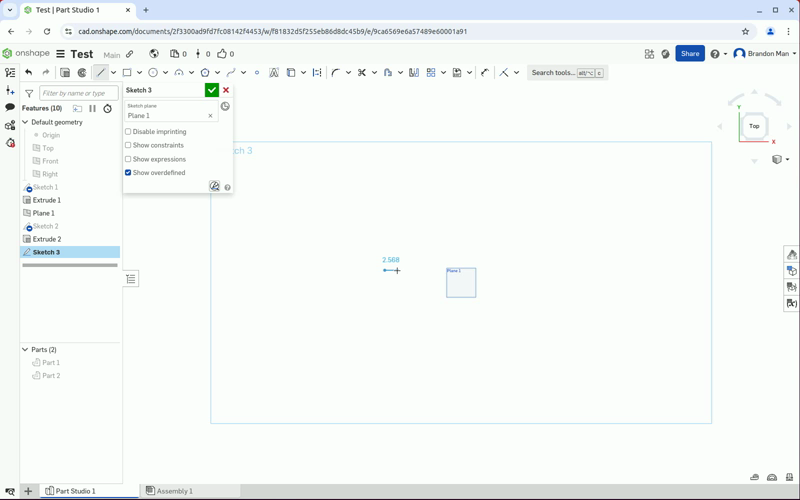
click(397, 270)
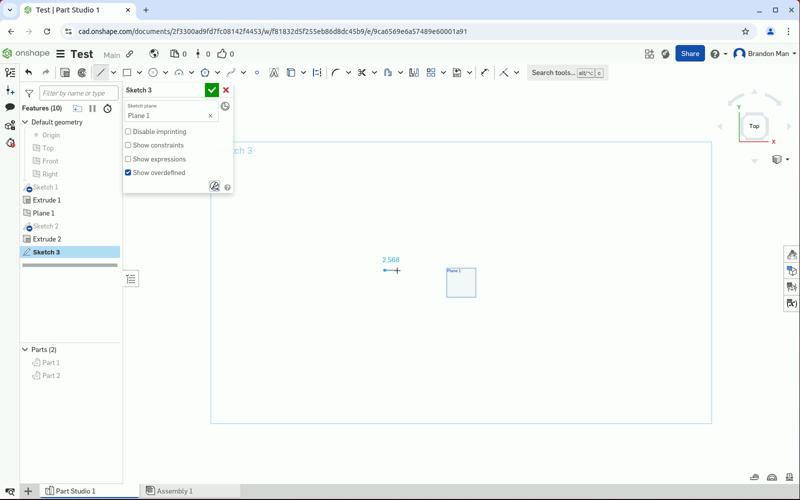
key_up(shift)
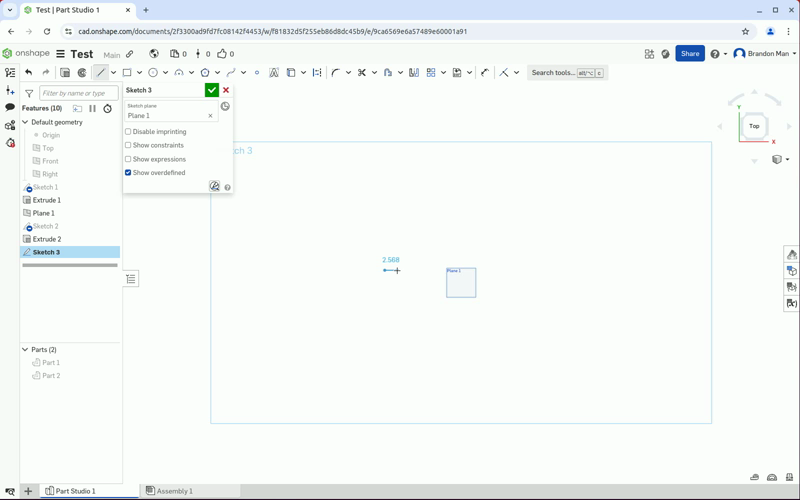
key(esc)
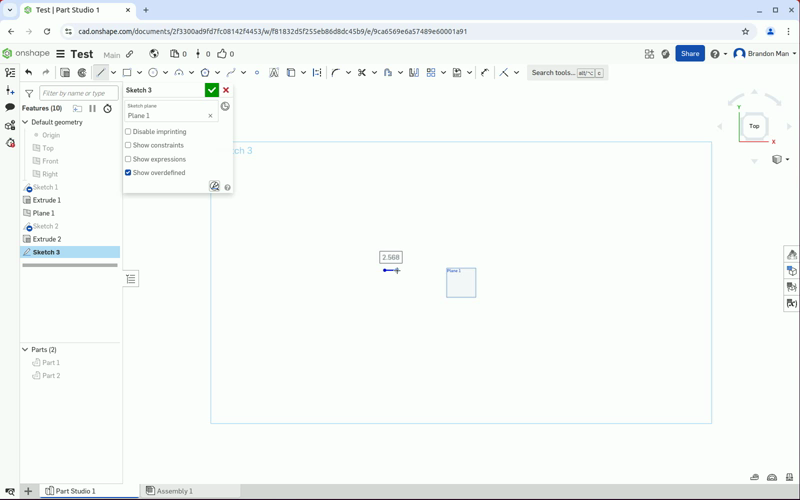
key(a)
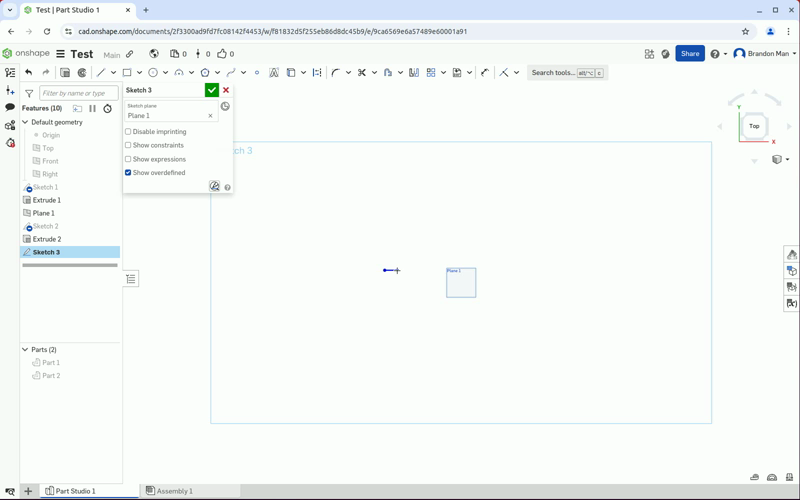
mouse_move(397, 270)
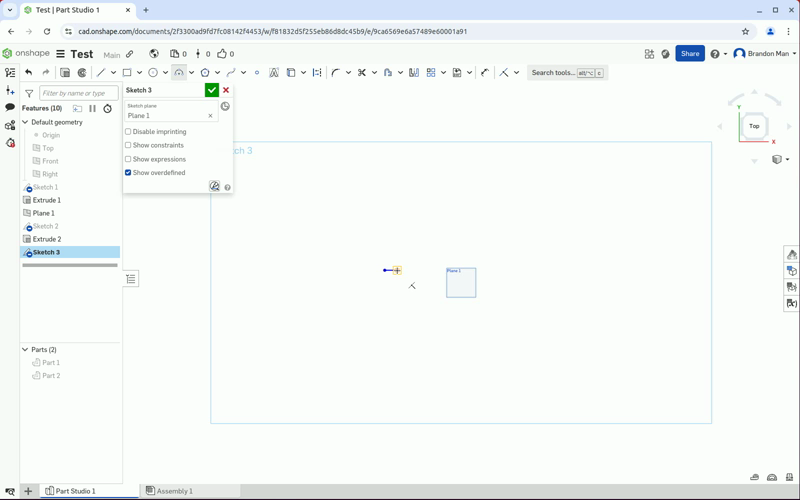
click(397, 270)
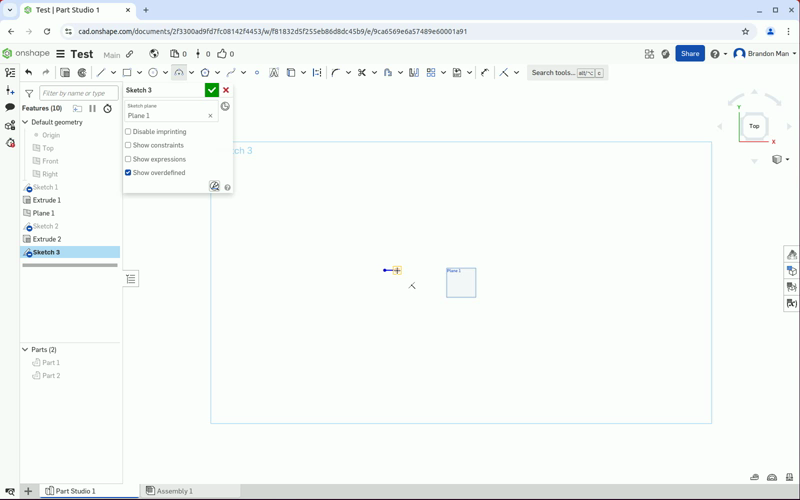
key_down(shift)
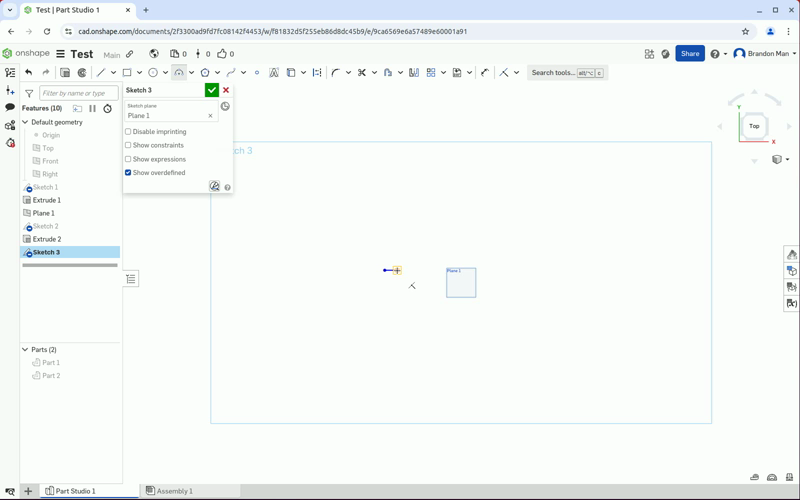
mouse_move(414, 245)
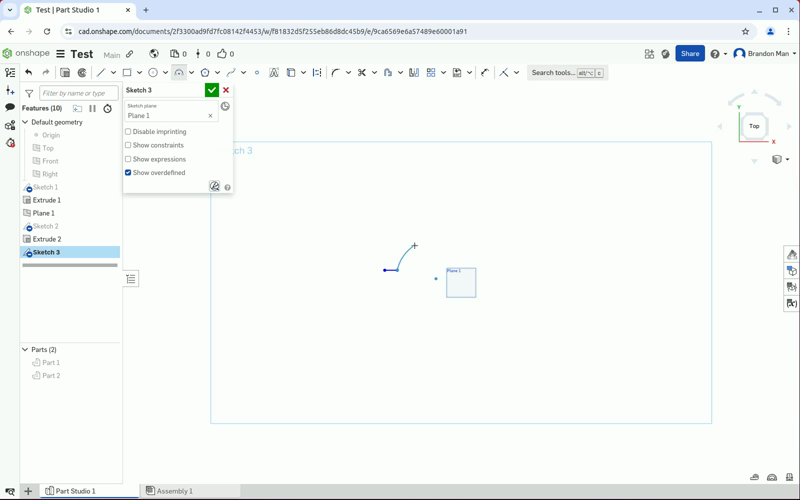
click(414, 245)
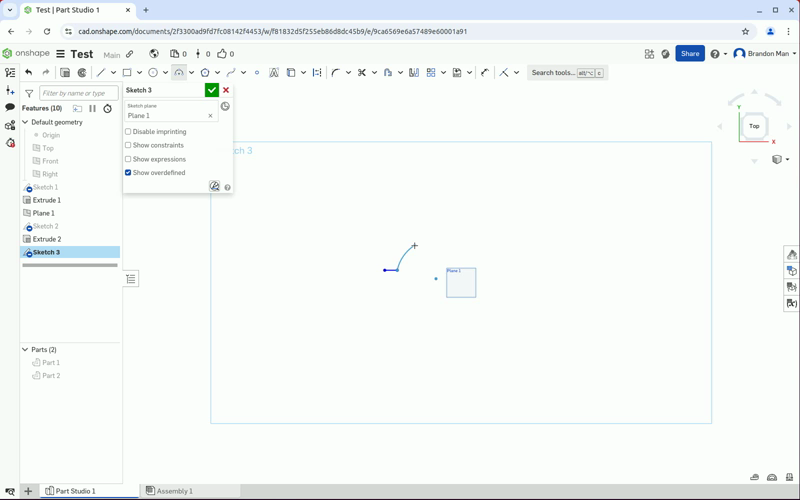
mouse_move(400, 254)
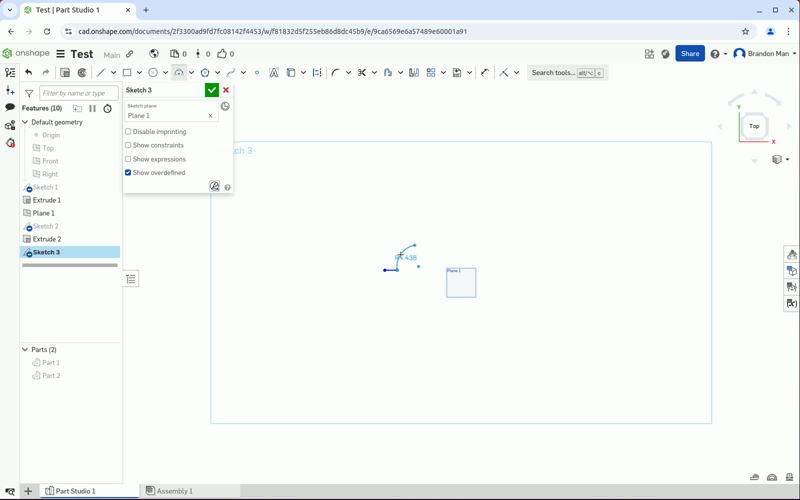
click(400, 254)
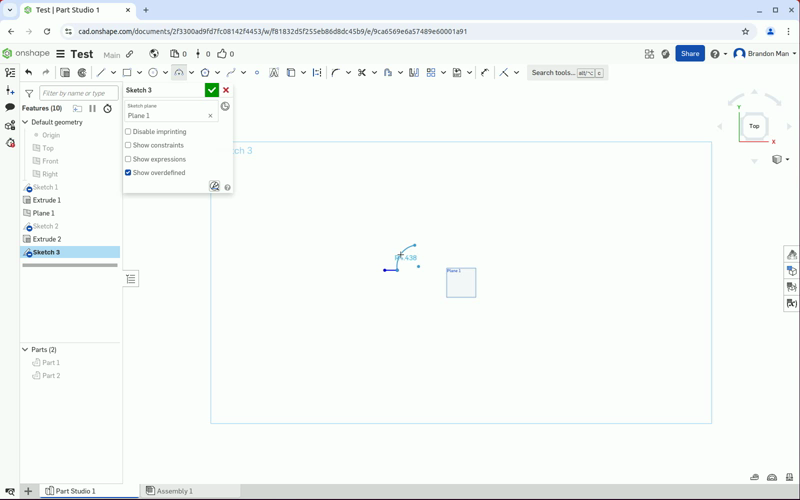
key_up(shift)
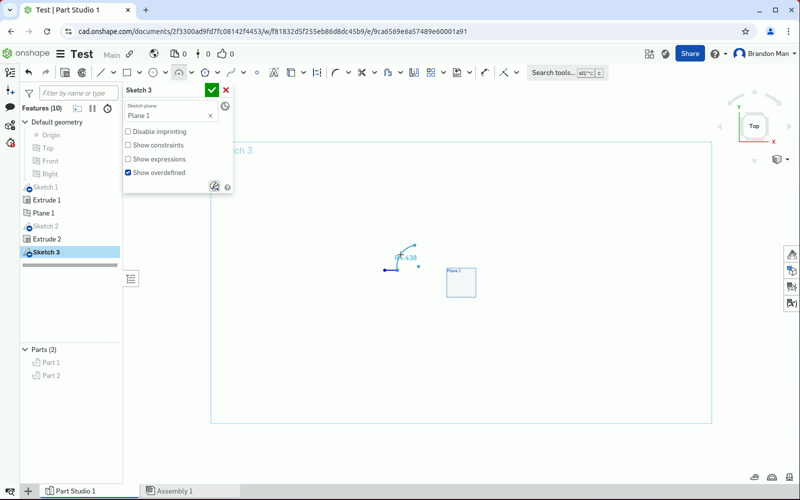
key(esc)
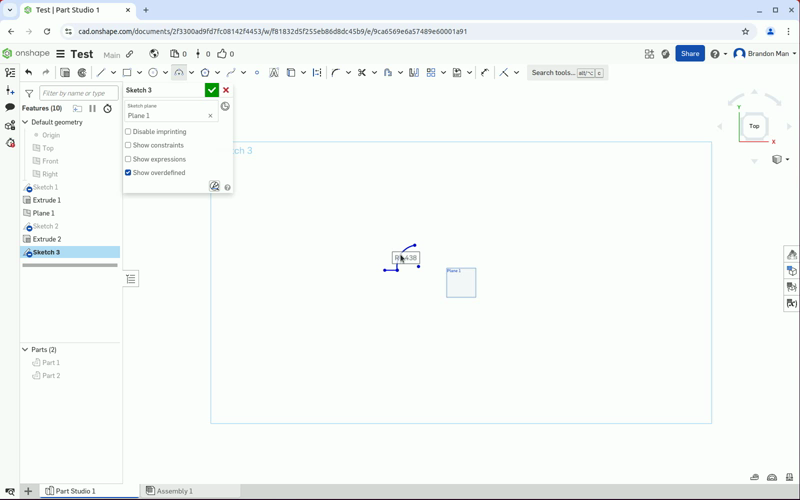
key(l)
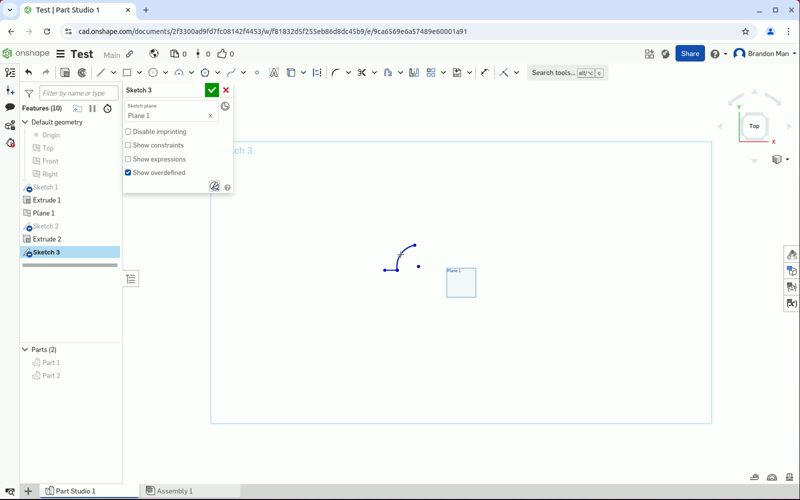
mouse_move(414, 245)
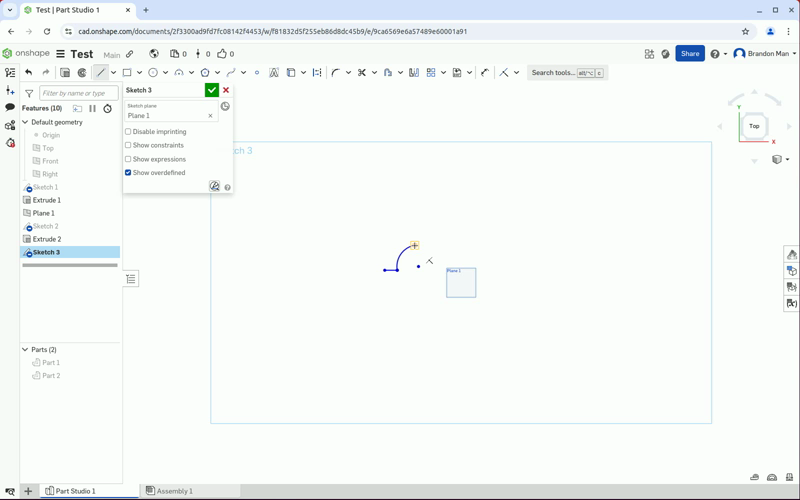
click(414, 245)
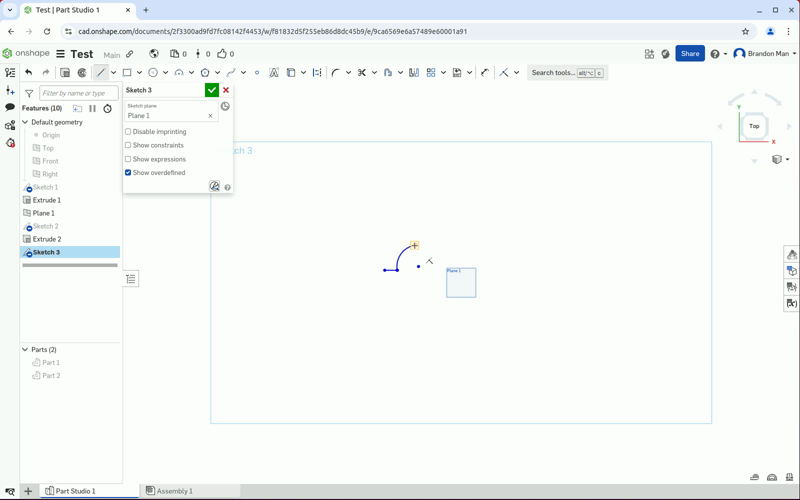
key_down(shift)
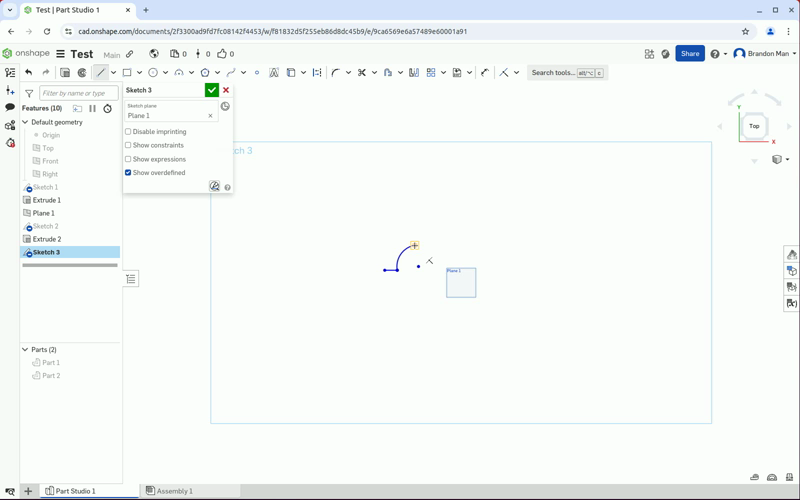
mouse_move(483, 245)
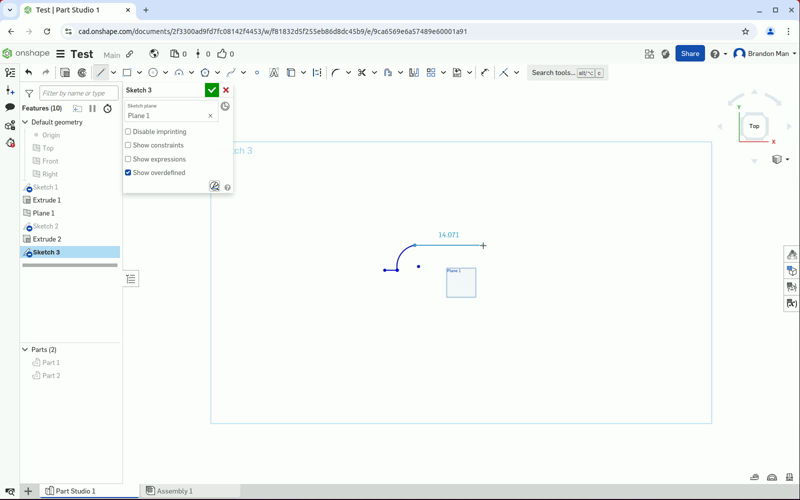
click(483, 245)
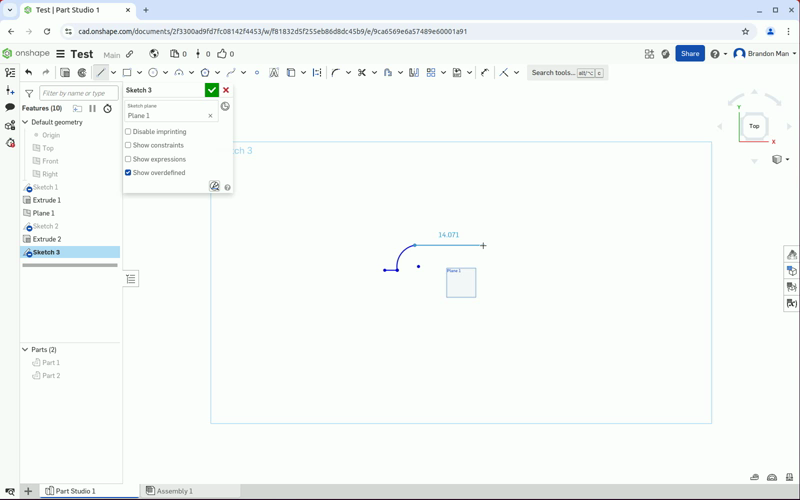
key_up(shift)
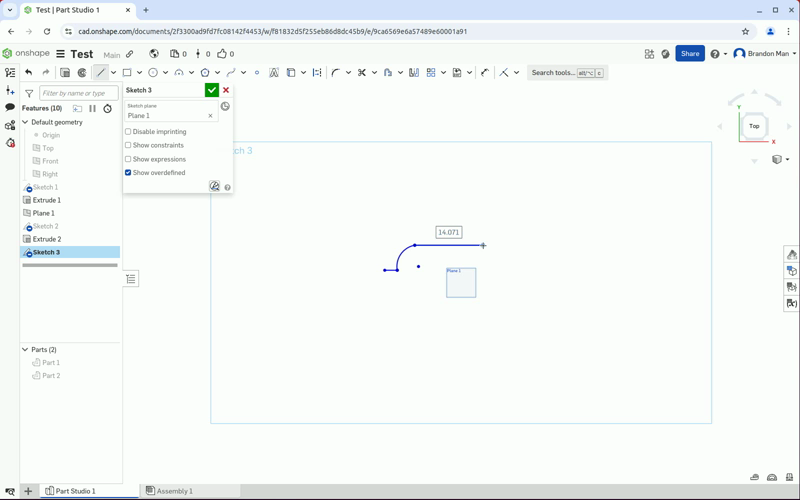
key_down(shift)
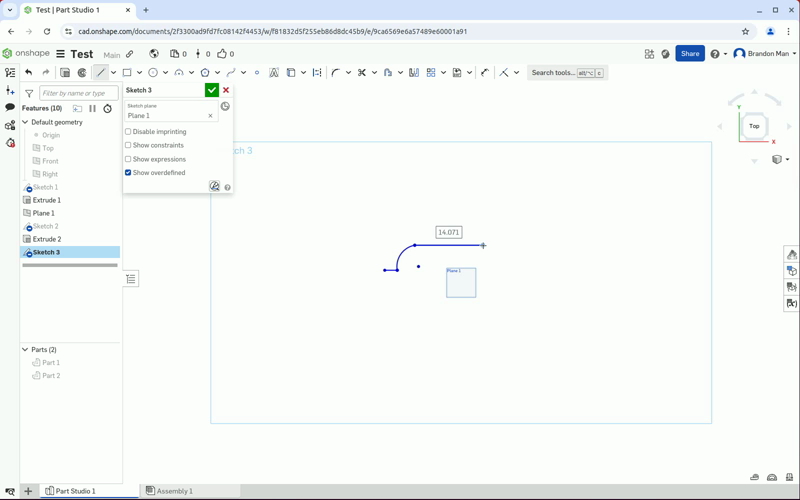
mouse_move(513, 245)
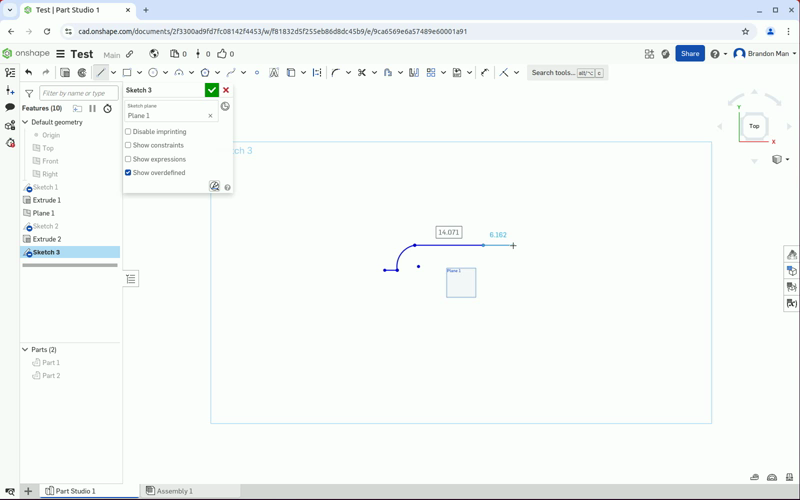
mouse_move(483, 218)
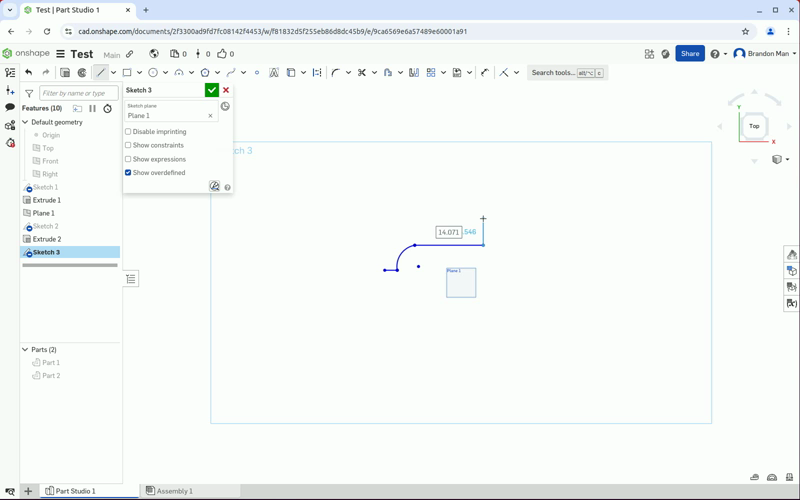
click(483, 218)
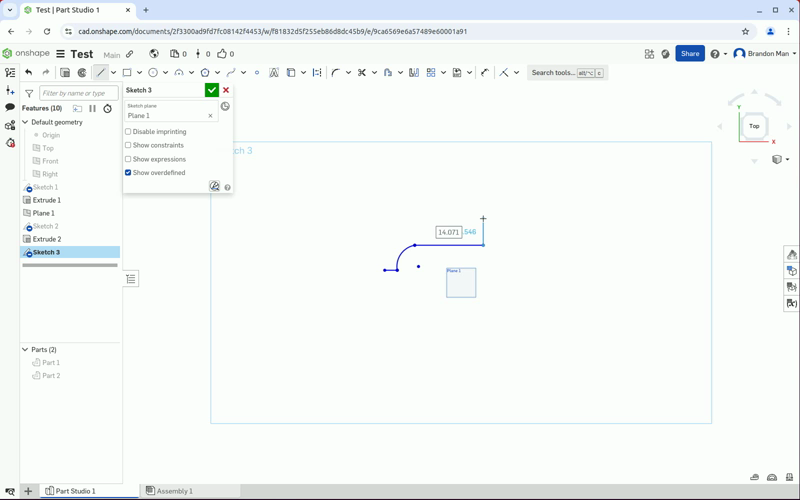
key_up(shift)
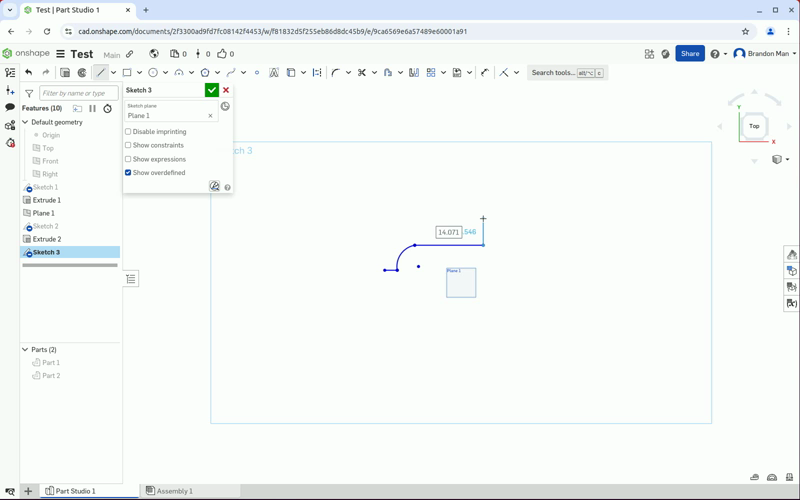
key_down(shift)
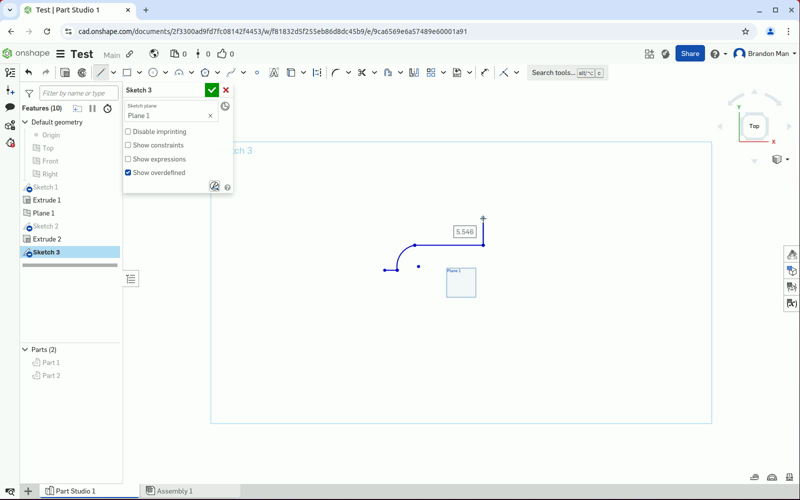
mouse_move(418, 218)
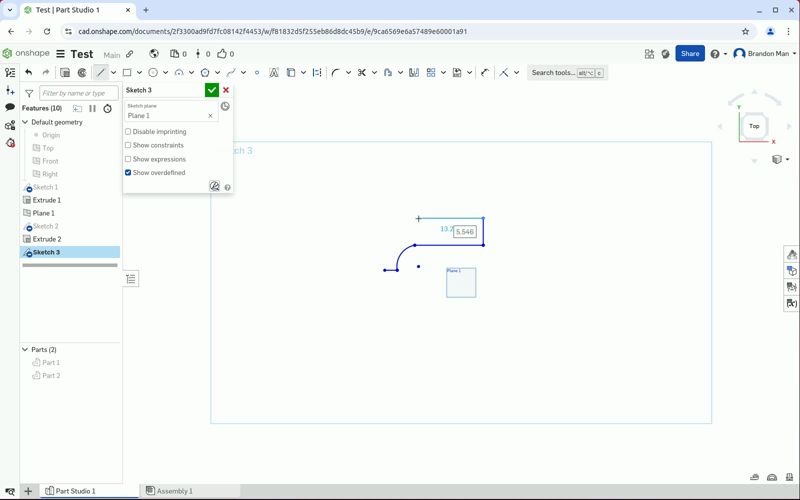
click(418, 218)
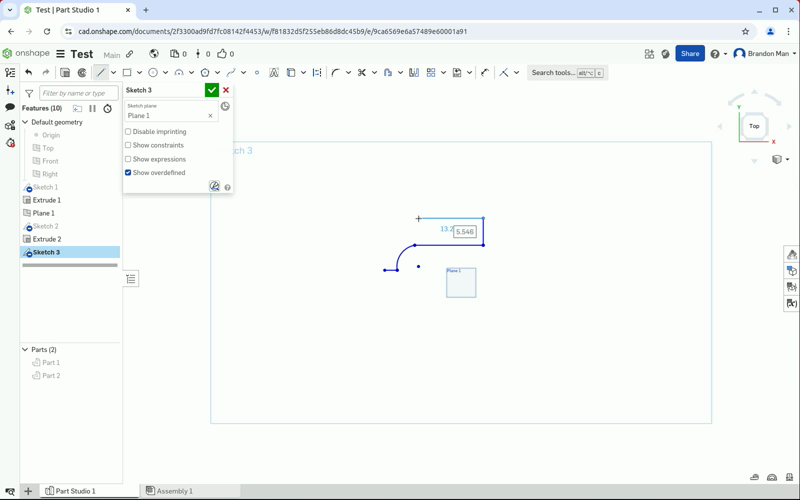
key_up(shift)
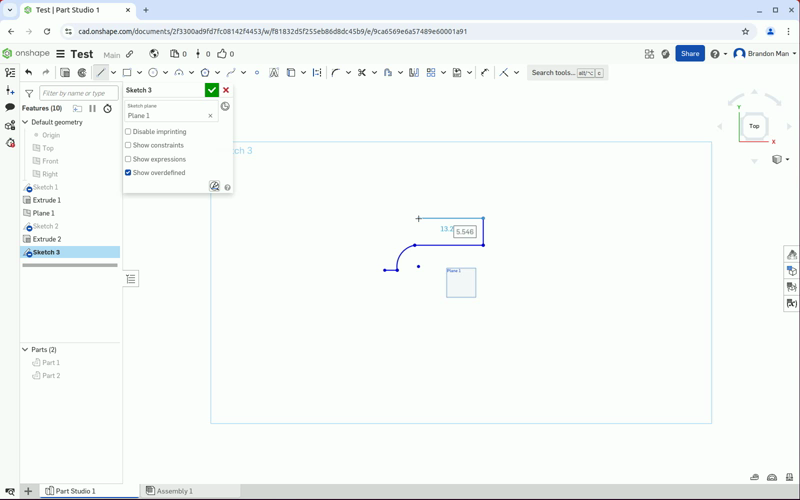
key(esc)
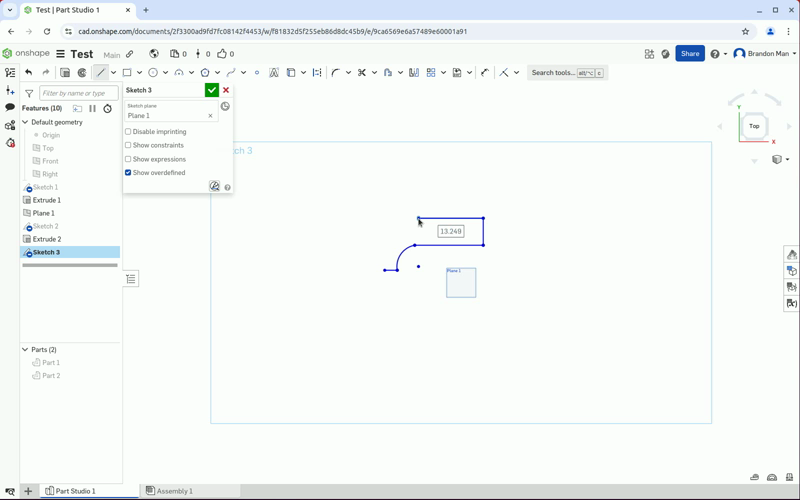
key(a)
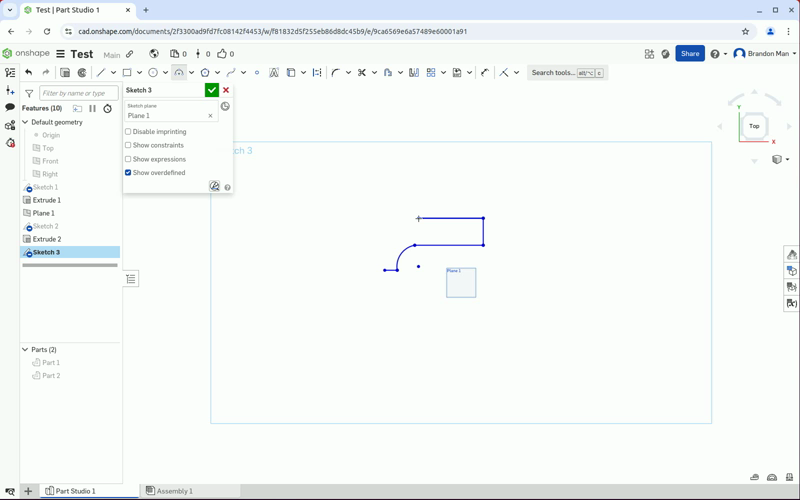
mouse_move(418, 218)
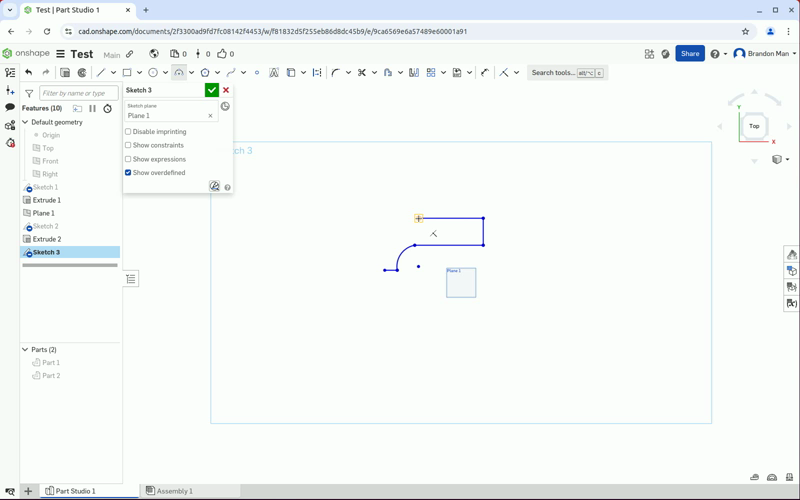
click(418, 218)
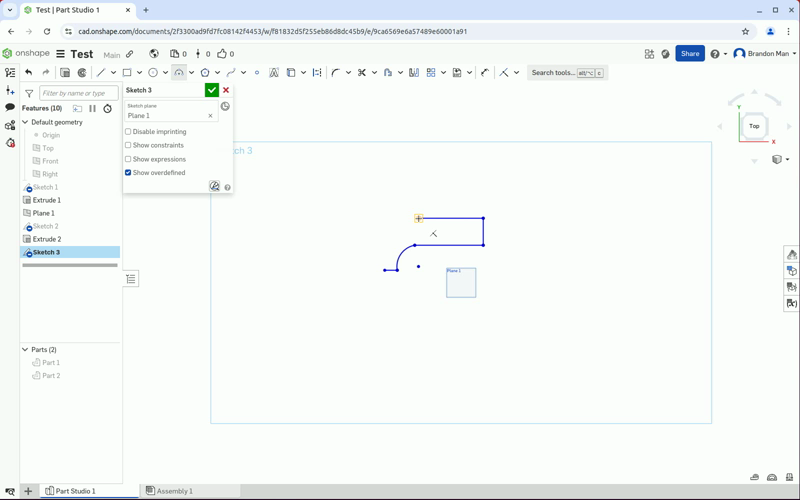
key_down(shift)
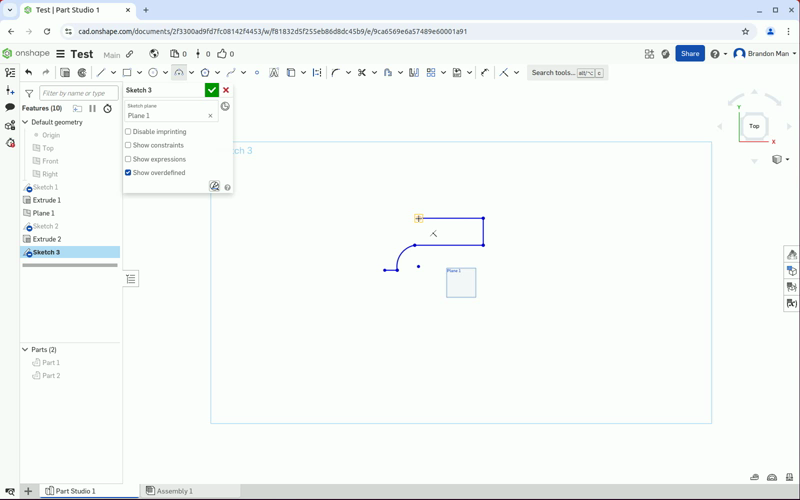
mouse_move(384, 252)
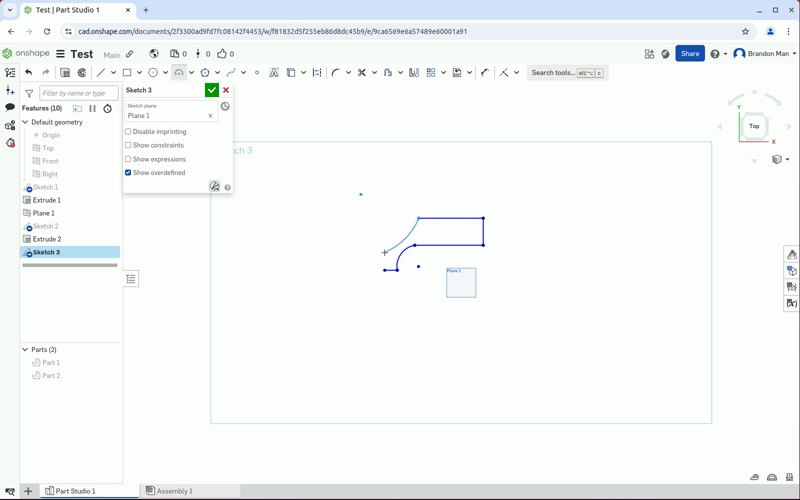
click(384, 252)
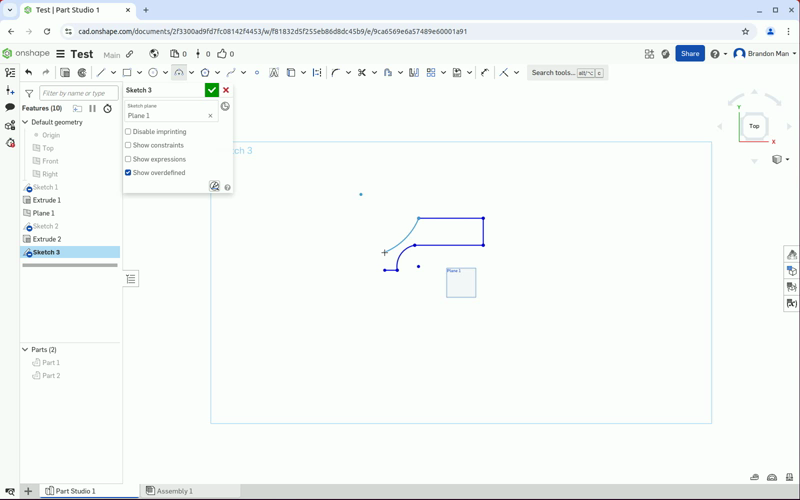
mouse_move(394, 228)
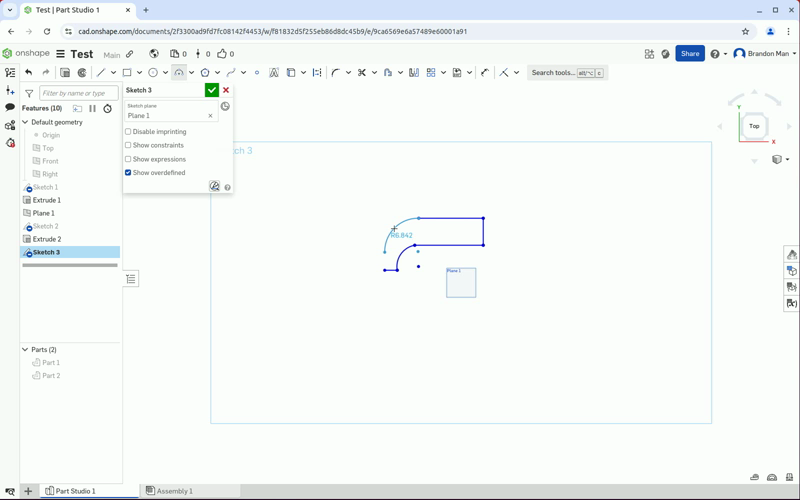
click(394, 228)
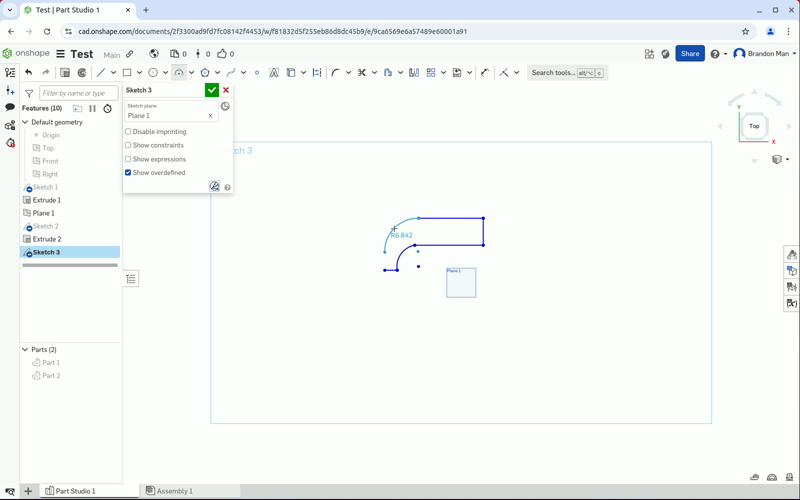
key_up(shift)
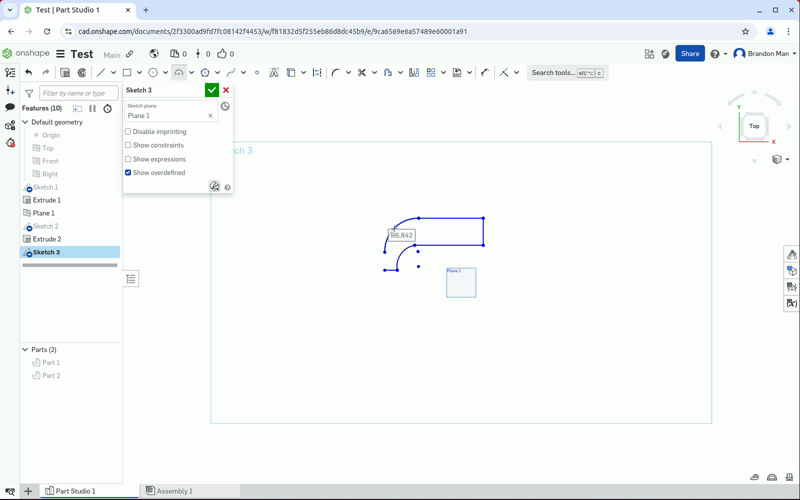
key(esc)
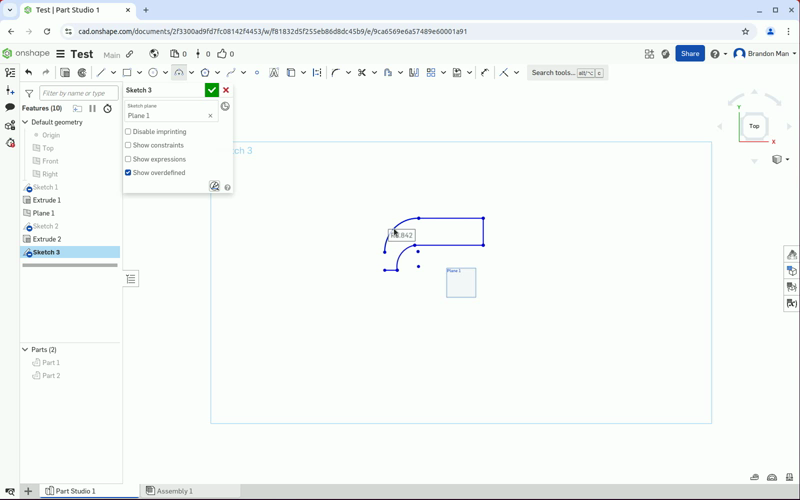
key(l)
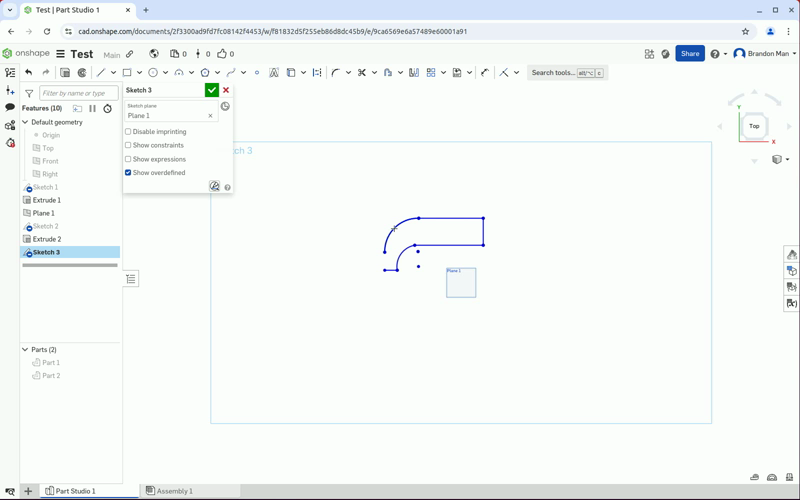
mouse_move(384, 252)
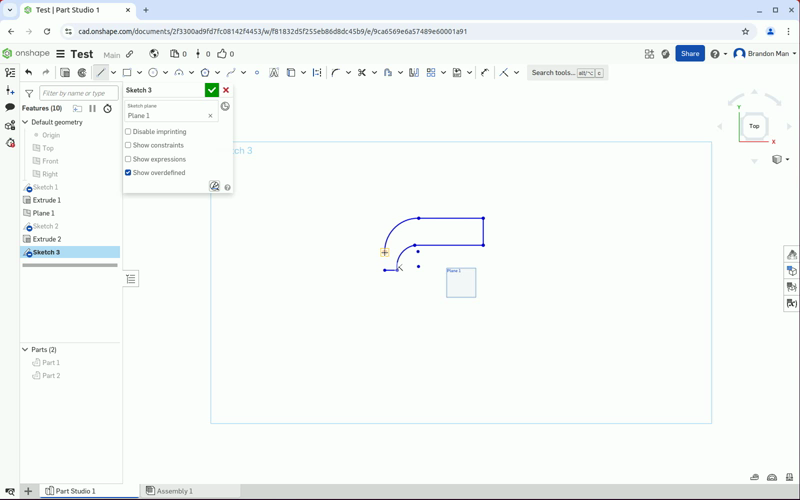
click(384, 252)
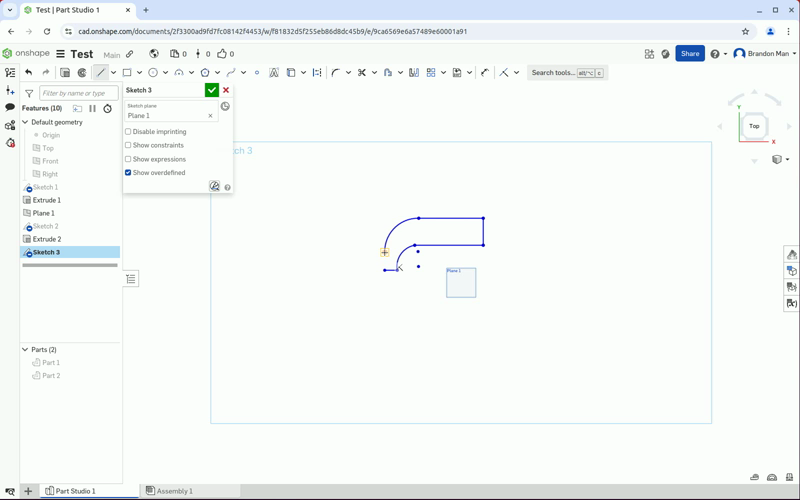
mouse_move(414, 252)
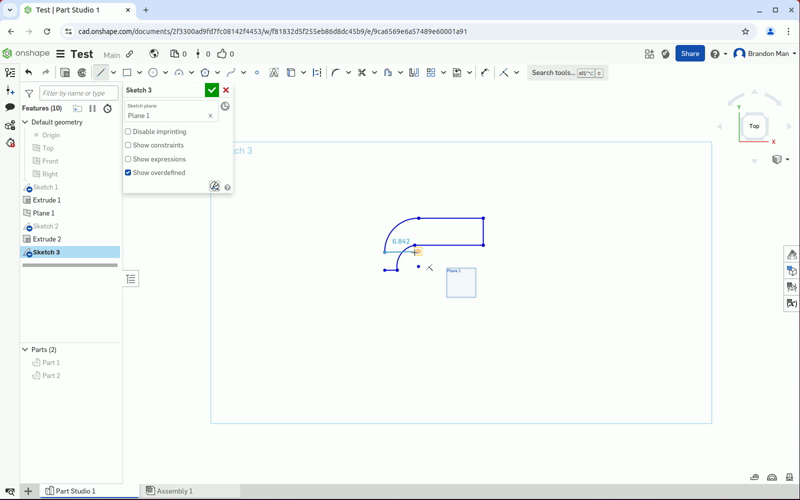
key_down(shift)
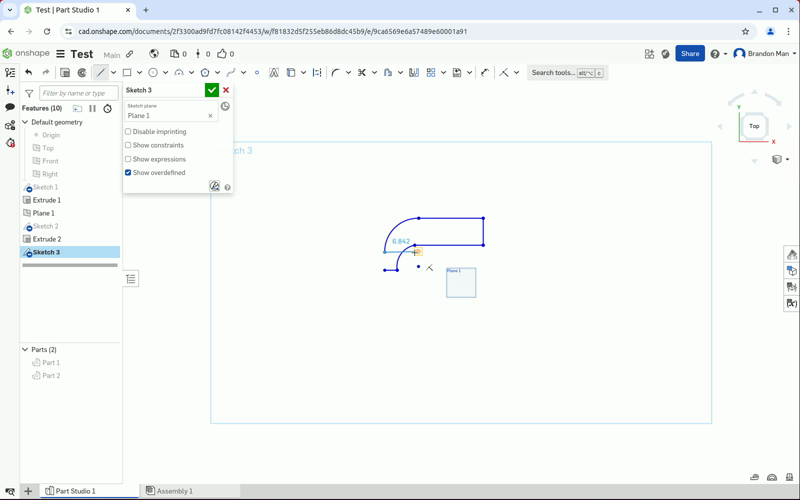
mouse_move(384, 270)
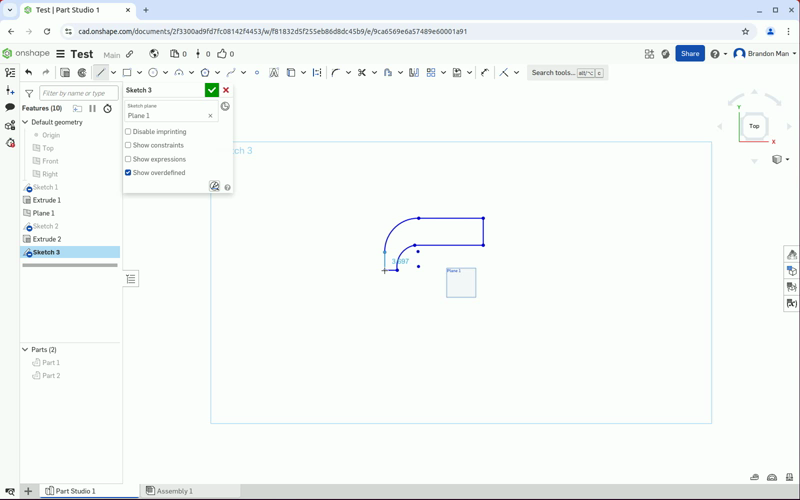
key_up(shift)
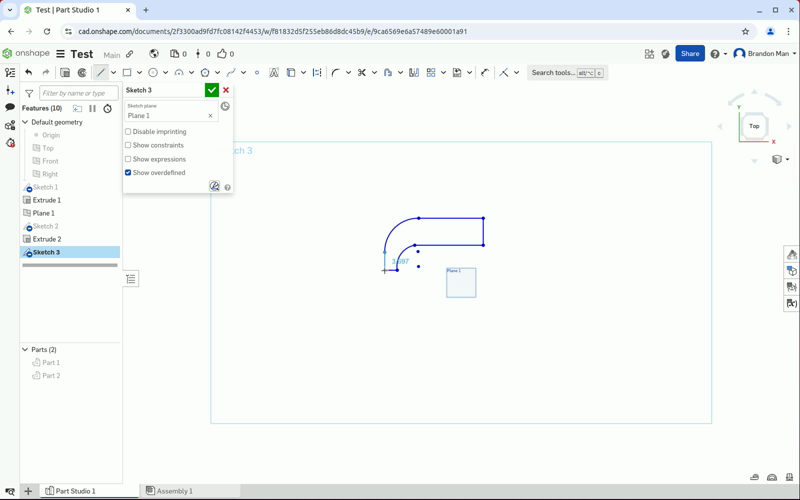
click(384, 270)
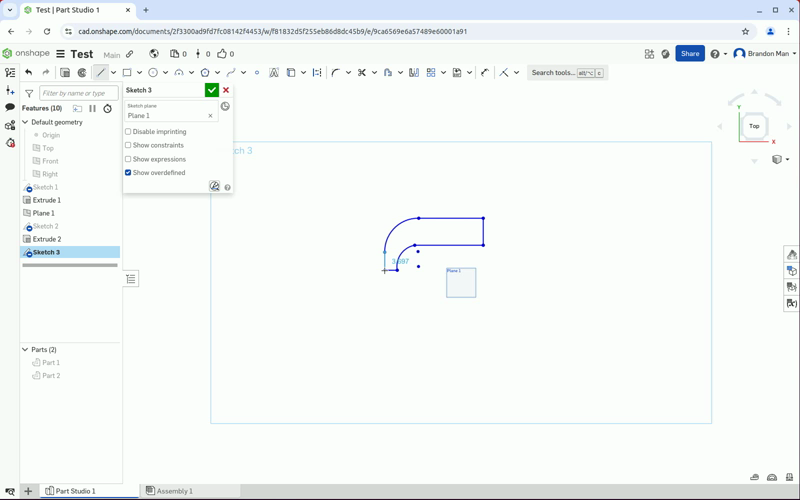
key(esc)
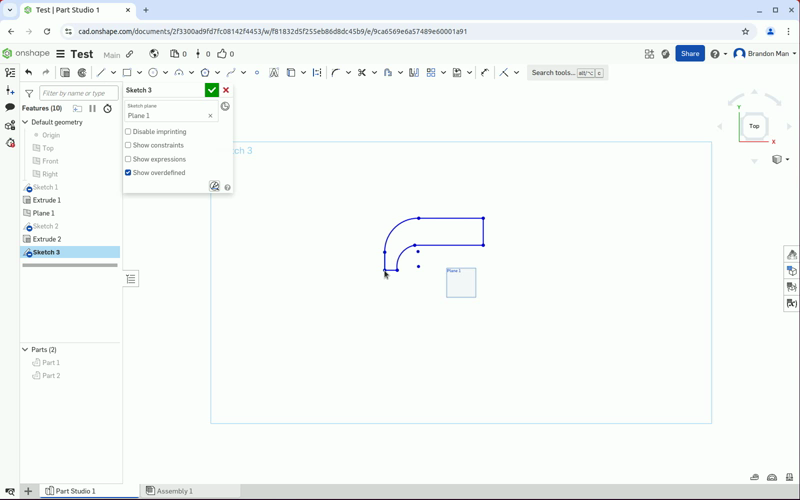
mouse_move(449, 241)
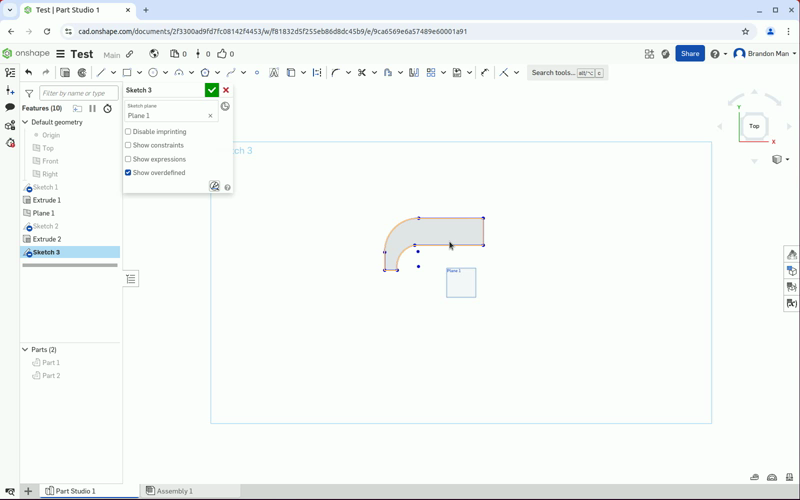
click(449, 241)
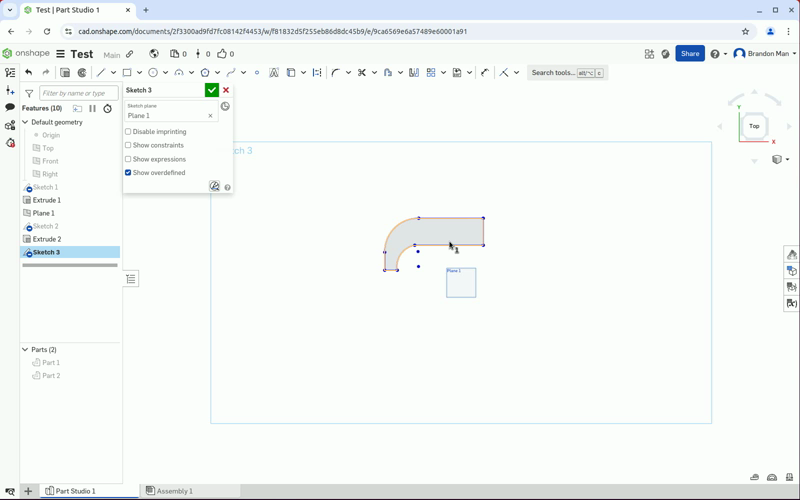
mouse_move(73, 352)
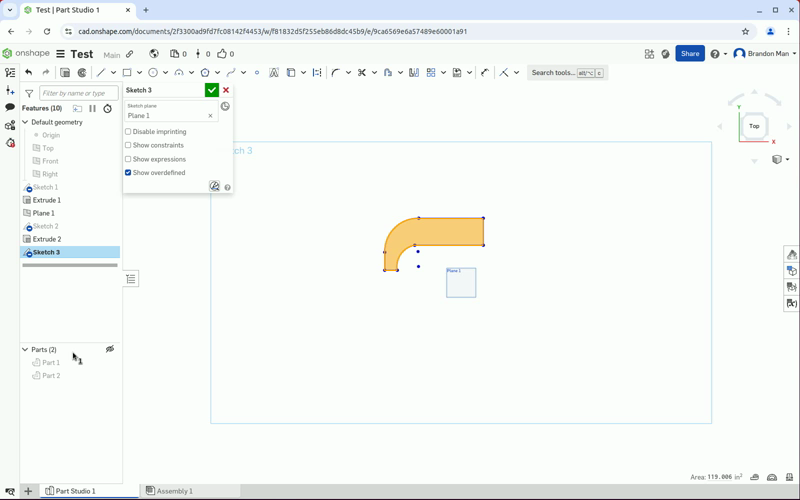
key(shift+y)
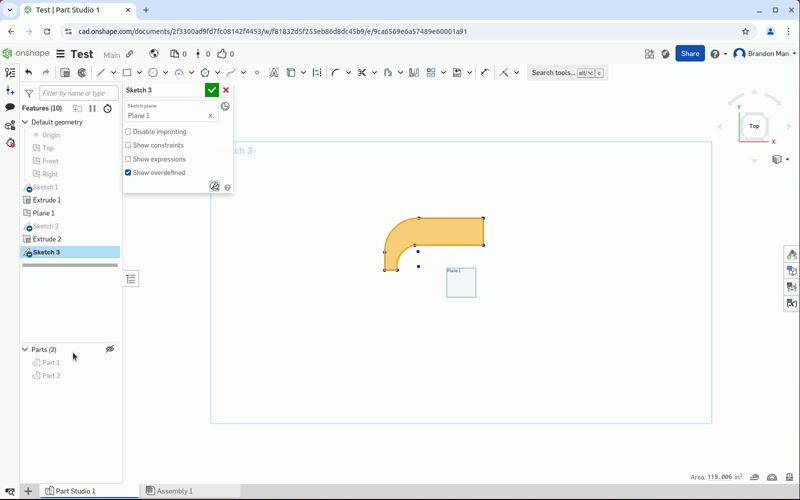
key(shift+e)
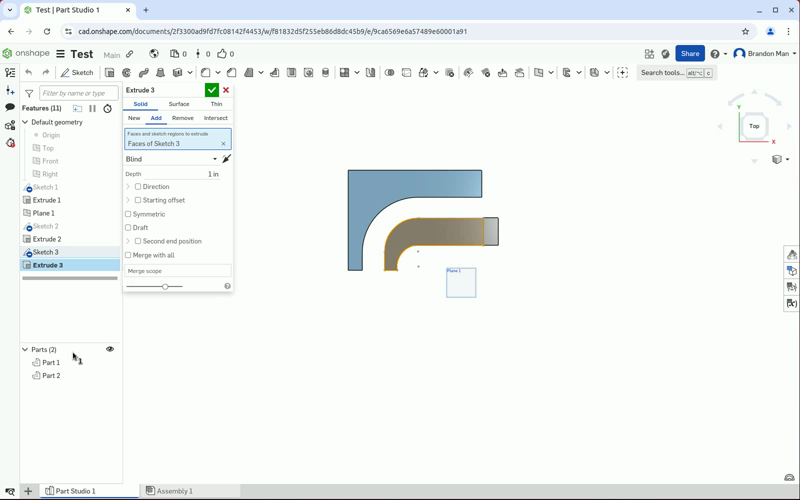
mouse_move(143, 106)
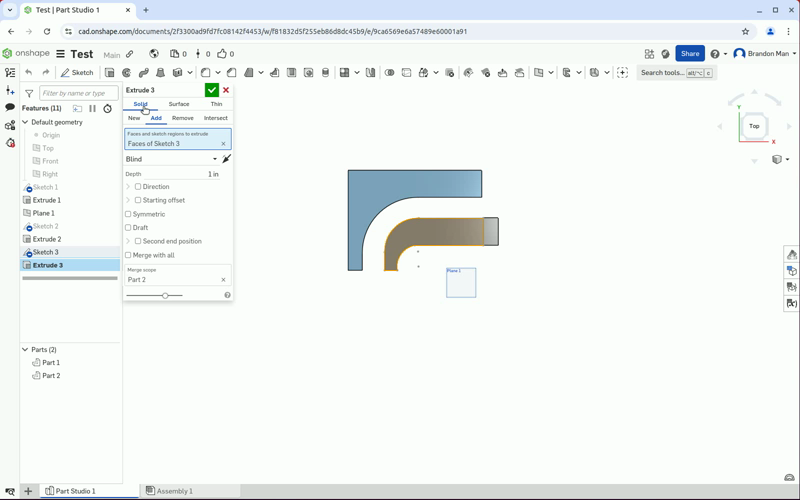
click(143, 106)
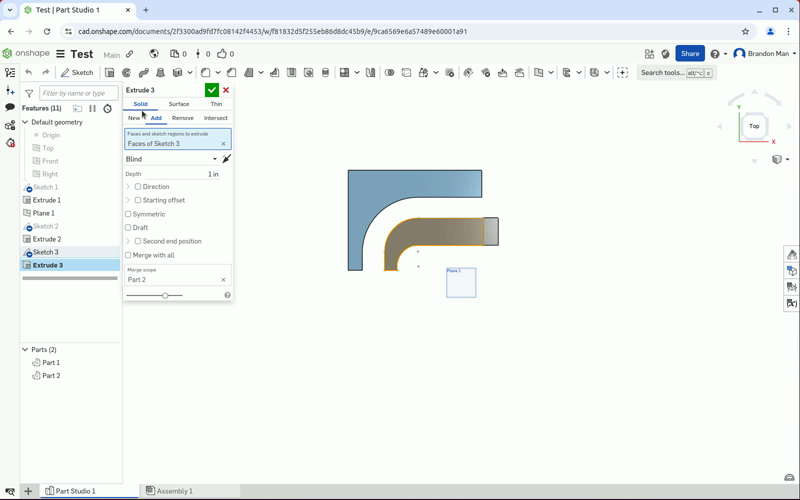
mouse_move(137, 120)
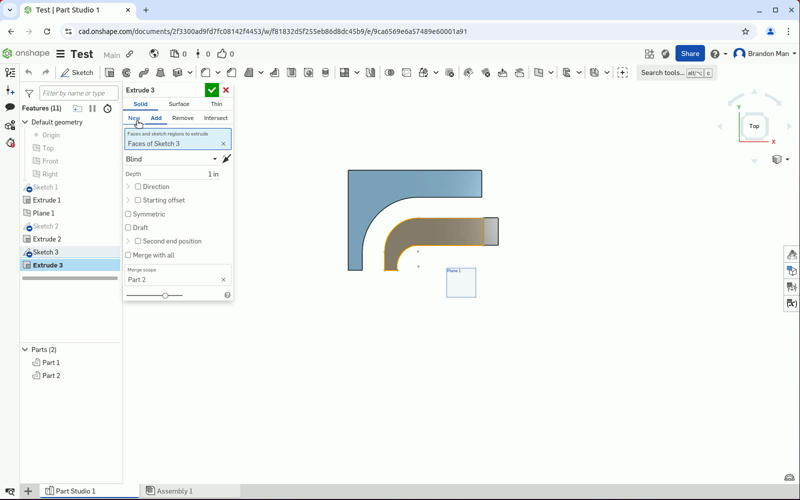
click(137, 120)
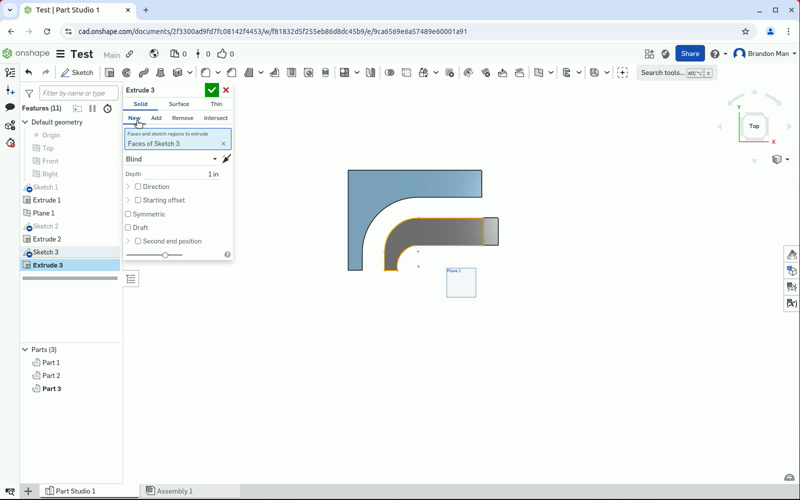
key(tab, 4)
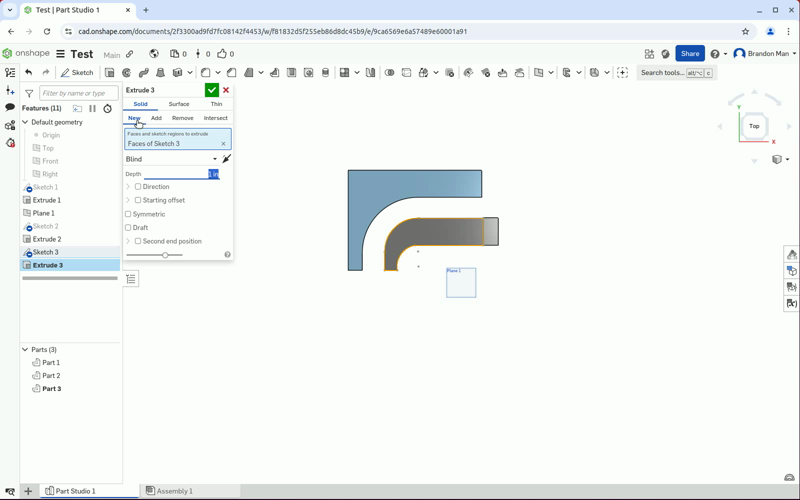
text(0.963)
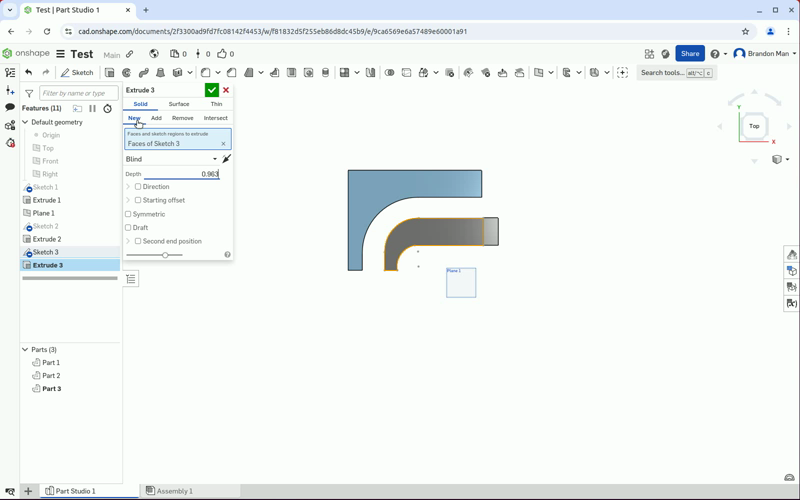
key(enter)
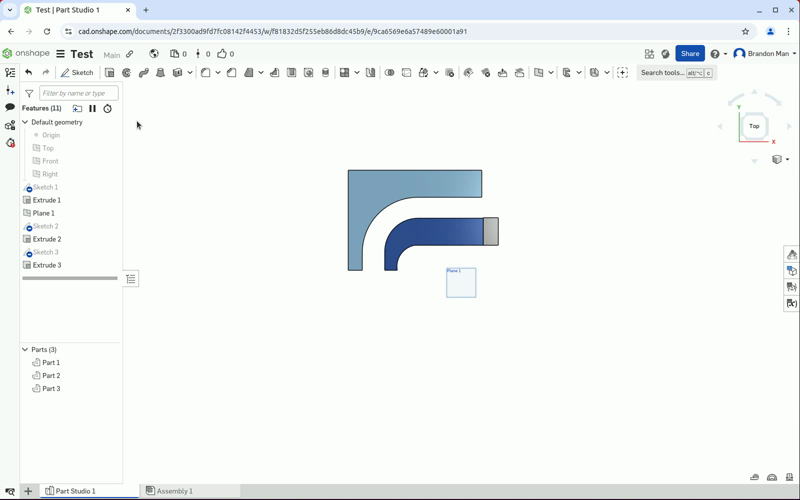
key(shift+h)
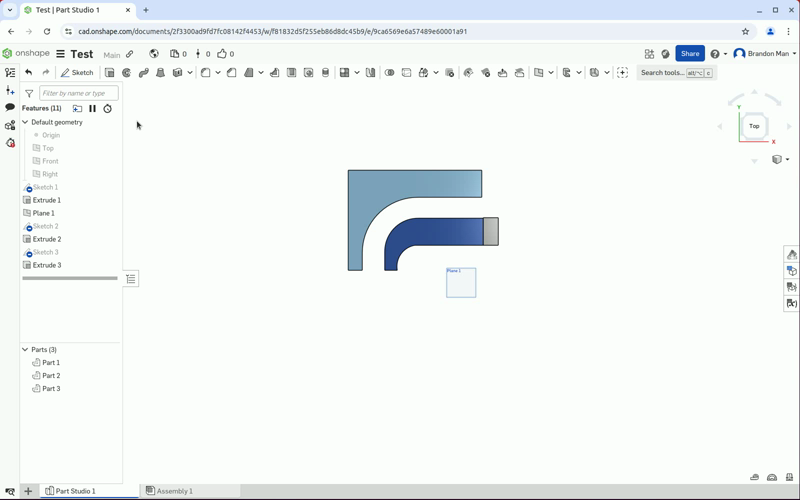
key(shift+h)
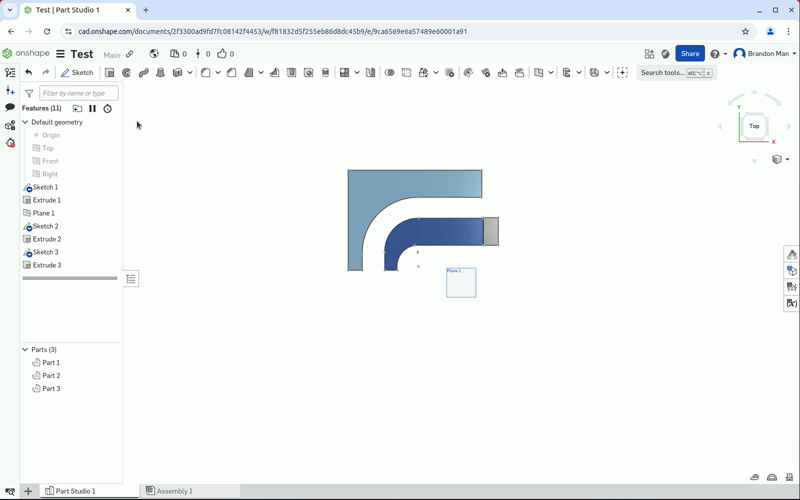
key(shift+7)
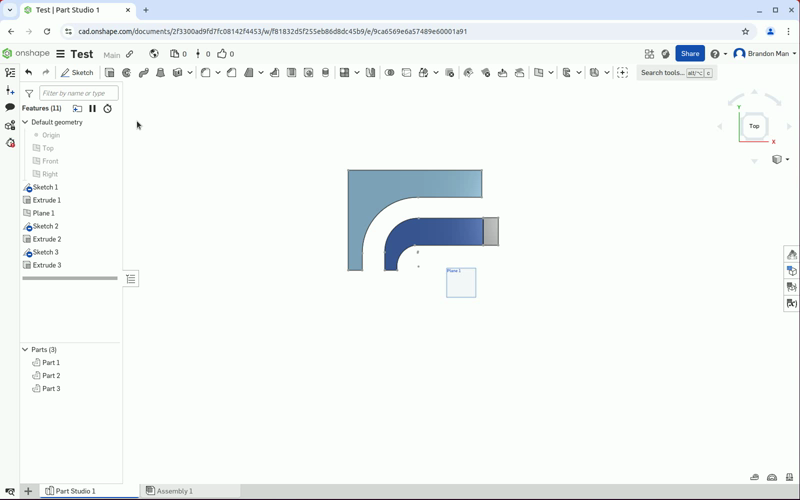
key(up, 3)
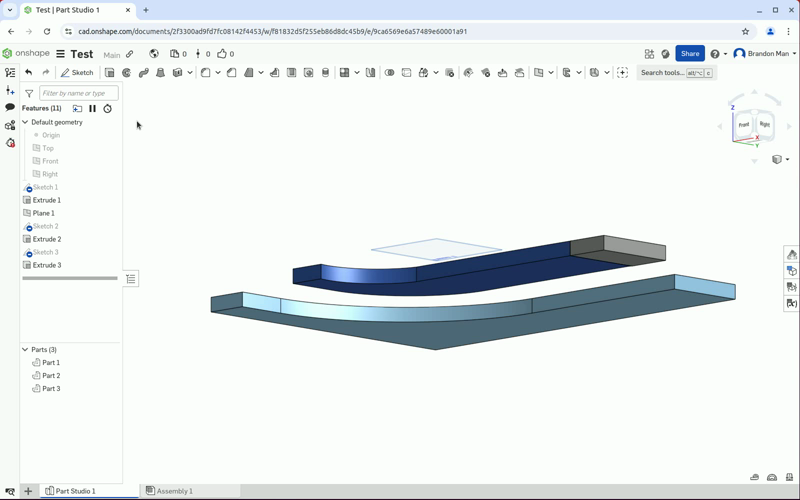
key(left, 3)
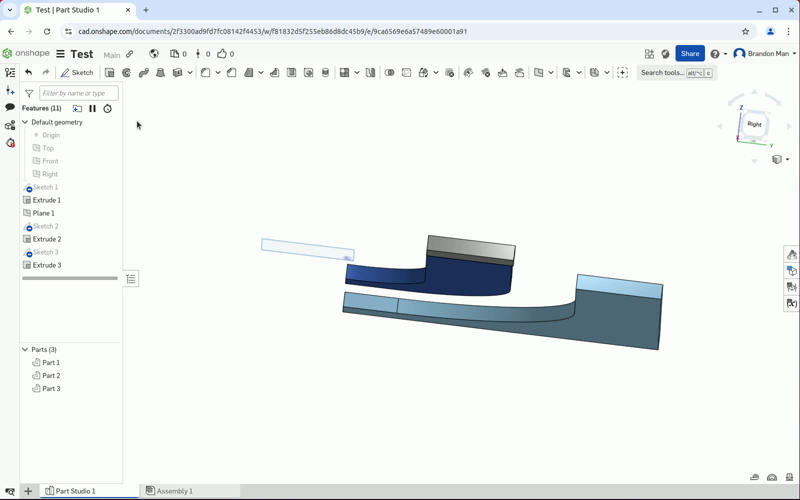
key(right, 3)
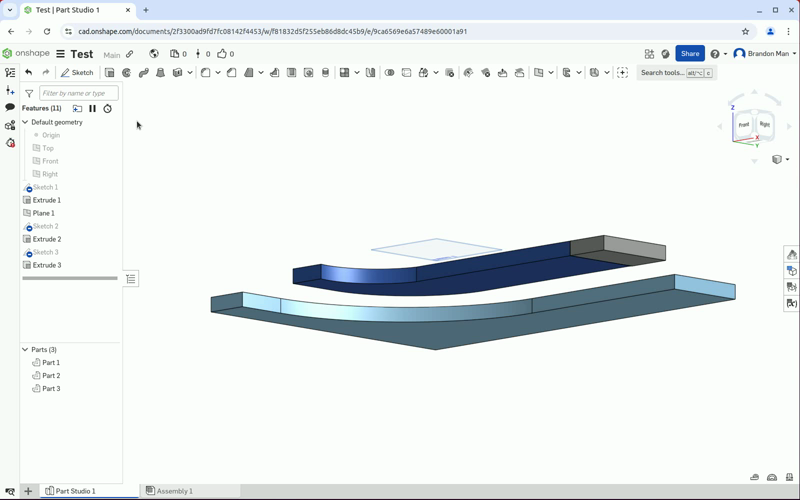
key(down, 3)
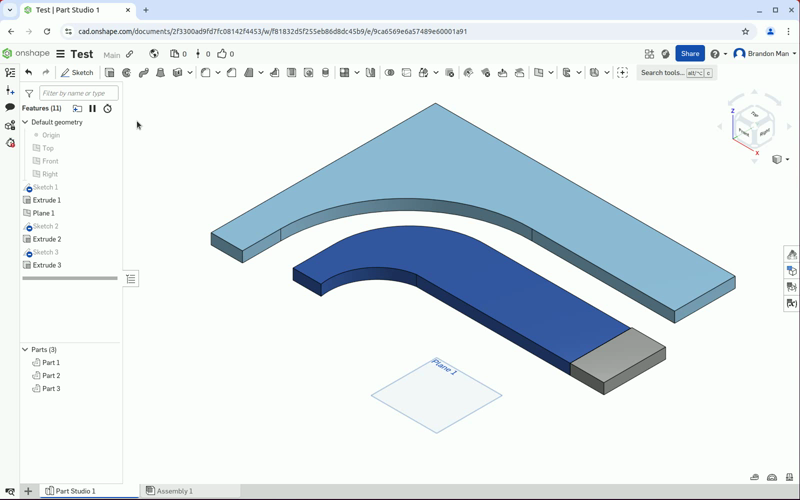
mouse_move(73, 189)
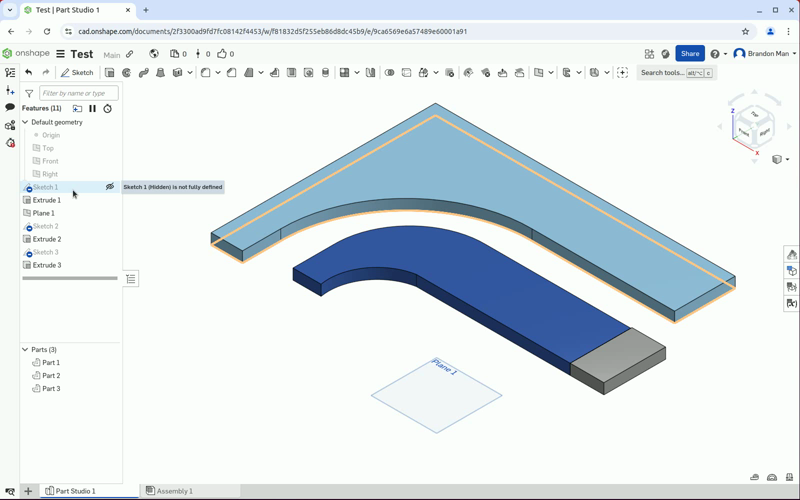
click(73, 189)